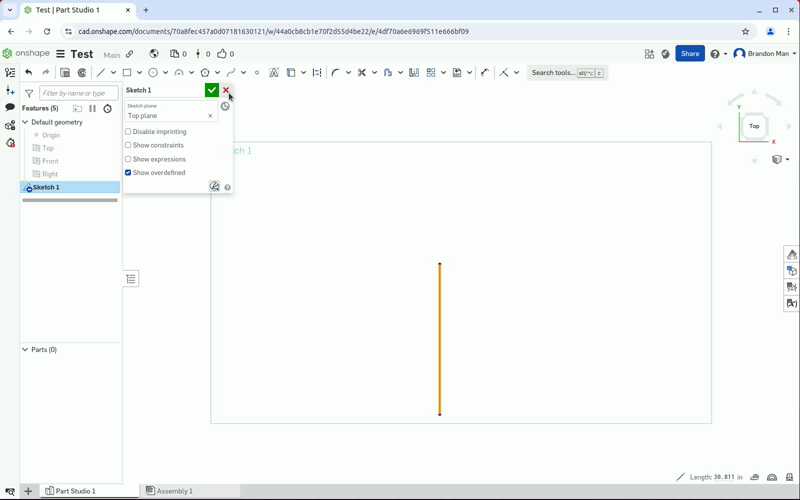
key(shift+h)
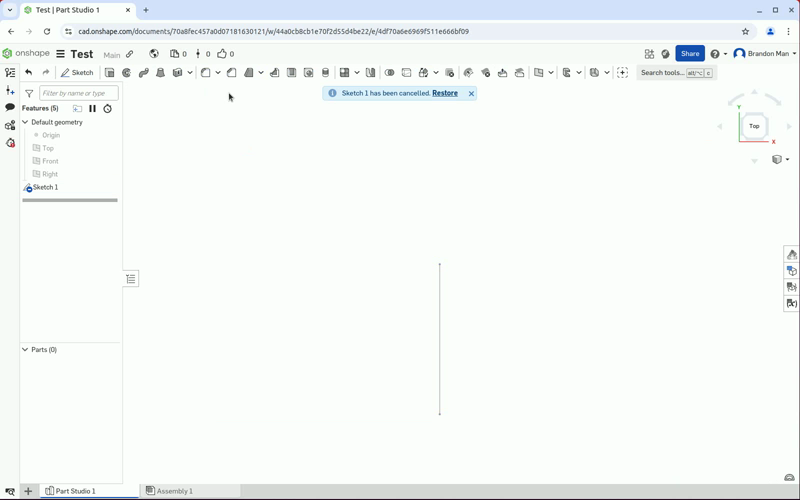
key(shift+s)
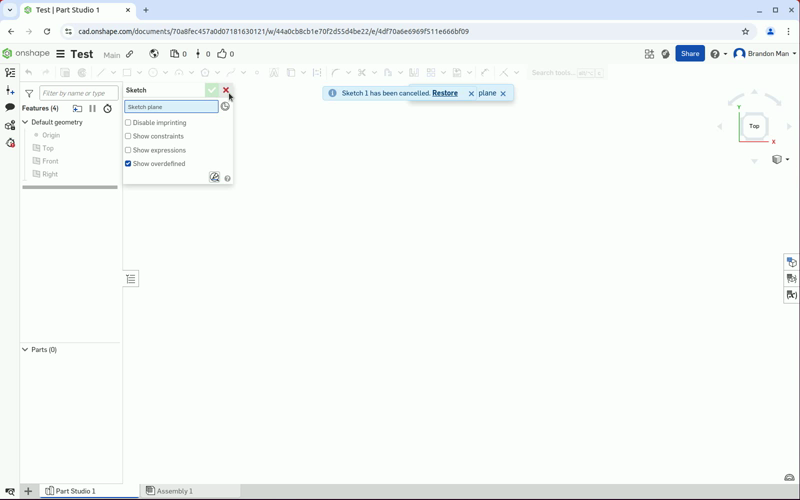
mouse_move(73, 150)
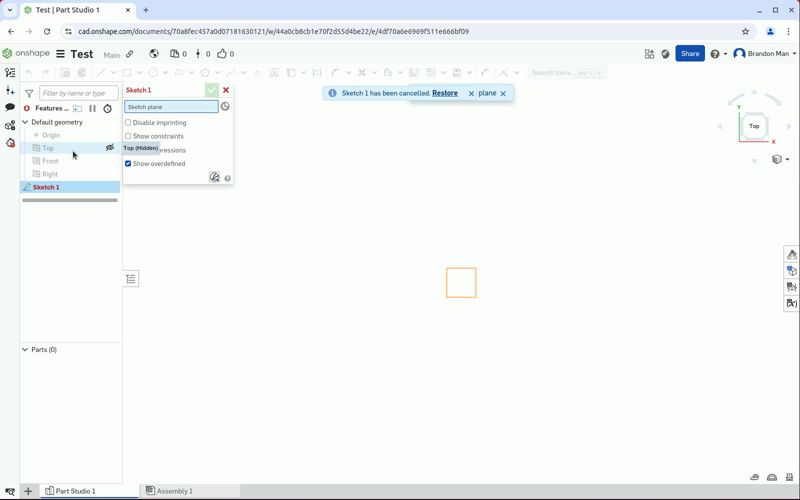
click(73, 150)
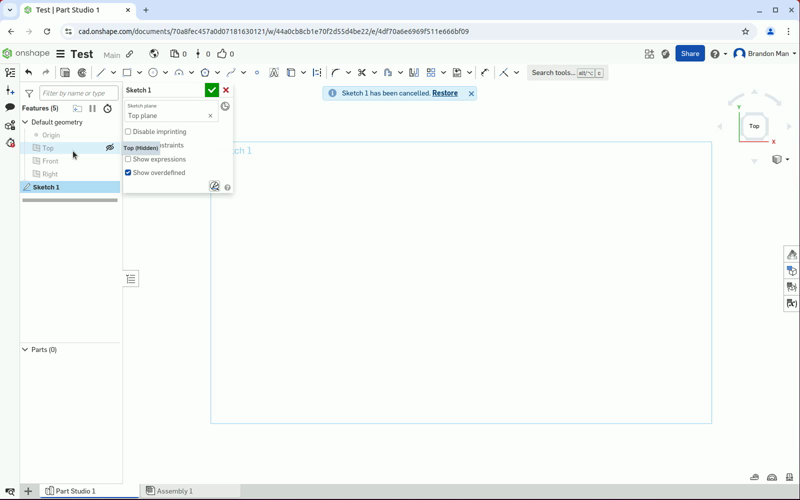
mouse_move(73, 352)
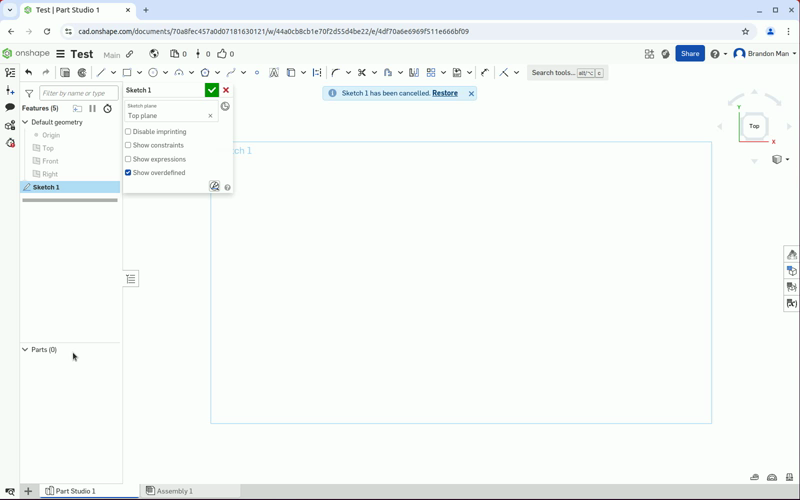
key(y)
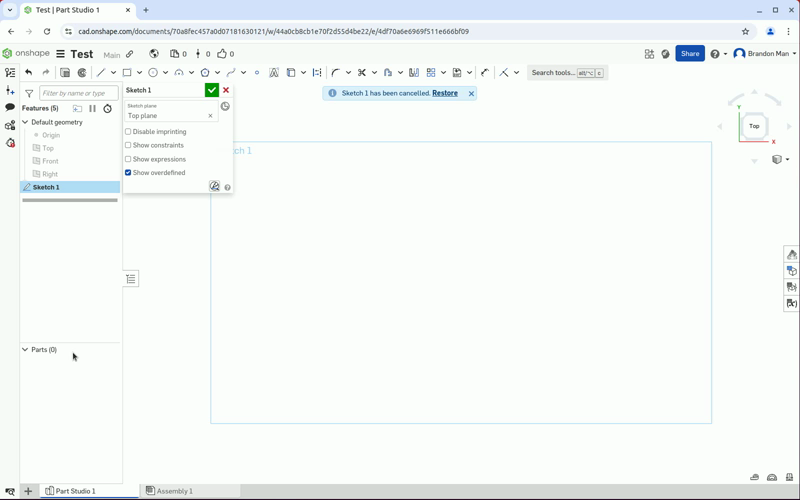
key(c)
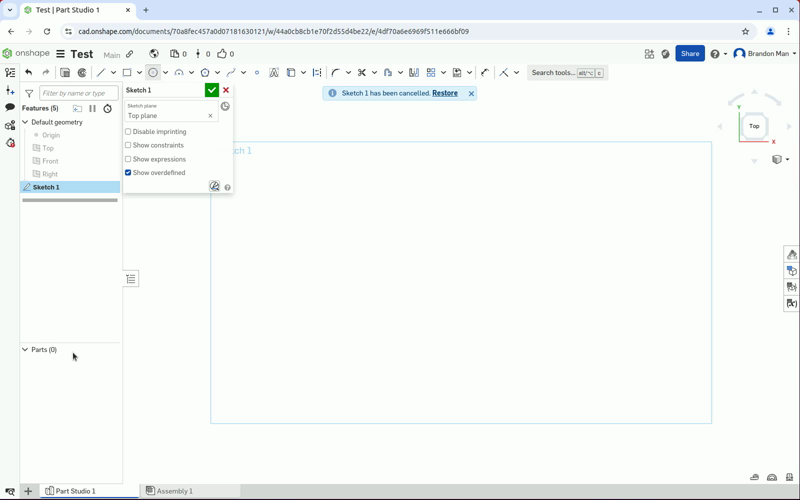
key_down(shift)
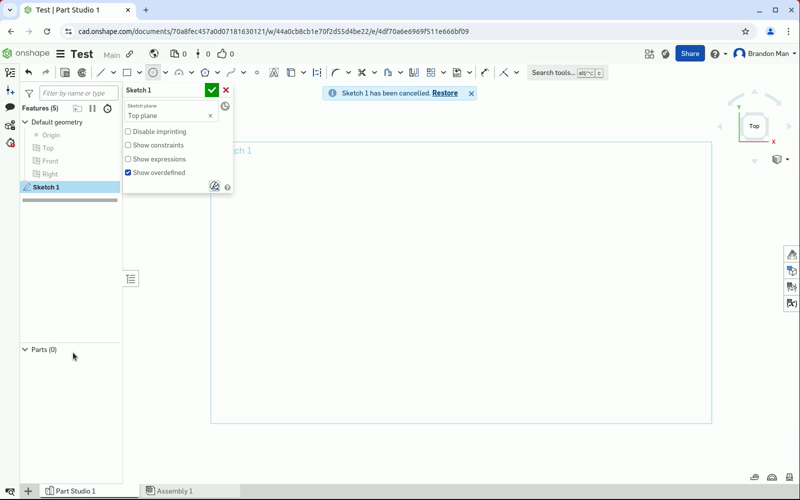
mouse_move(461, 282)
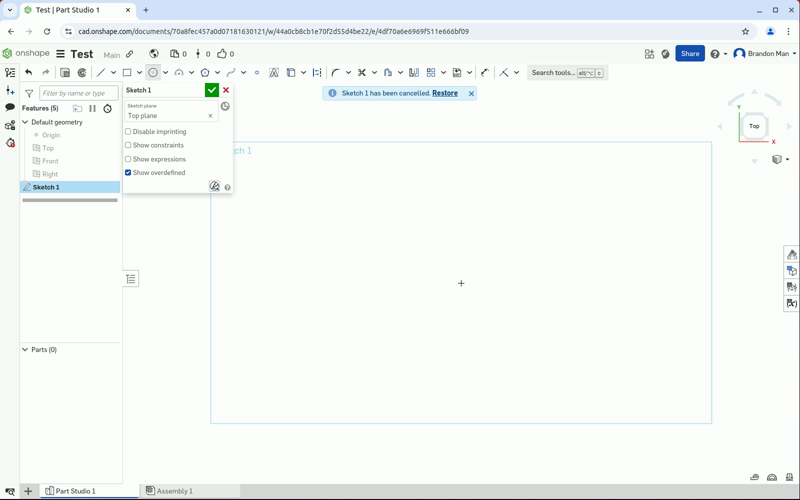
click(461, 282)
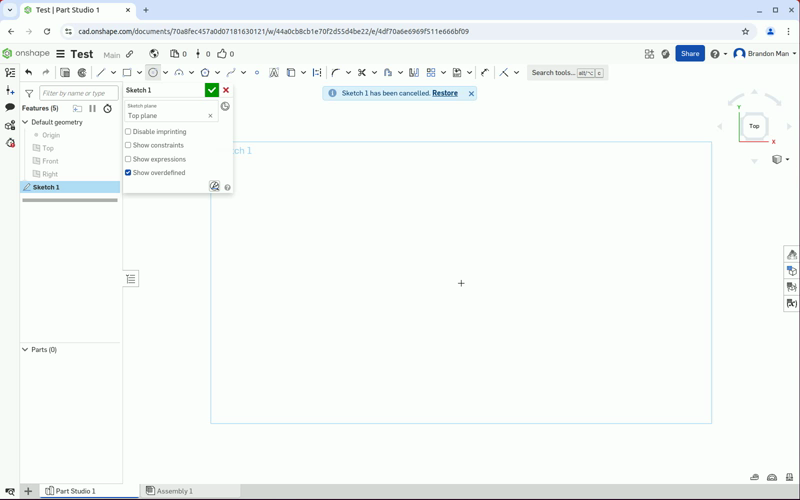
key_up(shift)
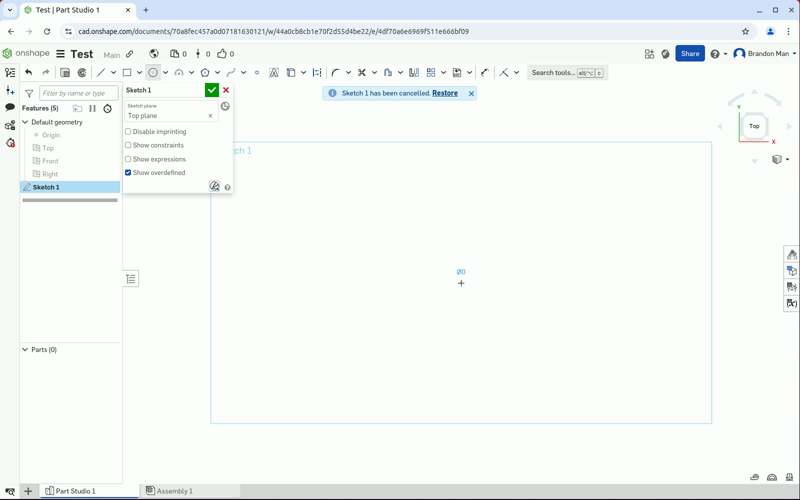
mouse_move(574, 282)
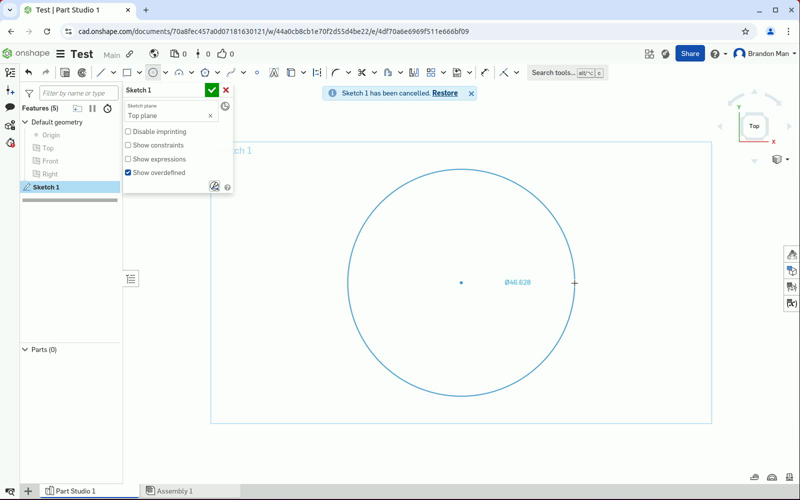
click(574, 282)
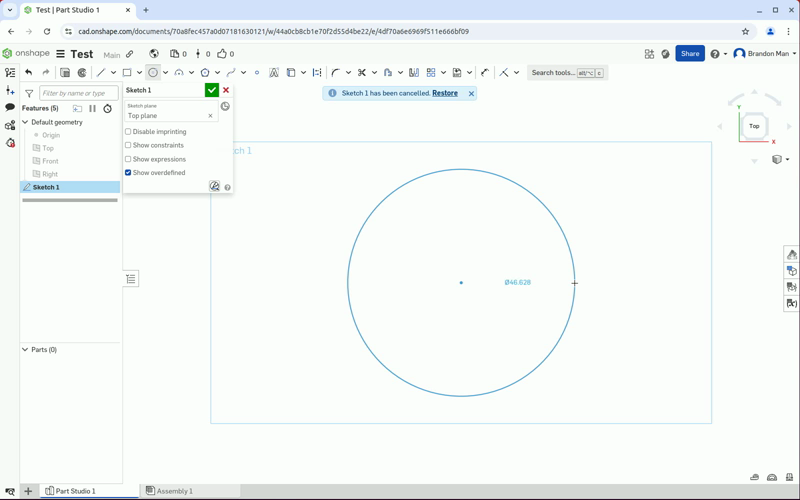
key(esc)
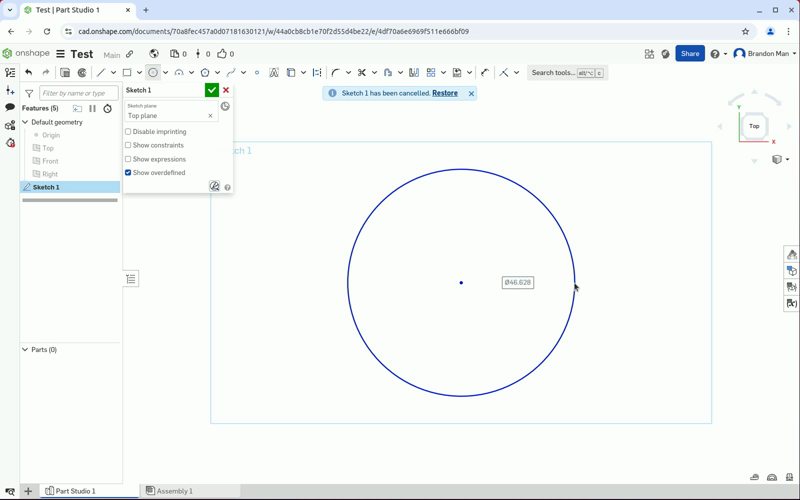
mouse_move(408, 279)
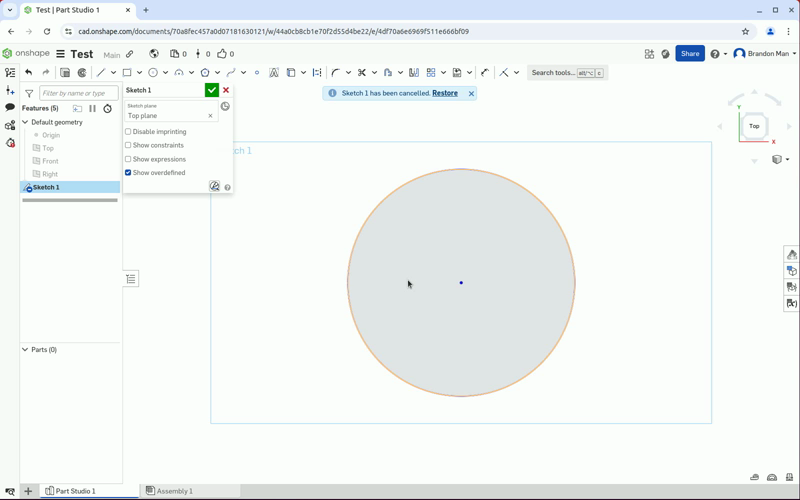
click(408, 279)
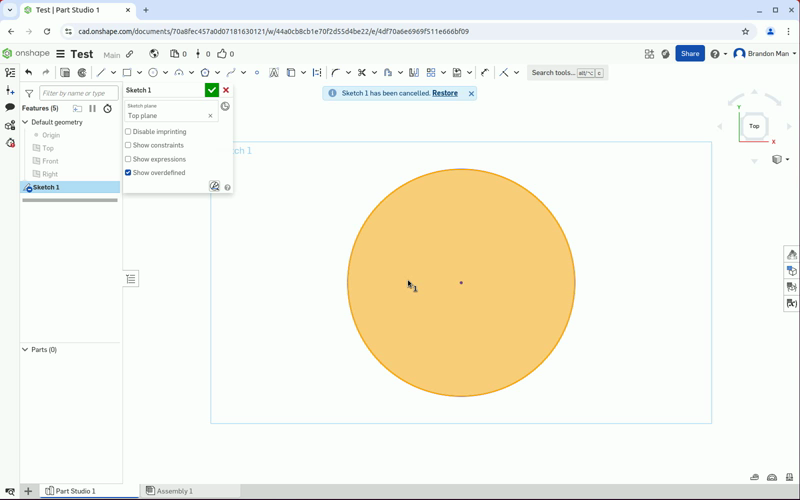
mouse_move(73, 352)
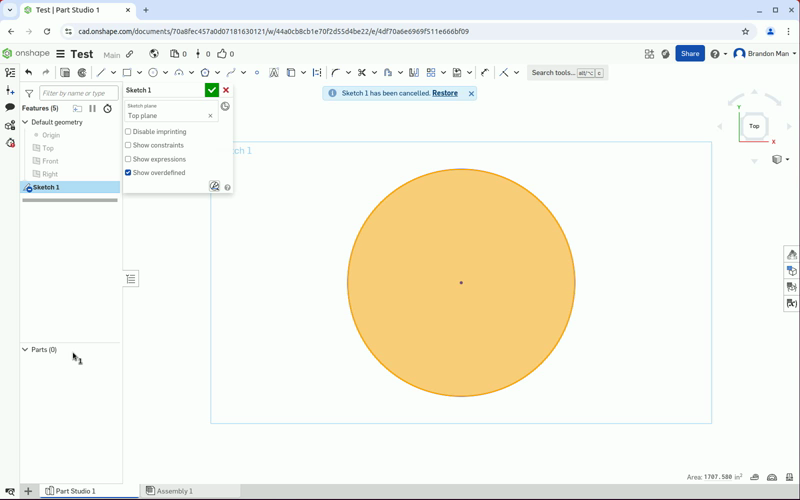
key(shift+y)
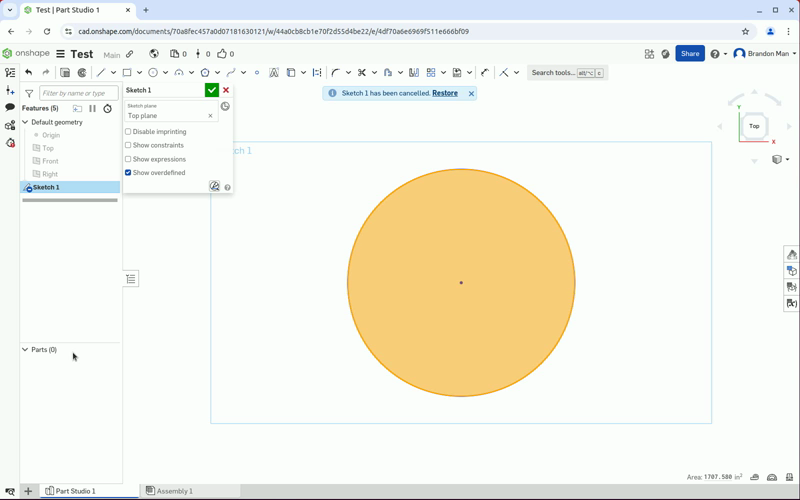
key(shift+e)
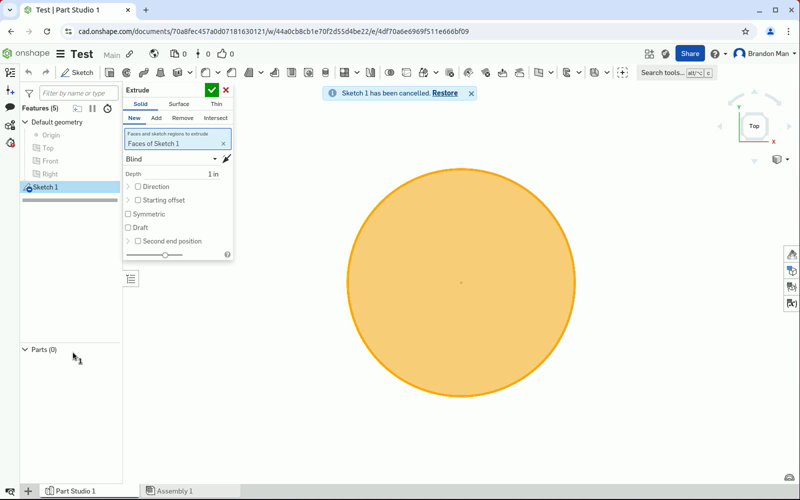
mouse_move(143, 106)
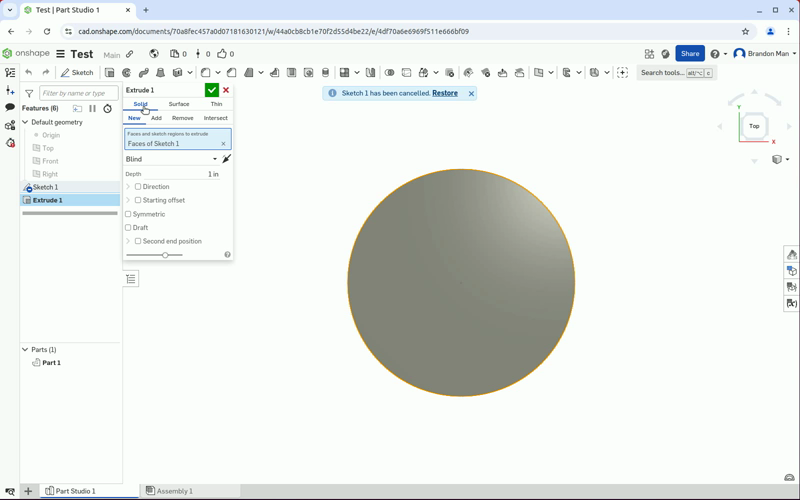
click(143, 106)
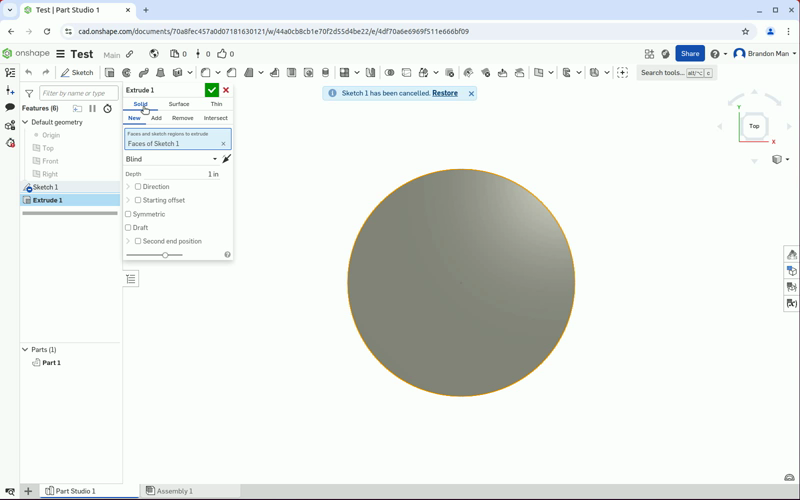
mouse_move(137, 120)
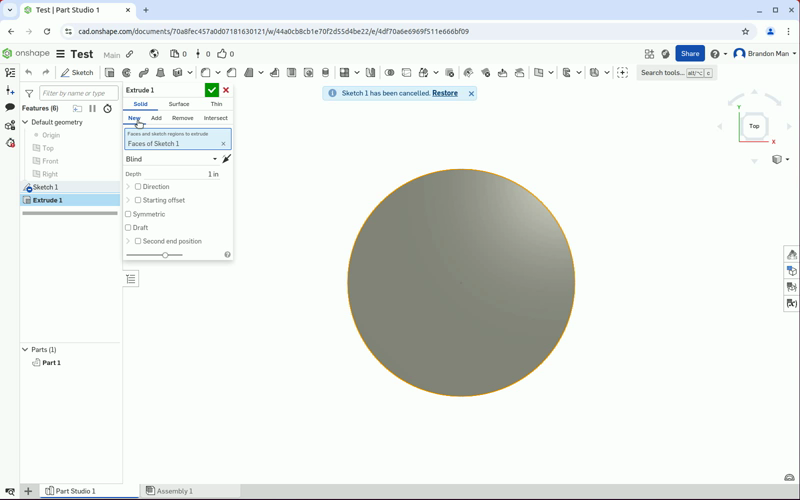
click(137, 120)
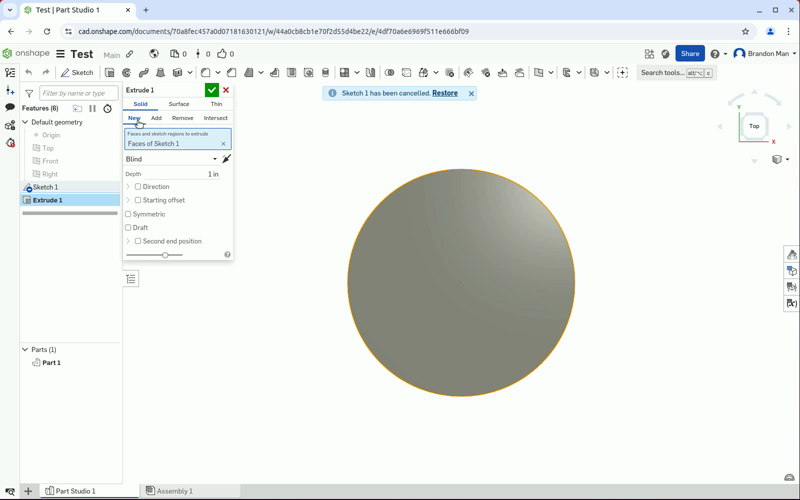
key(tab, 4)
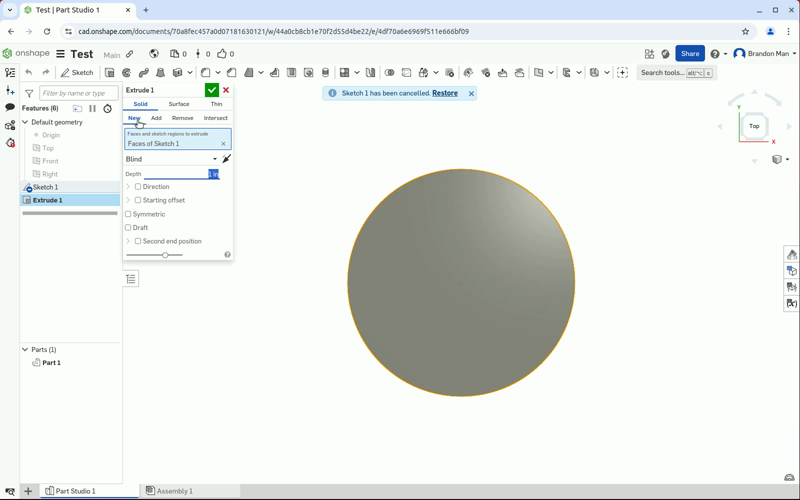
text(3.37)
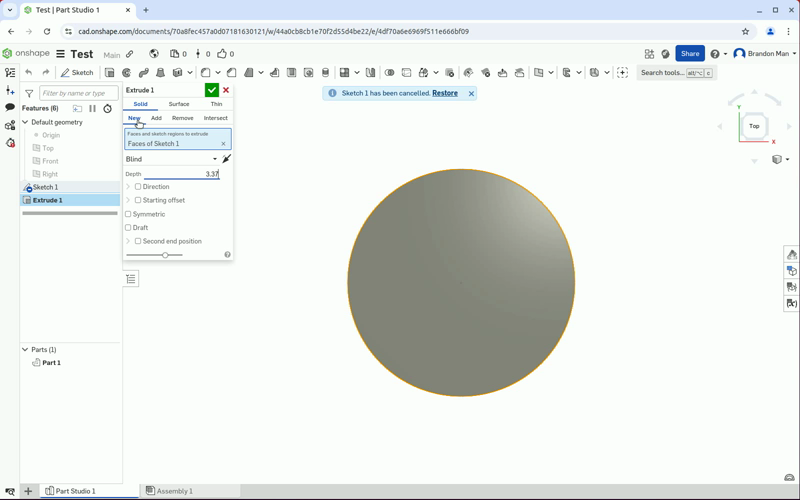
key(enter)
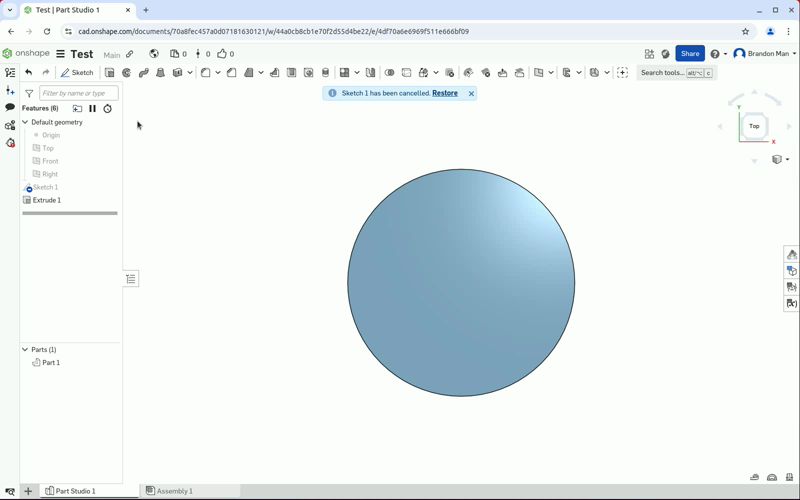
key(shift+h)
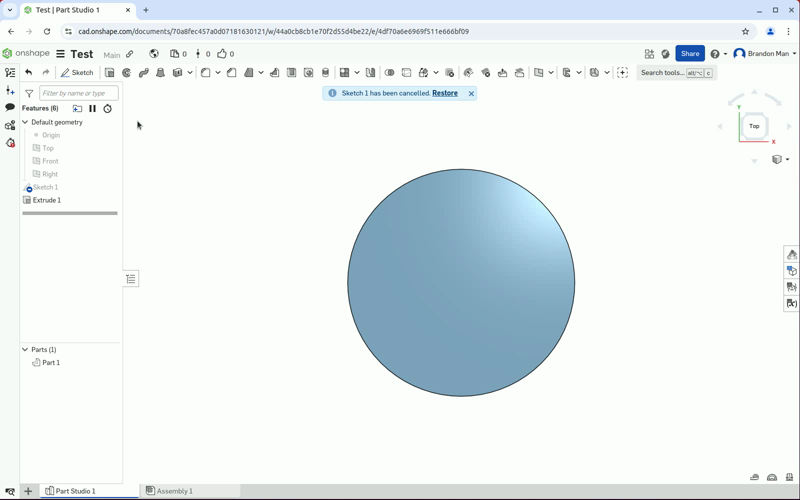
key(shift+h)
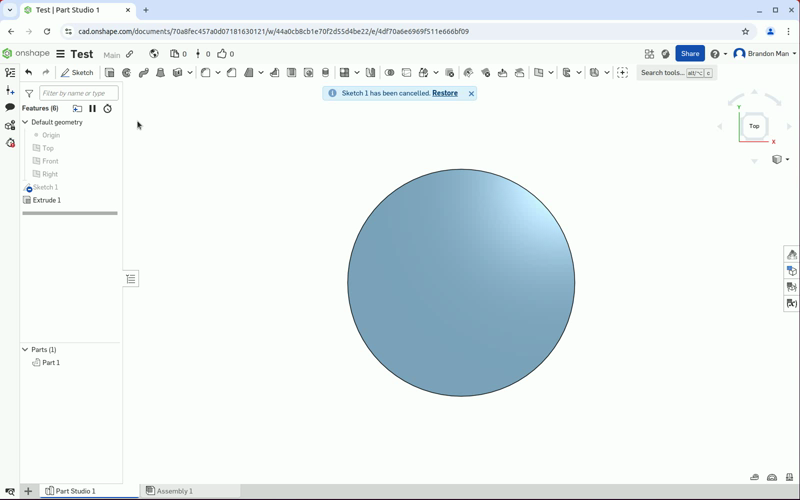
mouse_move(73, 189)
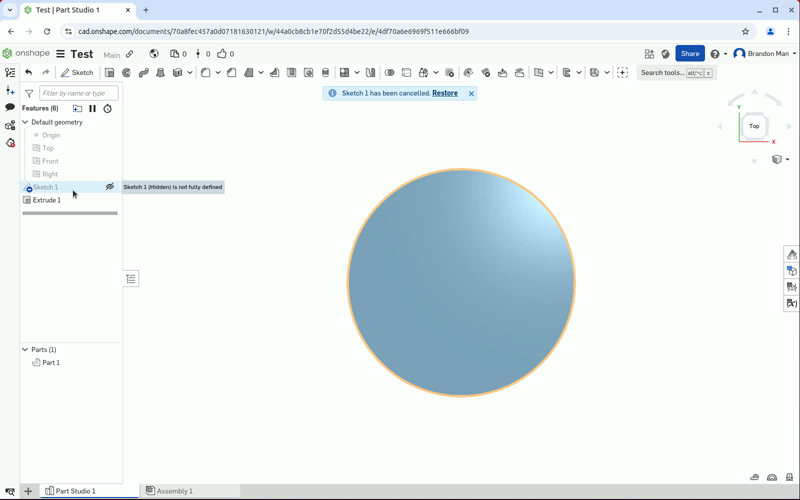
click(73, 189)
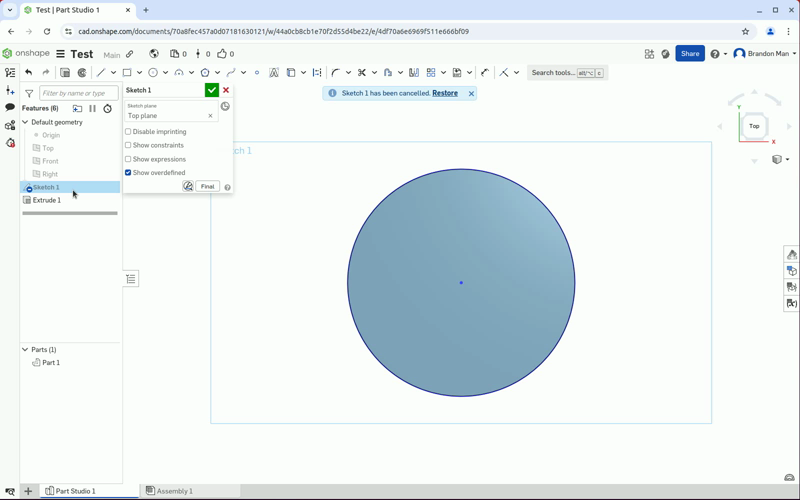
mouse_move(229, 92)
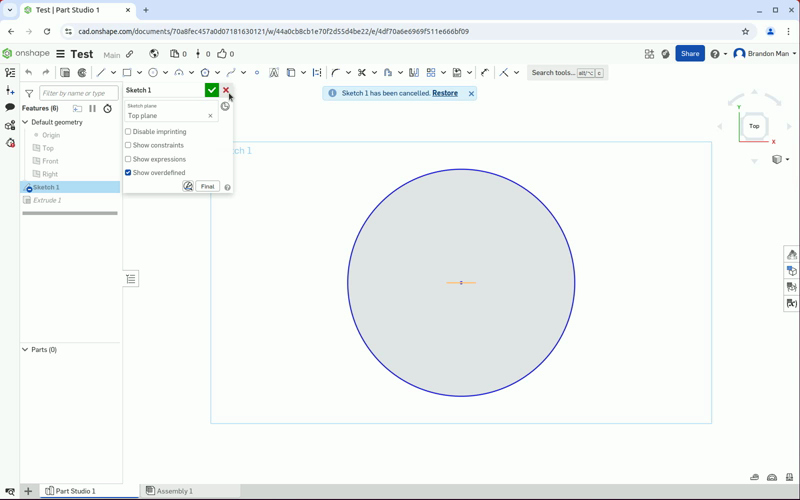
click(229, 92)
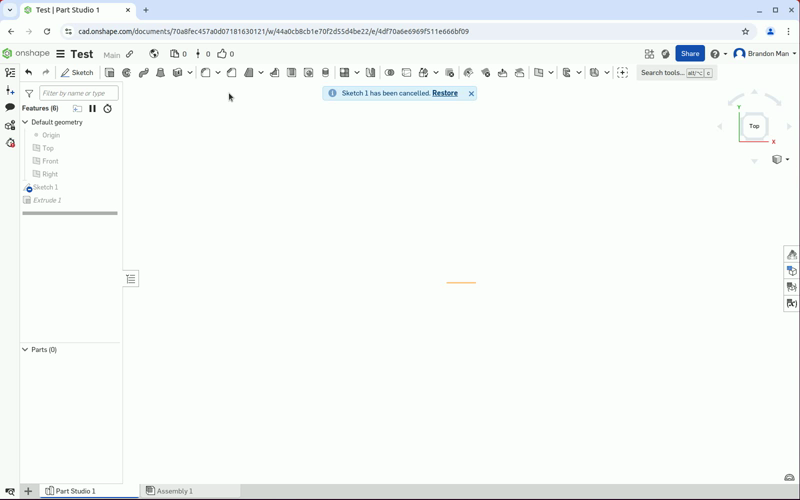
mouse_move(541, 75)
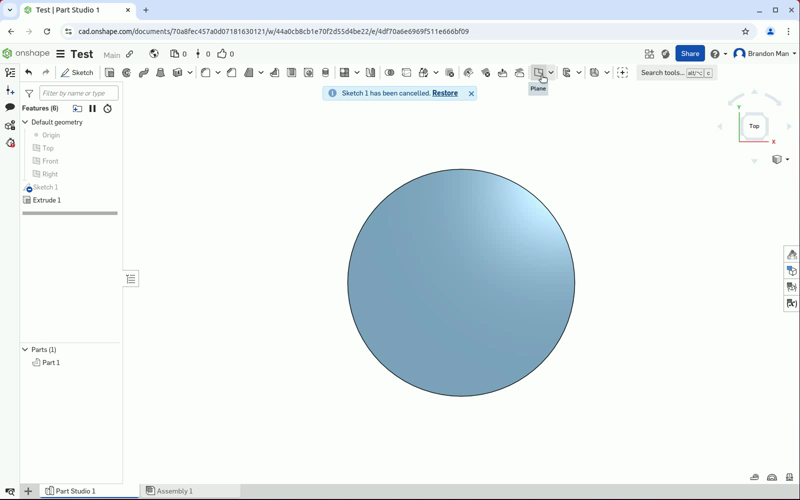
click(541, 75)
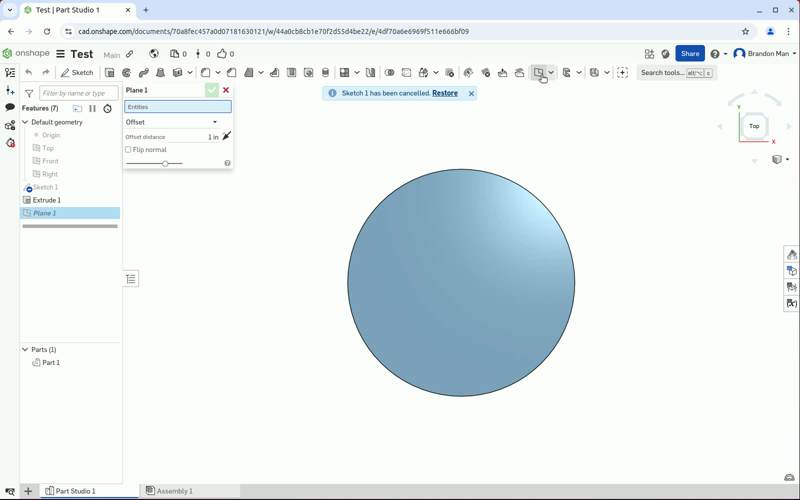
mouse_move(73, 150)
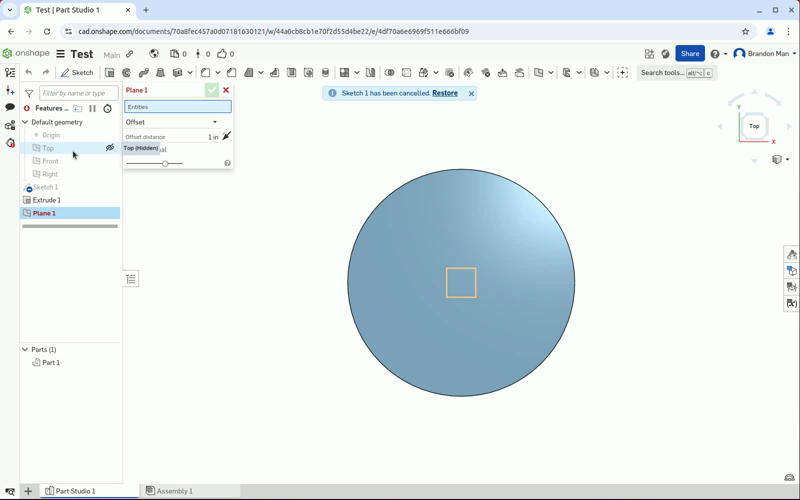
click(73, 150)
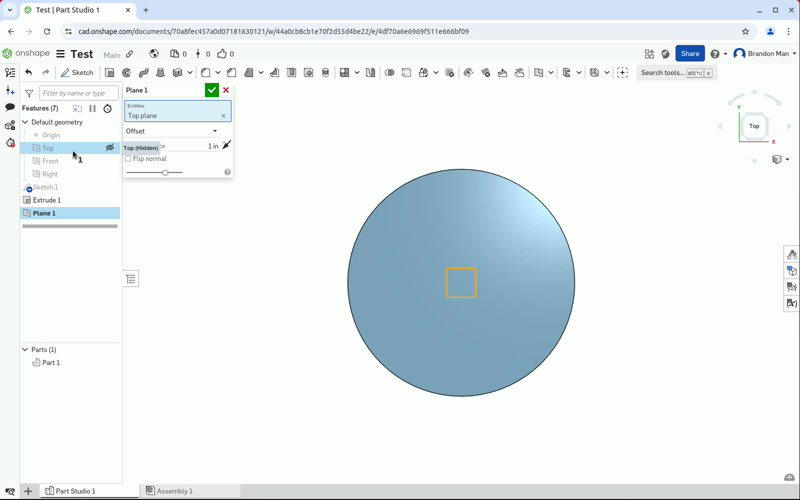
key(tab, 2)
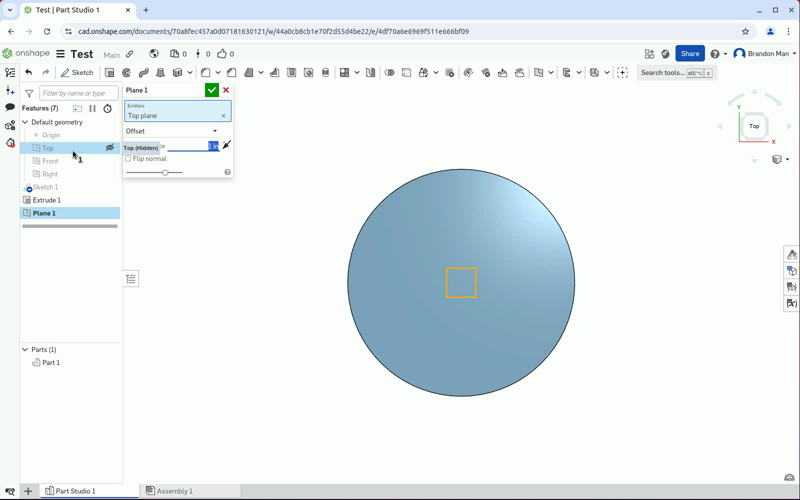
text(3.358)
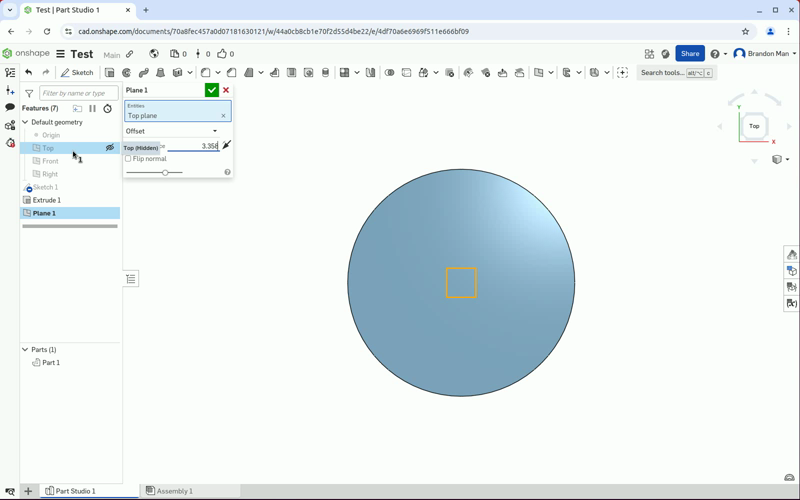
key(enter, 2)
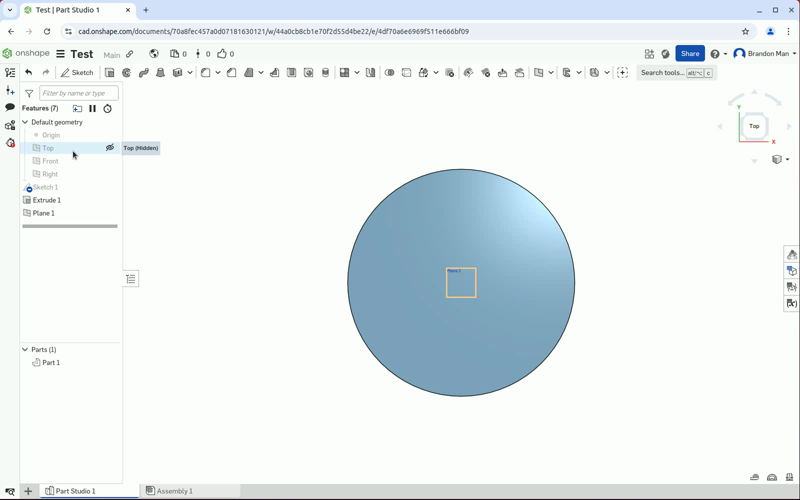
key(shift+s)
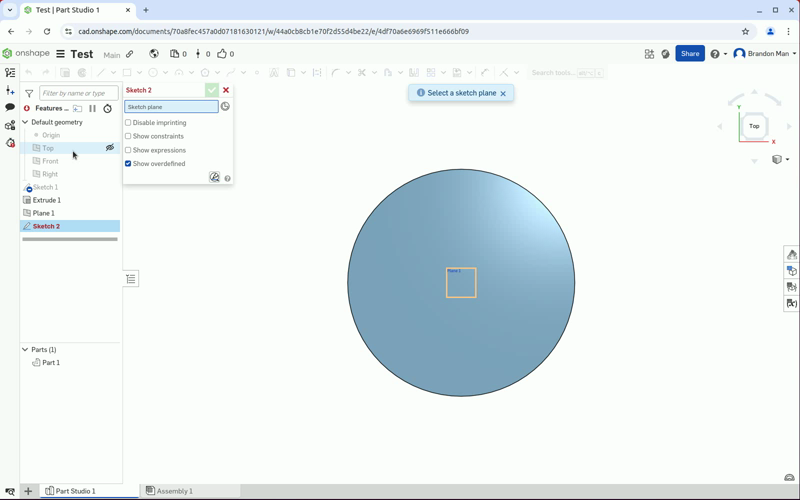
mouse_move(73, 215)
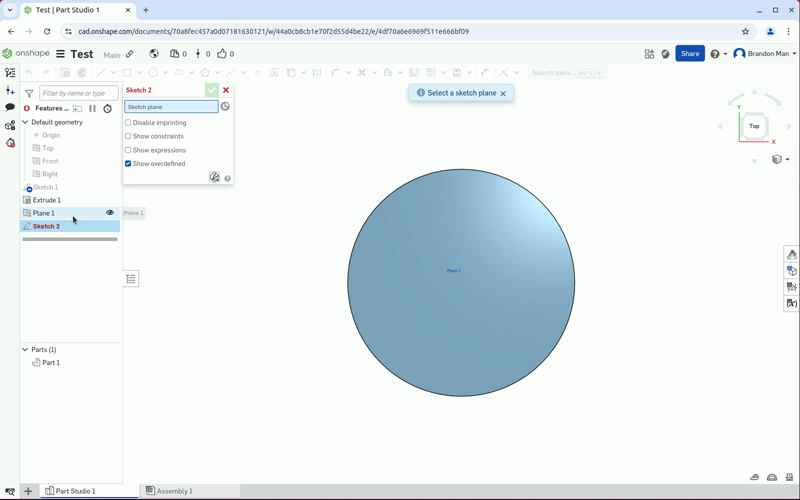
click(73, 215)
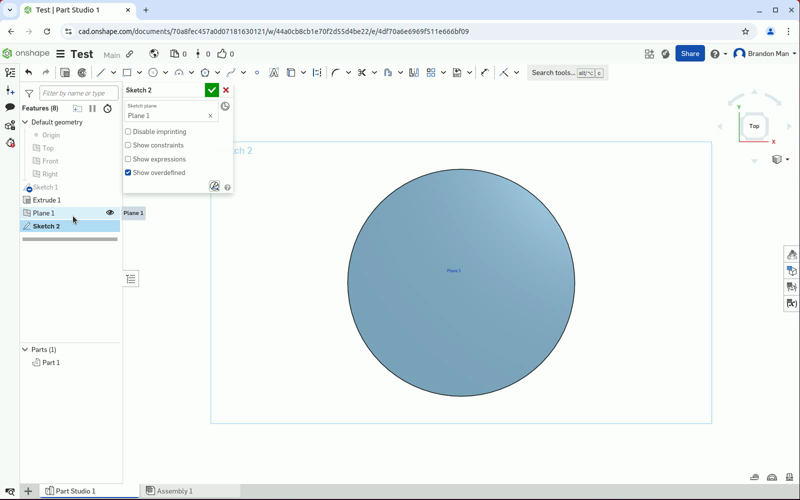
mouse_move(73, 352)
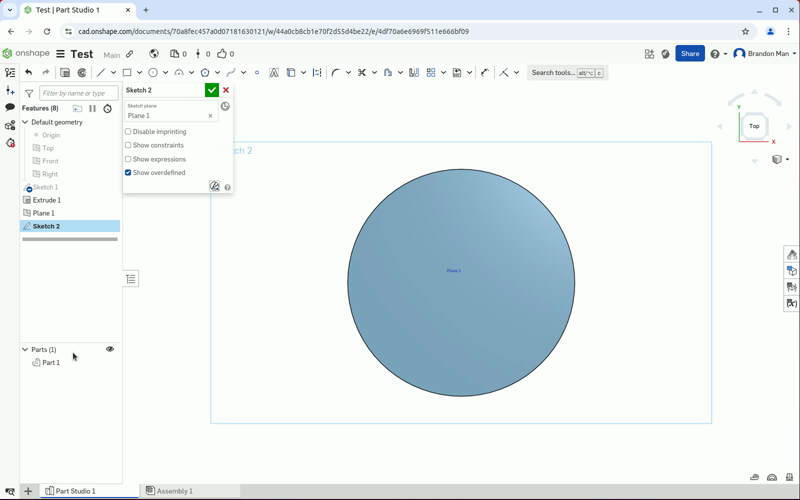
key(y)
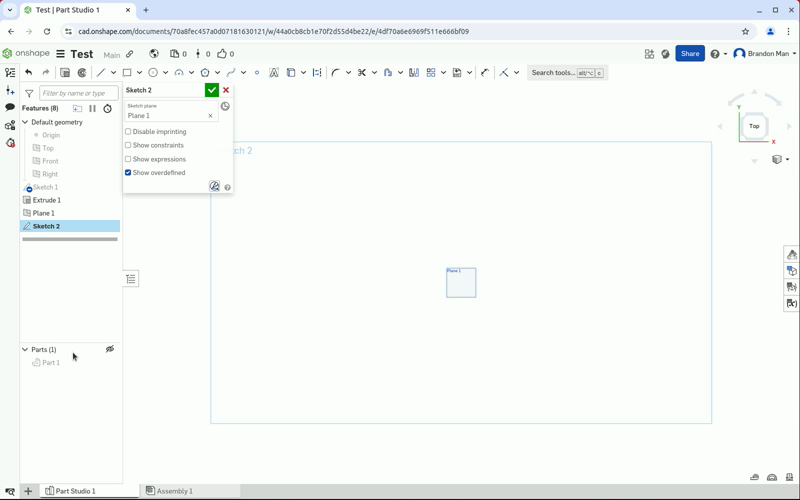
key(l)
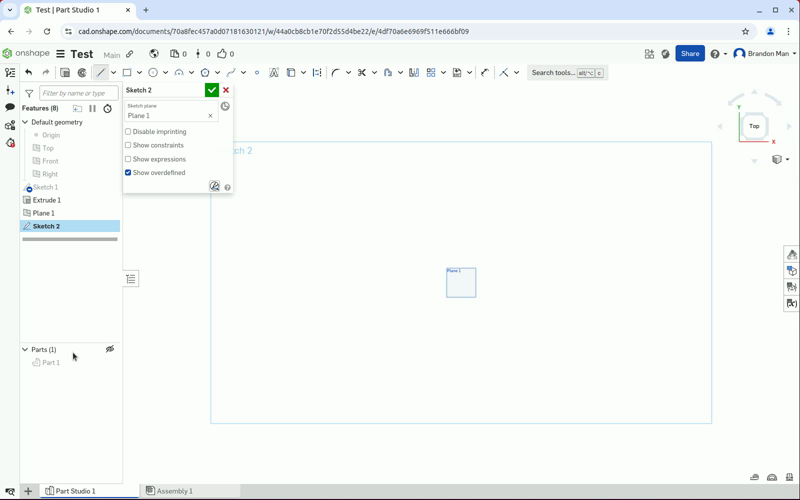
key_down(shift)
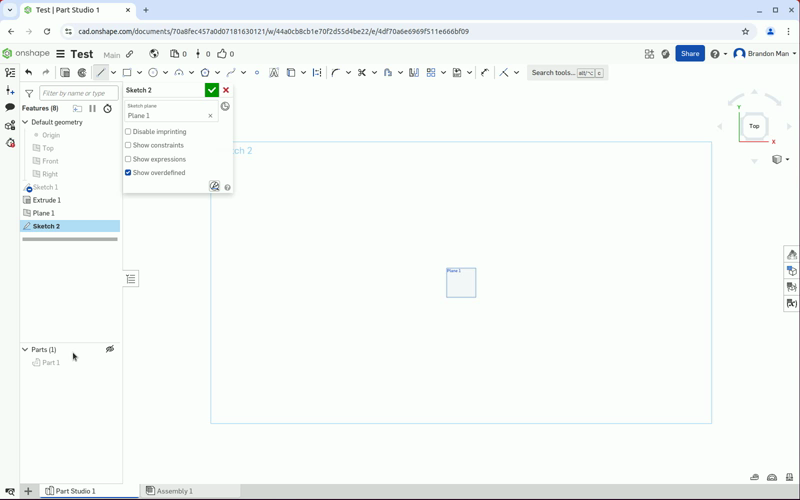
mouse_move(426, 258)
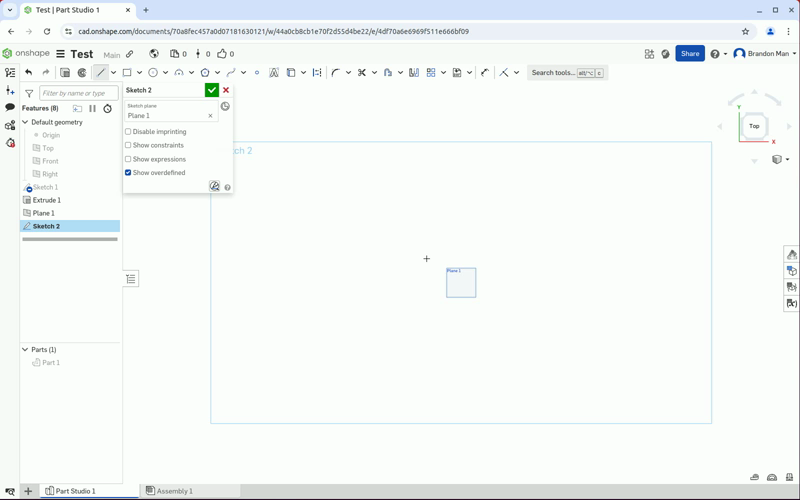
click(426, 258)
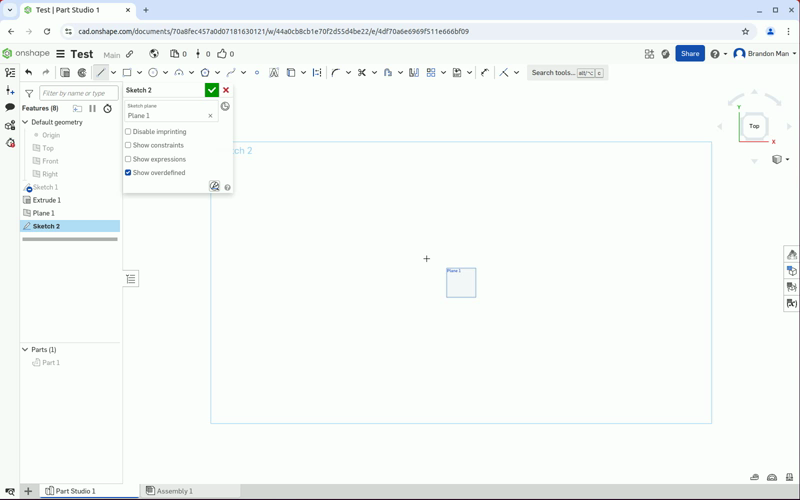
key_up(shift)
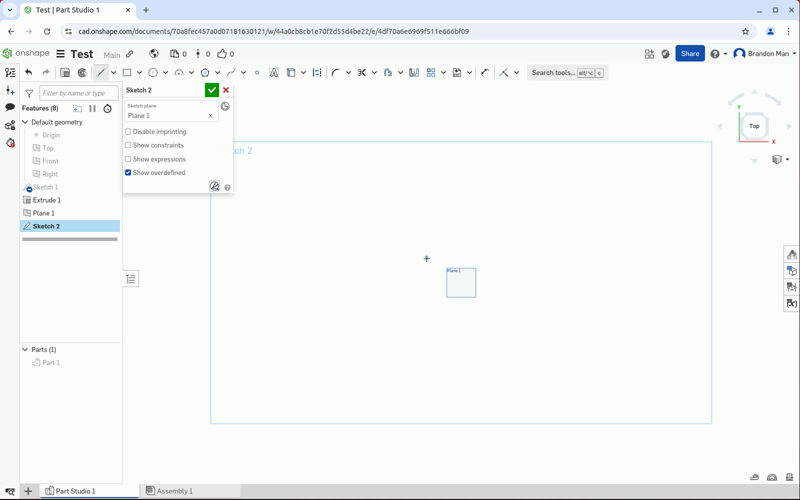
key_down(shift)
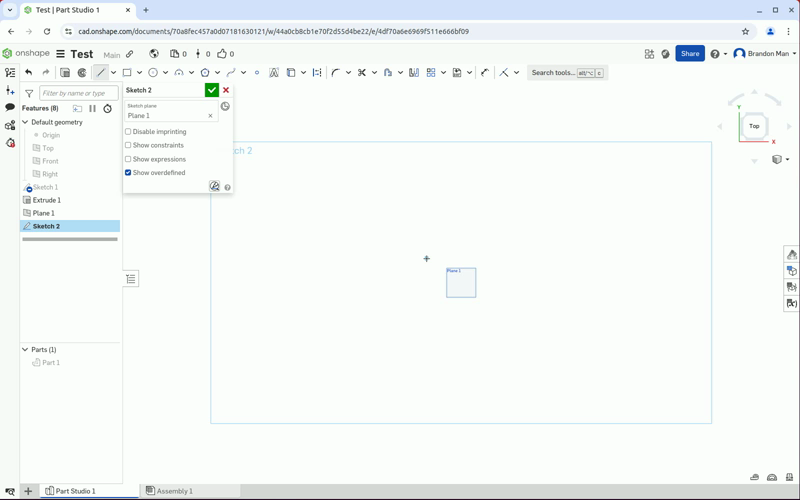
mouse_move(456, 258)
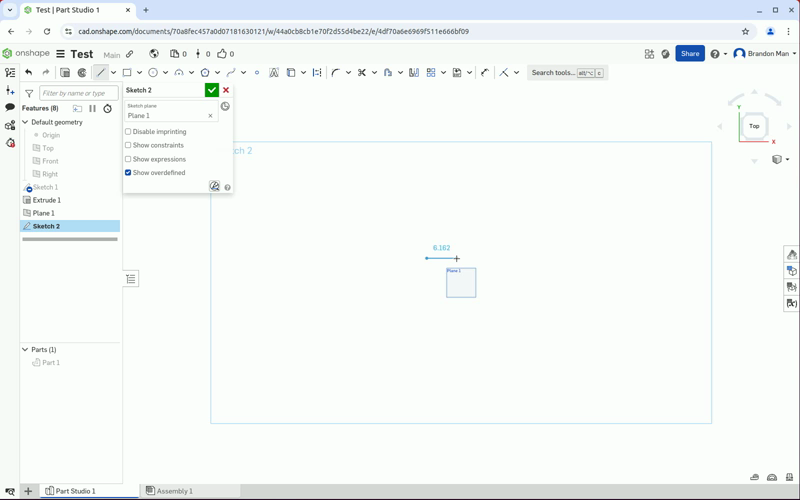
mouse_move(477, 258)
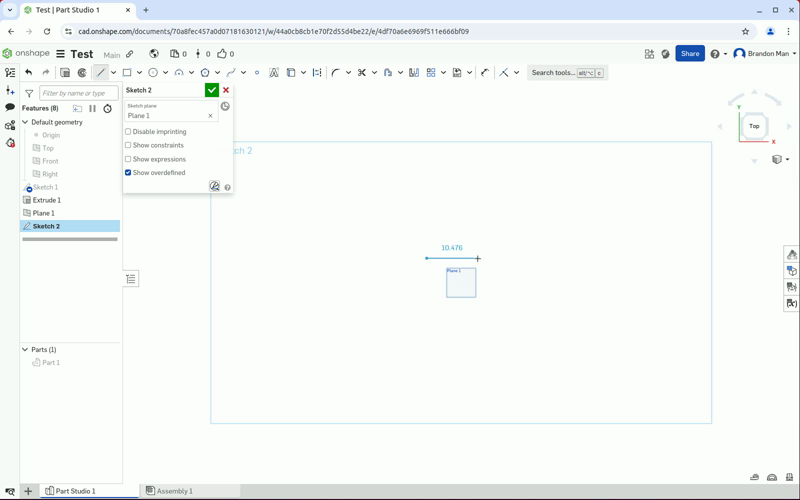
click(477, 258)
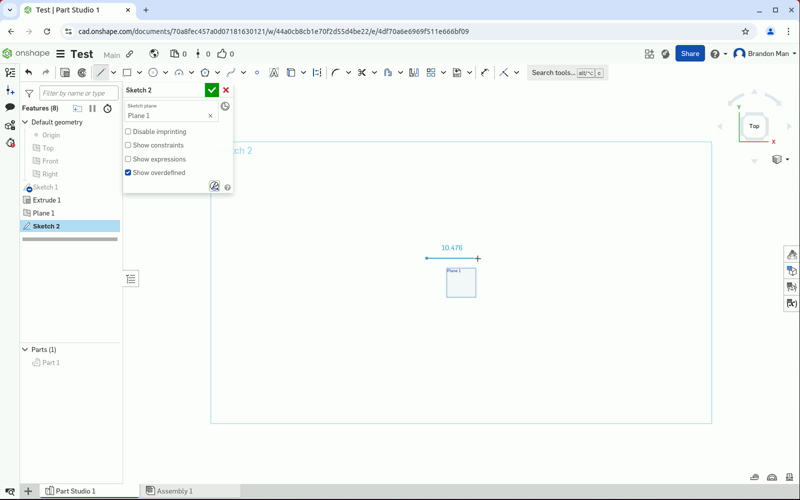
key_up(shift)
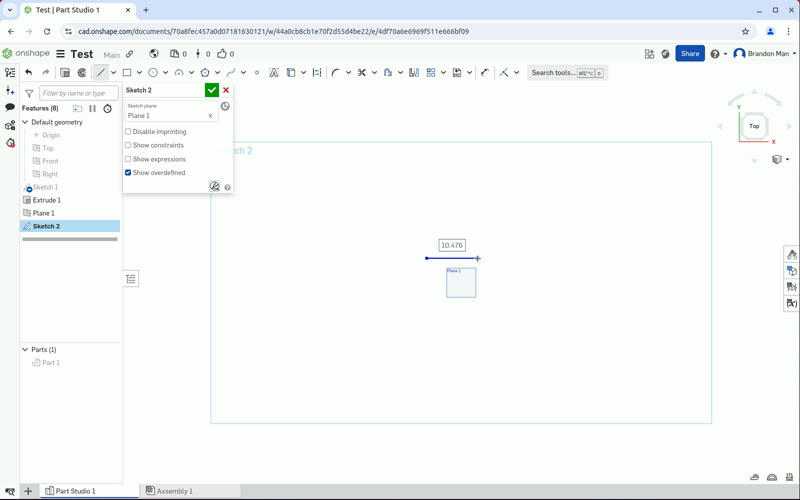
key_down(shift)
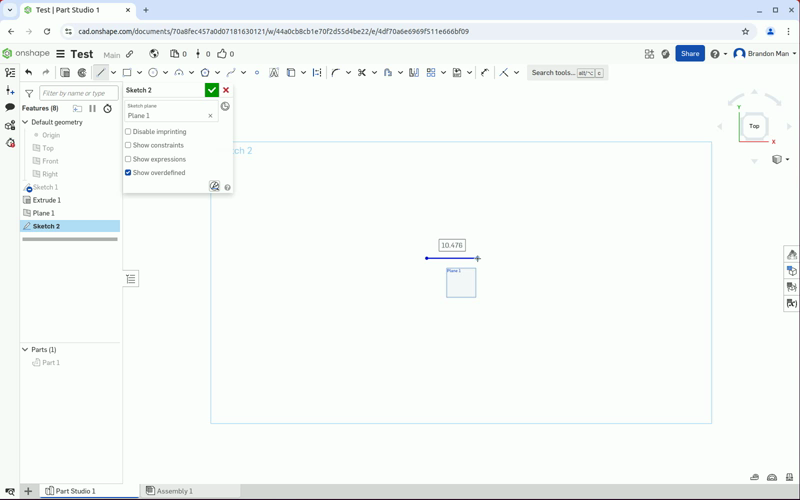
mouse_move(450, 317)
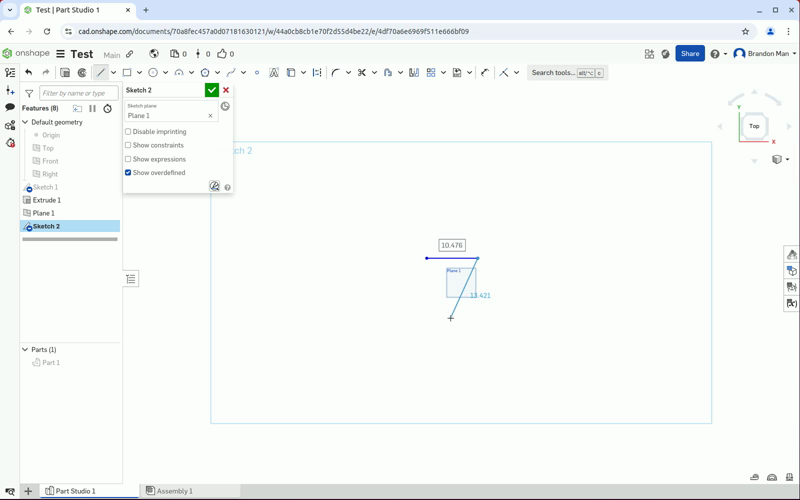
click(450, 317)
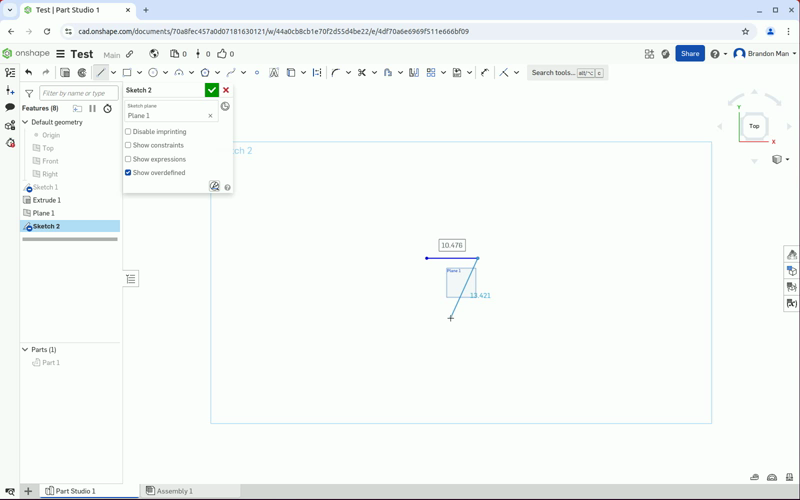
key_up(shift)
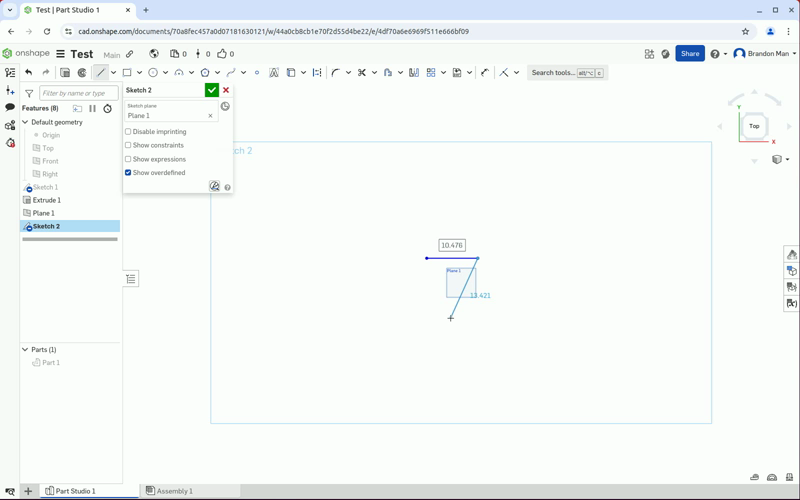
key_down(shift)
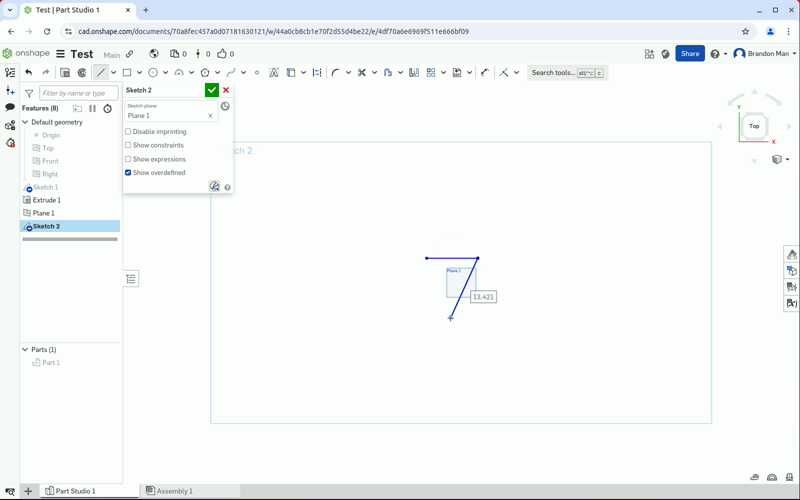
mouse_move(480, 317)
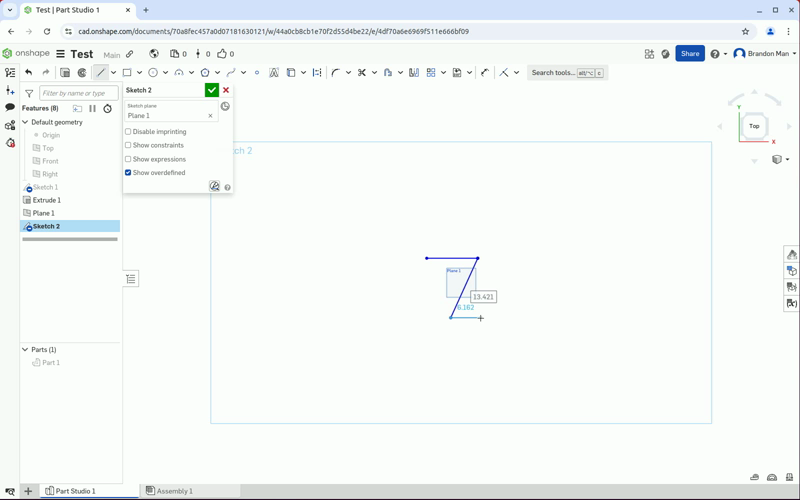
mouse_move(460, 321)
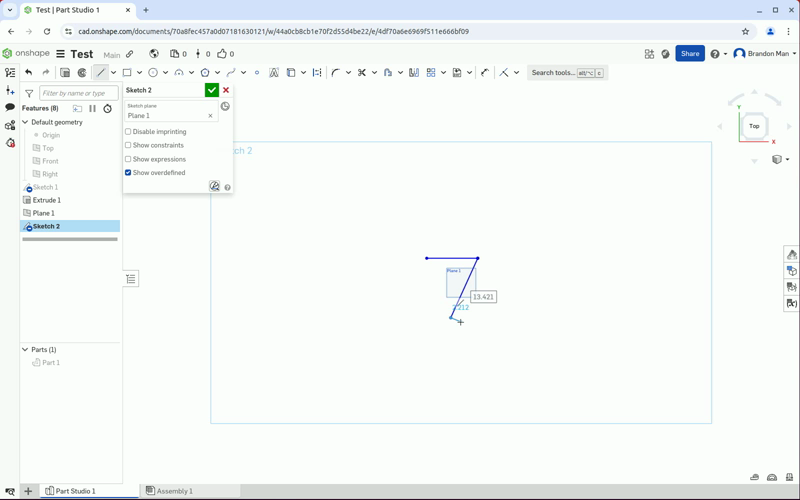
click(460, 321)
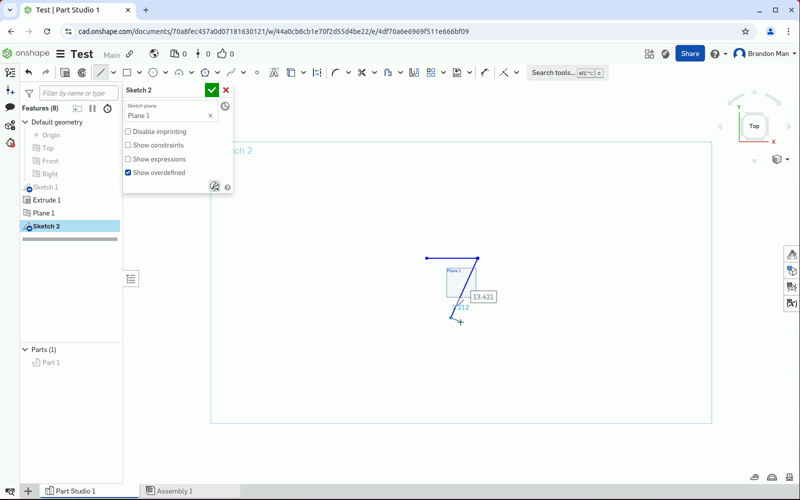
key_up(shift)
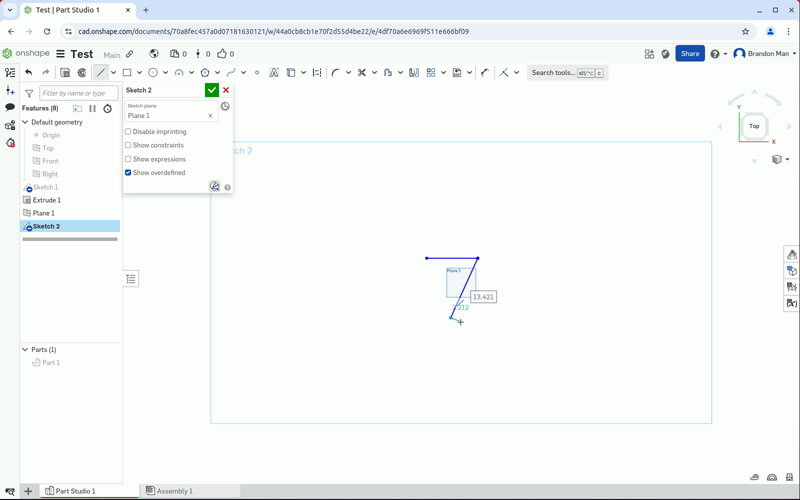
key_down(shift)
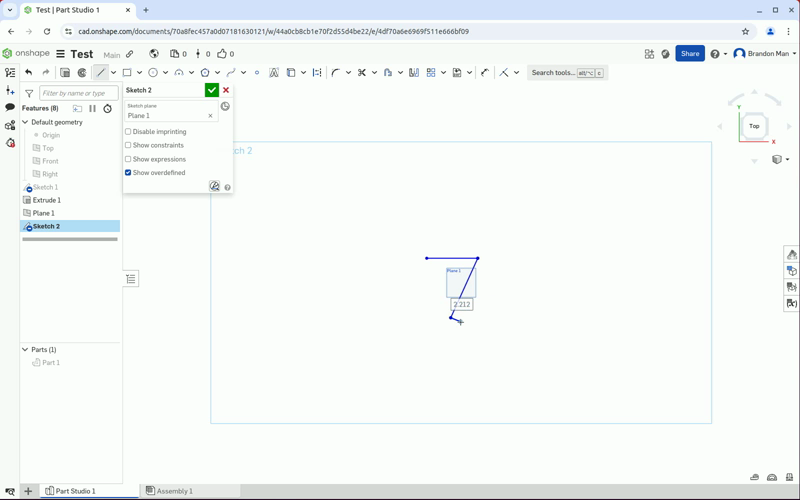
mouse_move(494, 247)
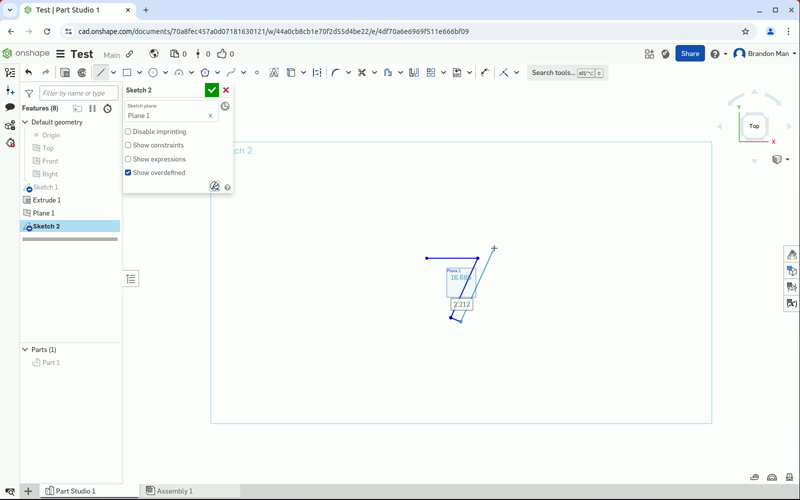
click(494, 247)
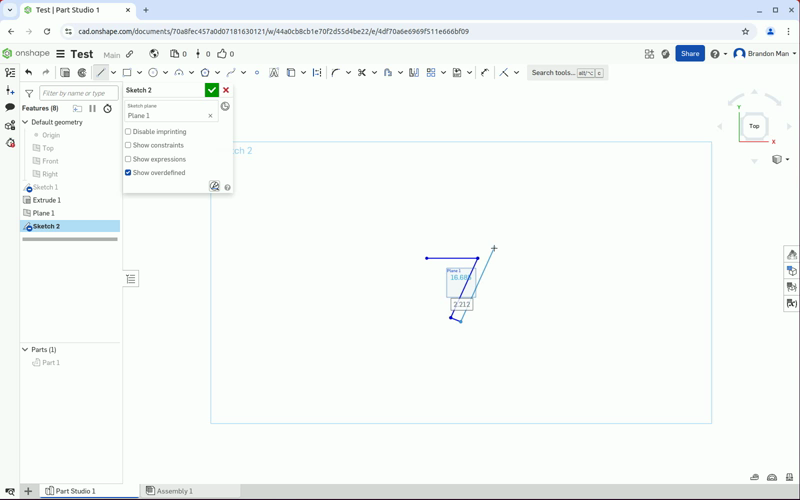
key_up(shift)
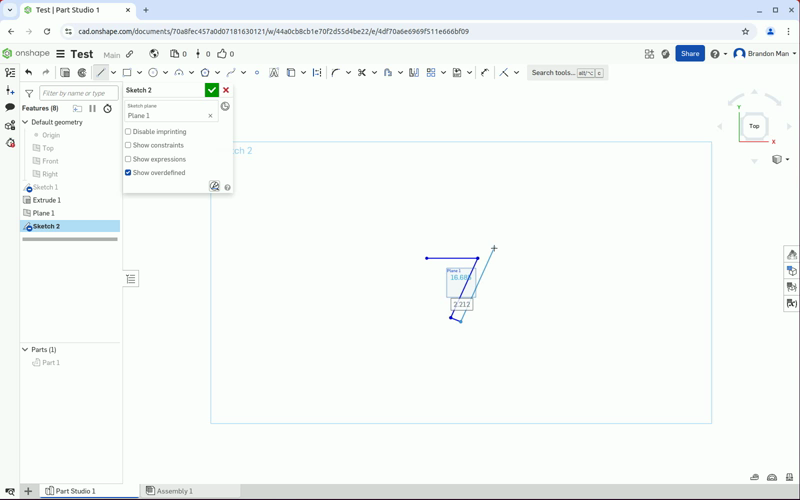
key_down(shift)
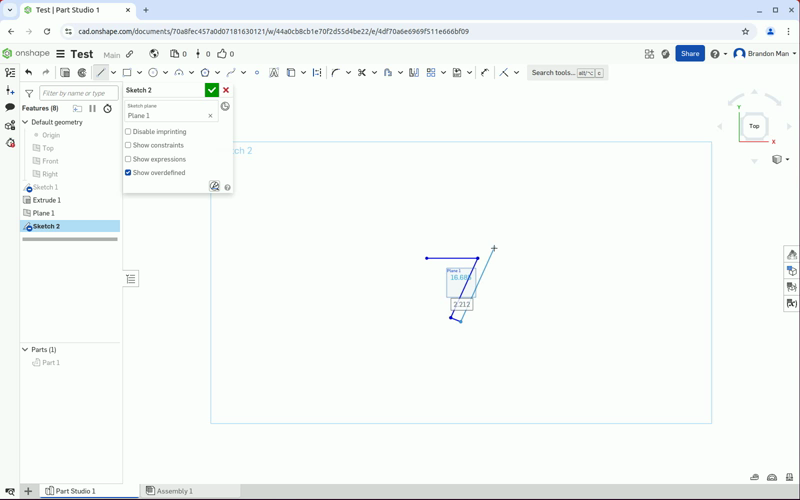
mouse_move(426, 247)
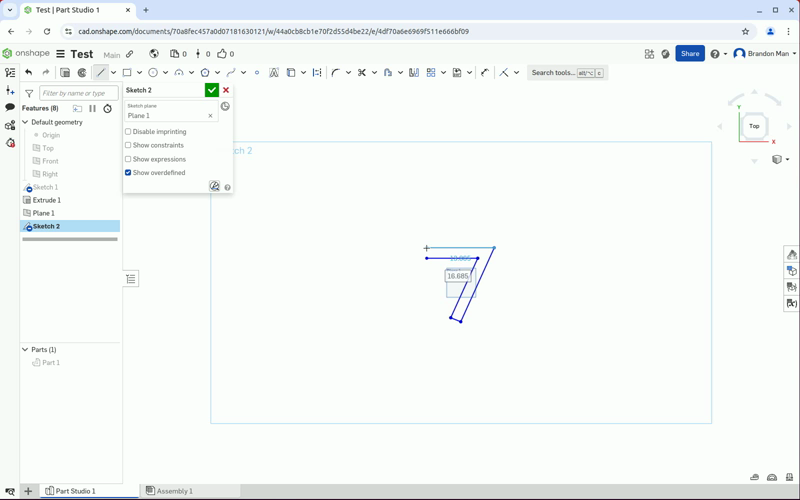
click(426, 247)
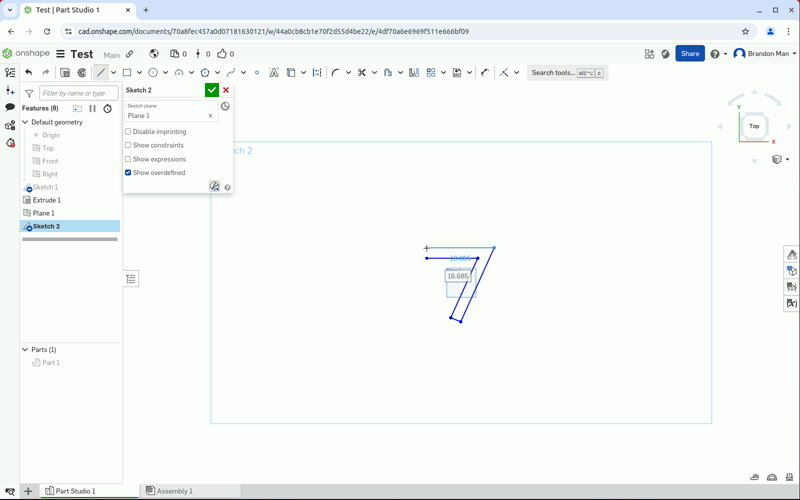
key_up(shift)
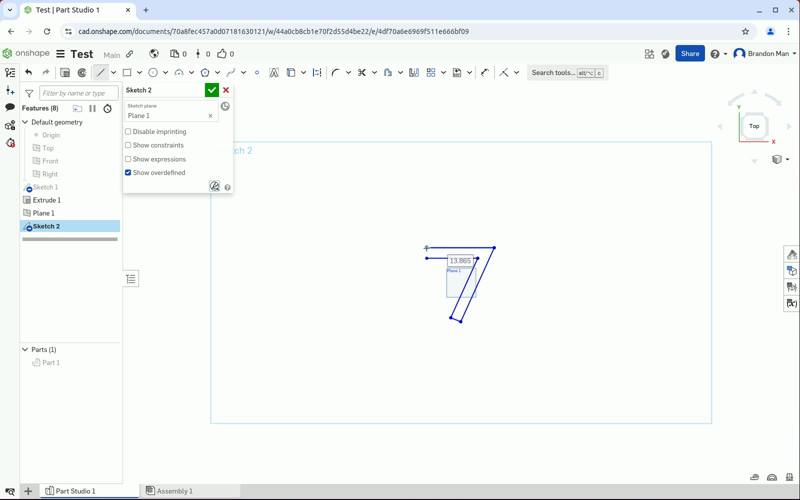
mouse_move(456, 247)
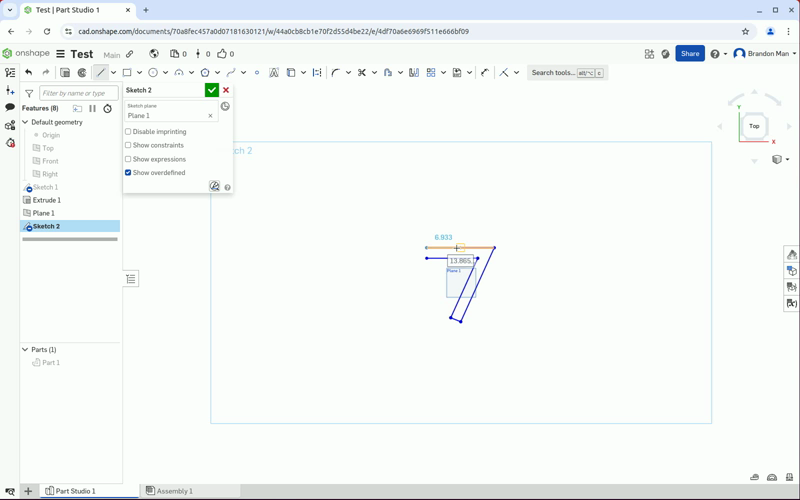
key_down(shift)
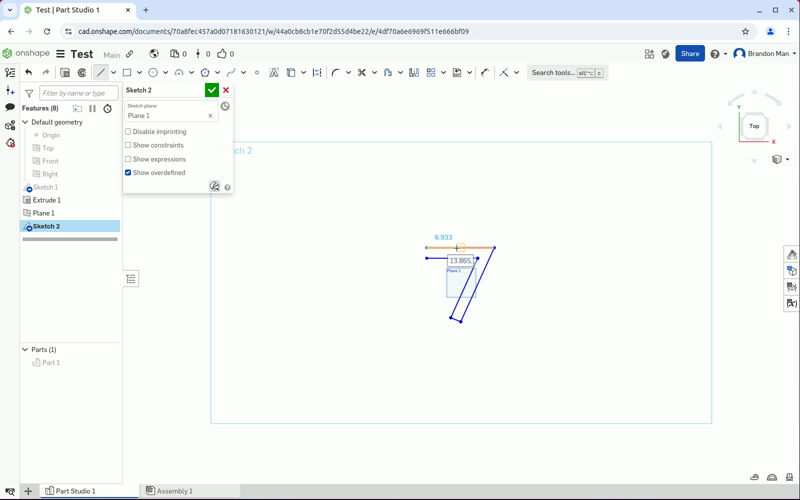
mouse_move(426, 258)
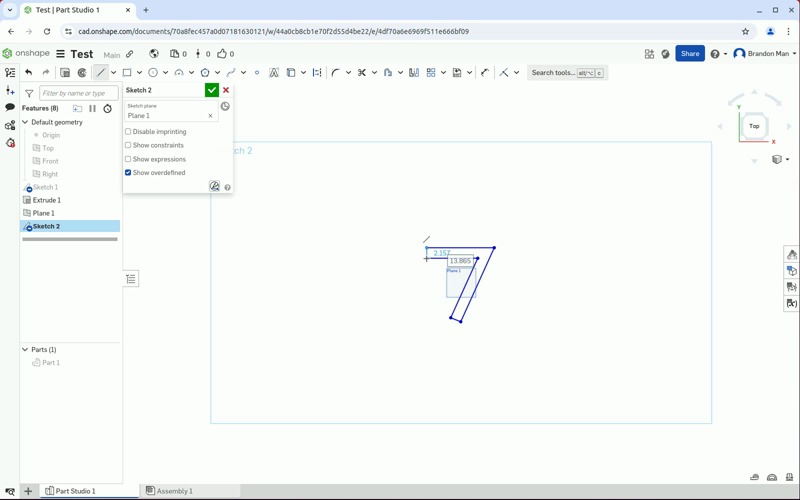
key_up(shift)
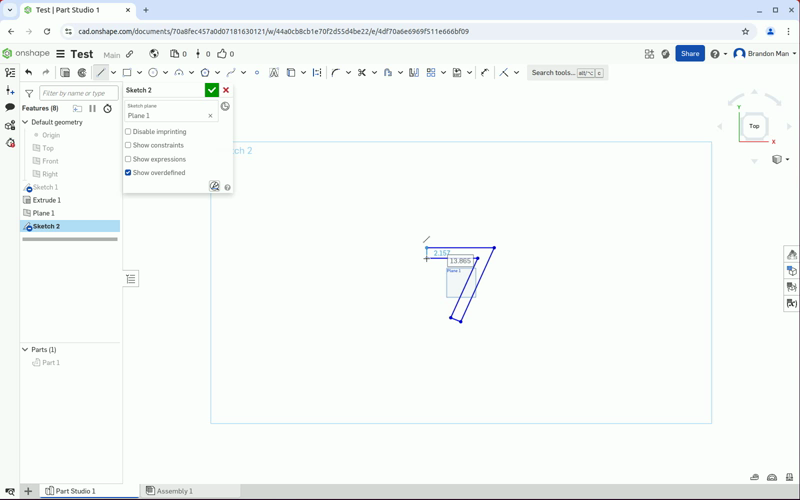
click(426, 258)
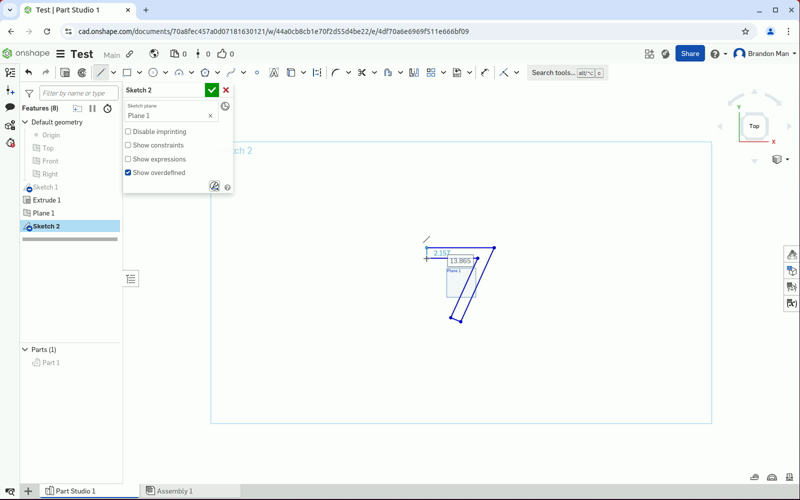
key(esc)
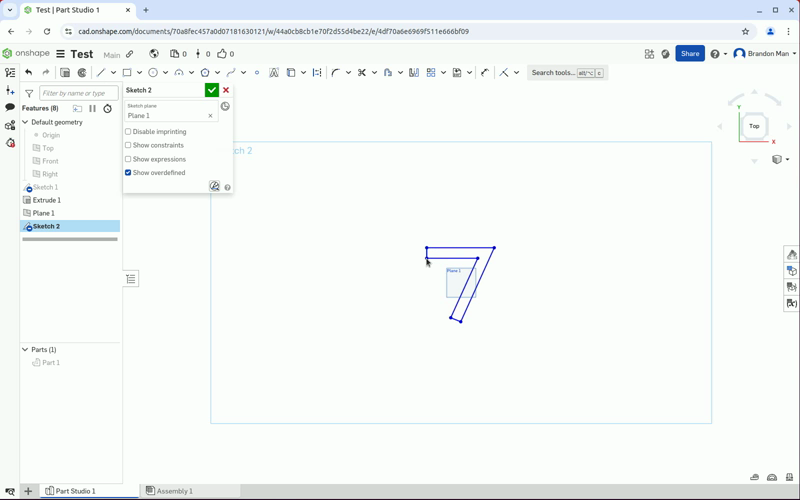
mouse_move(468, 254)
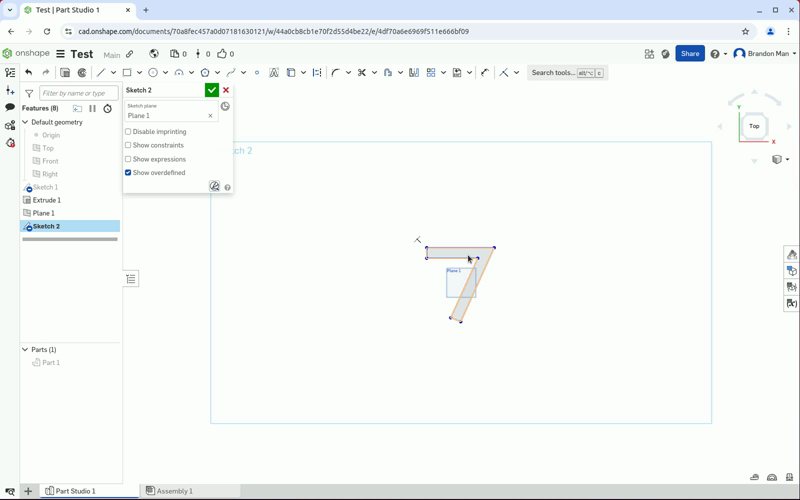
scroll(6)
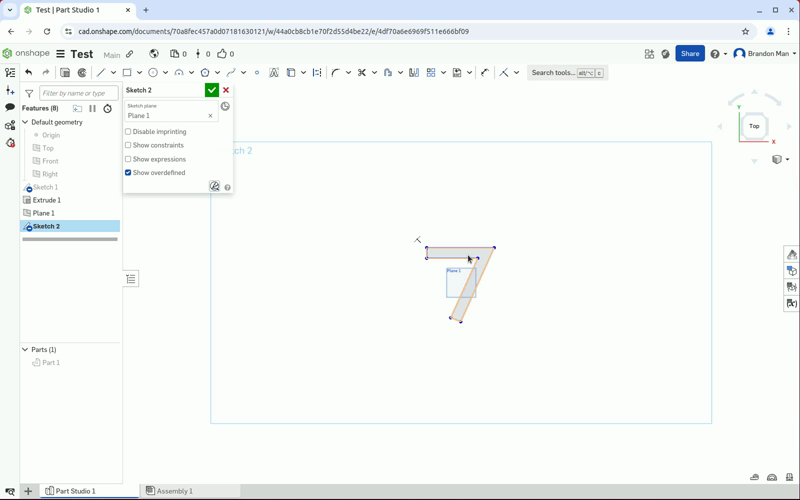
scroll(6)
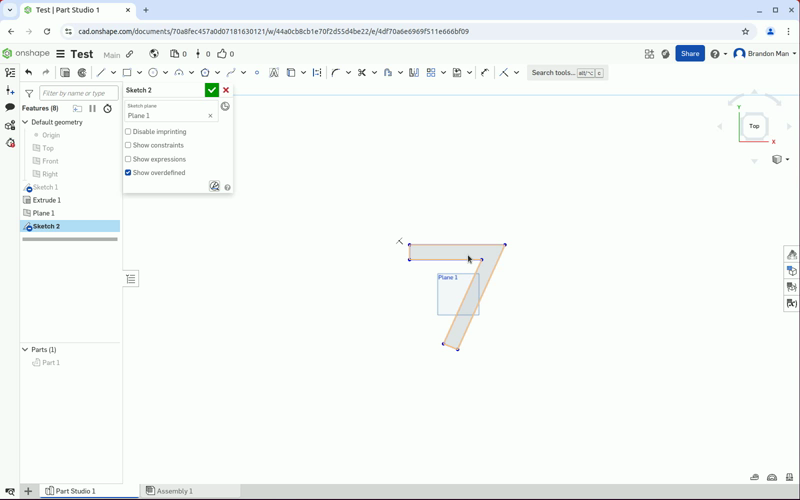
scroll(6)
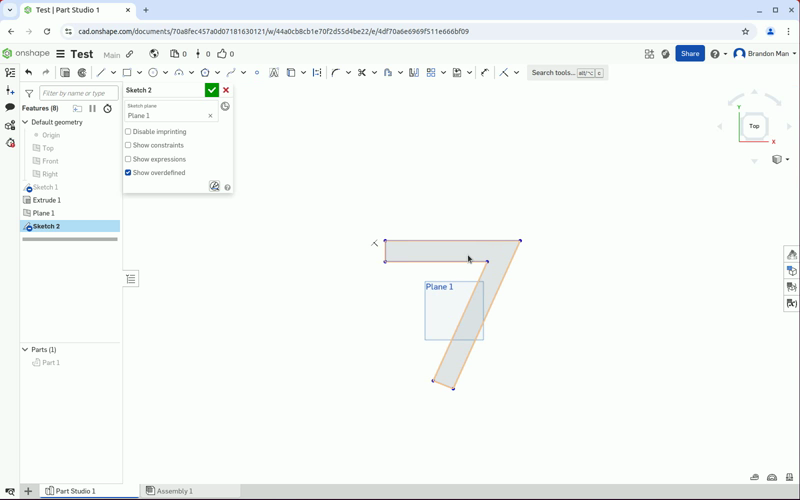
scroll(6)
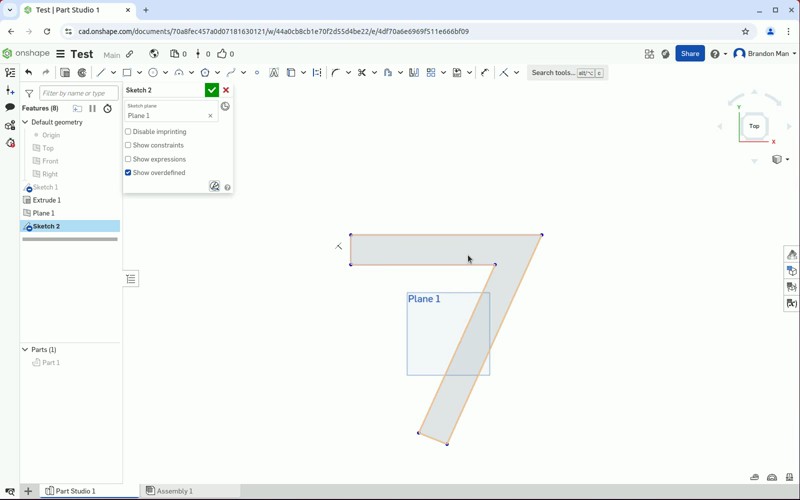
scroll(6)
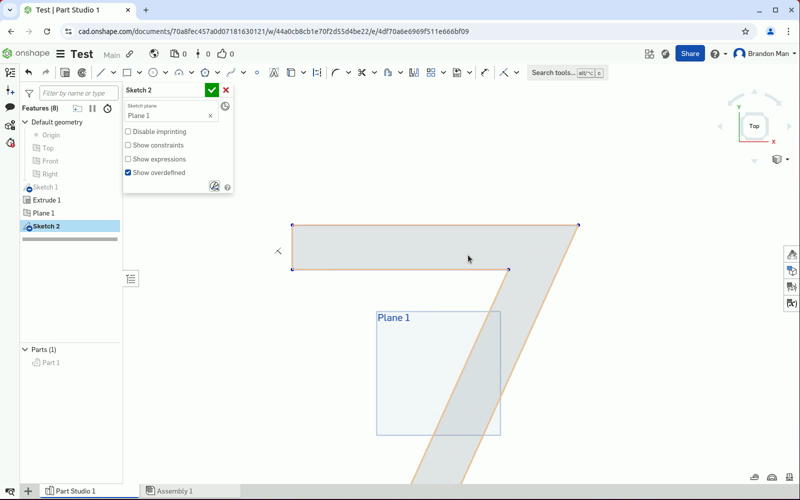
scroll(6)
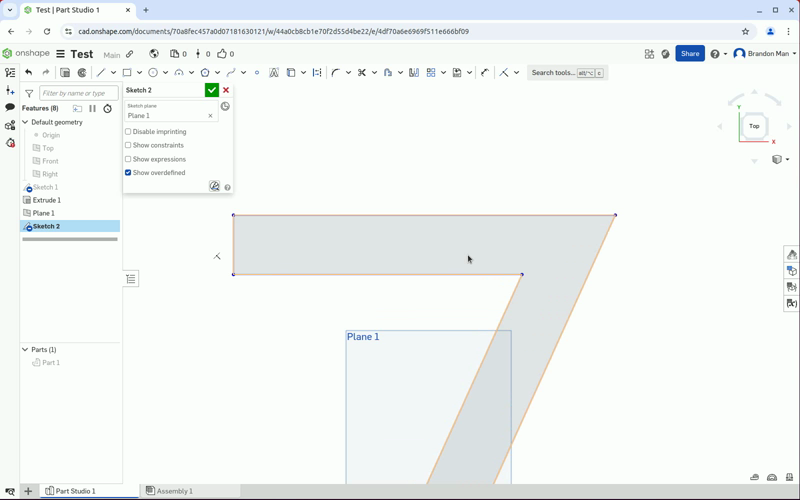
scroll(6)
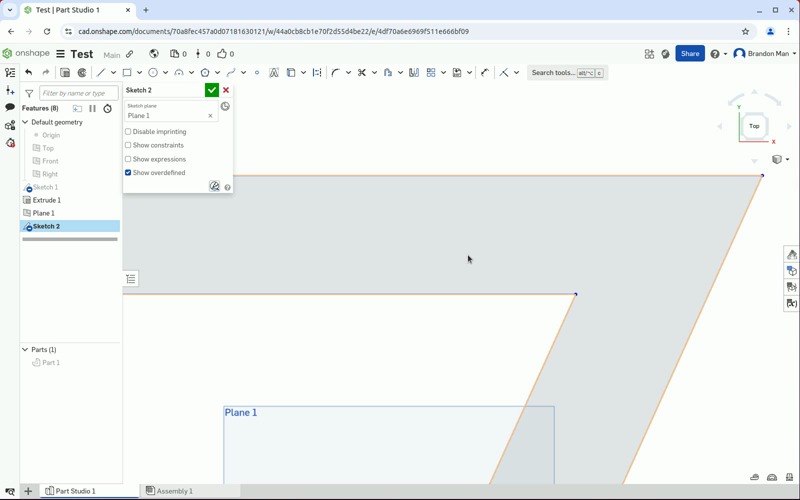
click(468, 254)
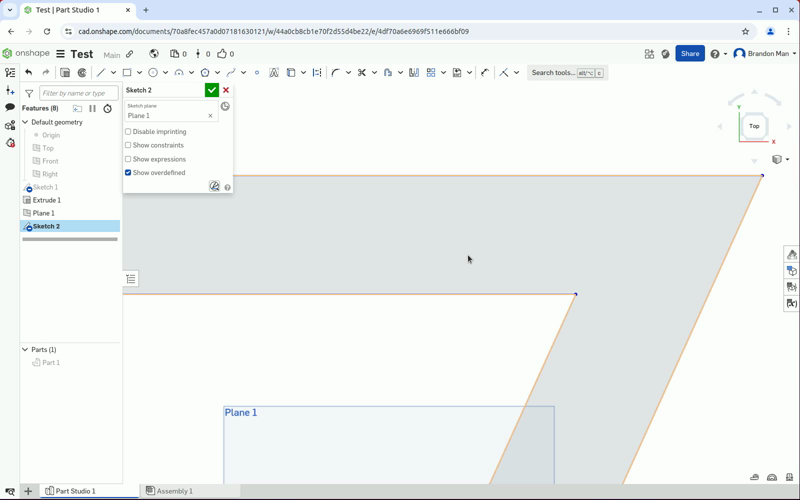
scroll(-6)
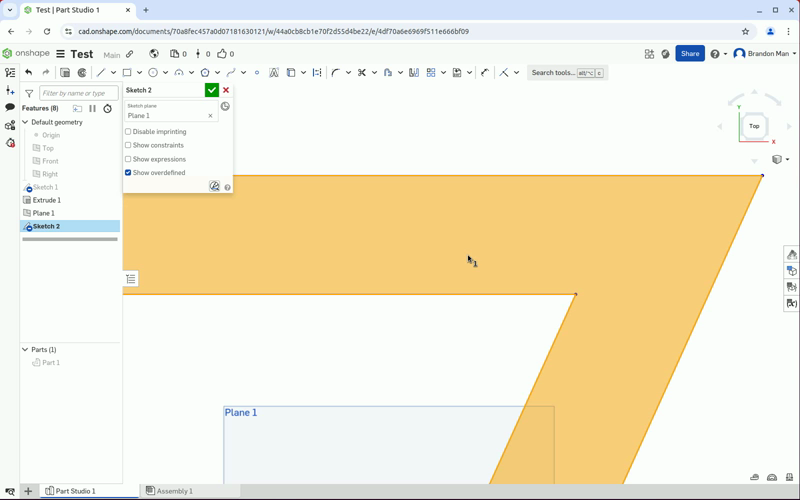
scroll(-6)
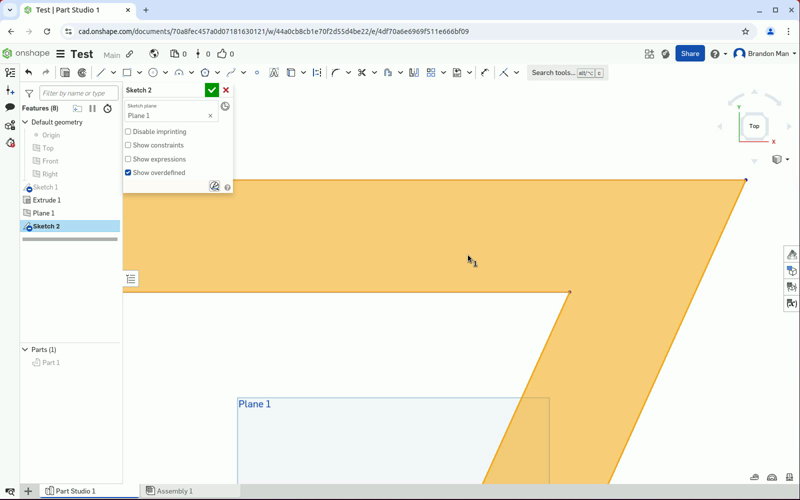
scroll(-6)
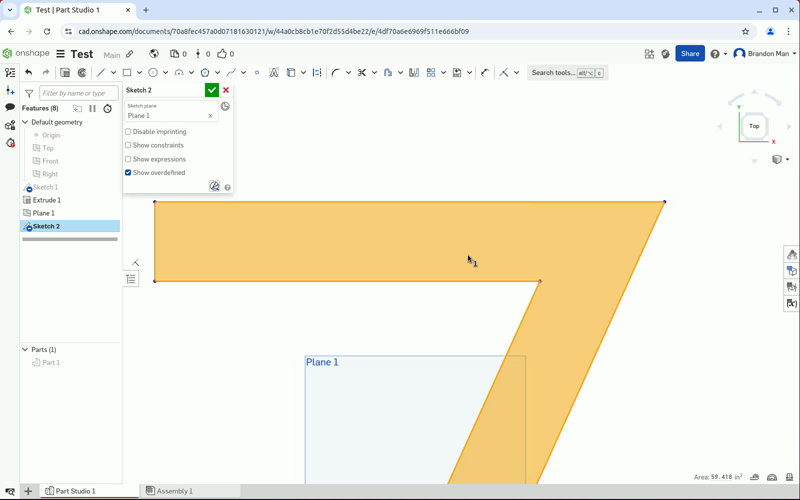
scroll(-6)
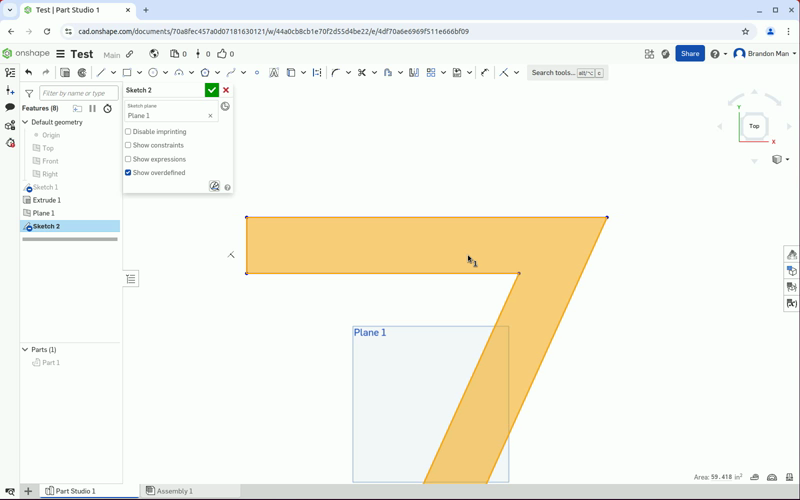
scroll(-6)
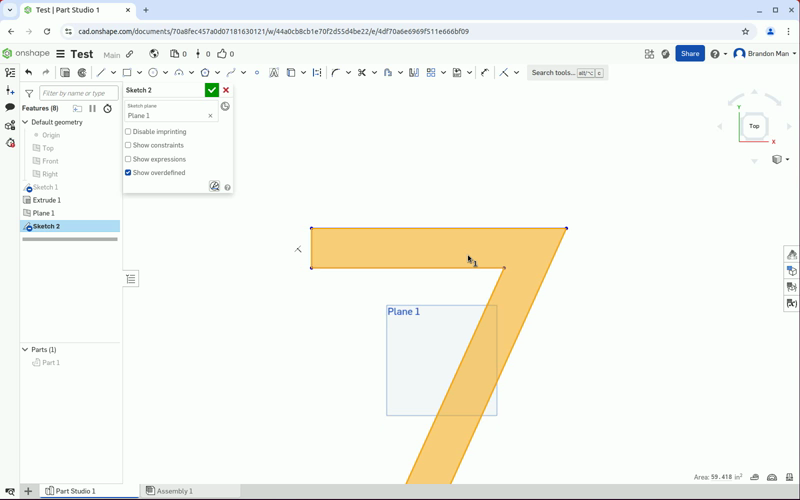
scroll(-6)
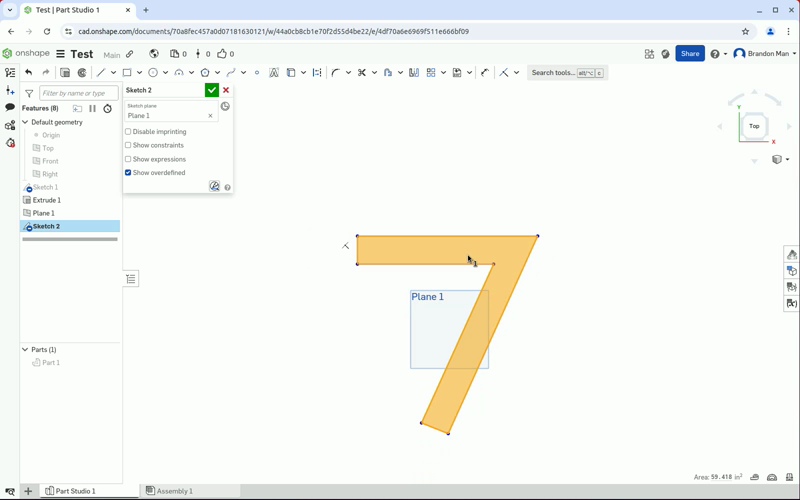
scroll(-6)
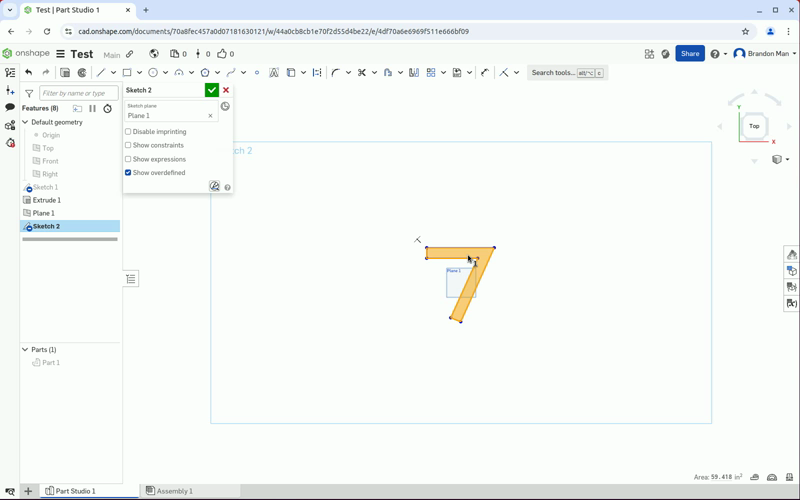
mouse_move(73, 352)
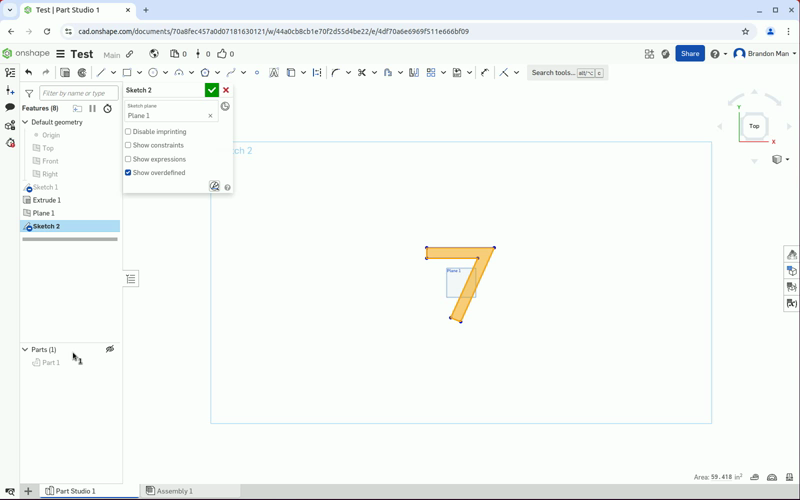
key(shift+y)
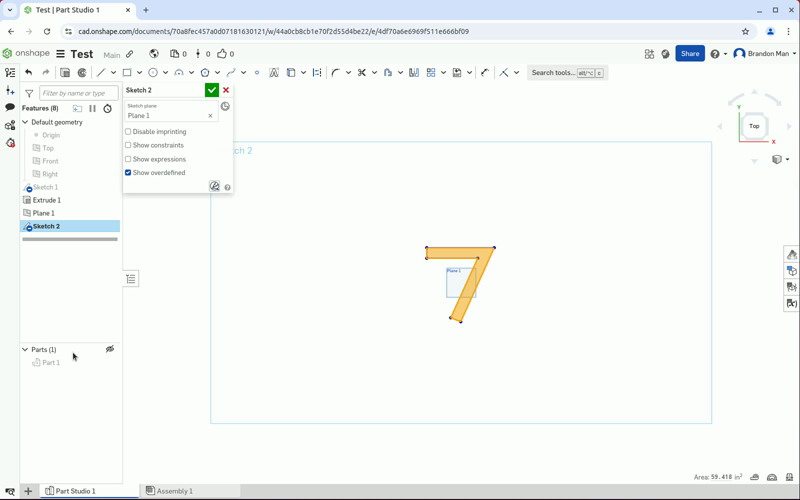
key(shift+e)
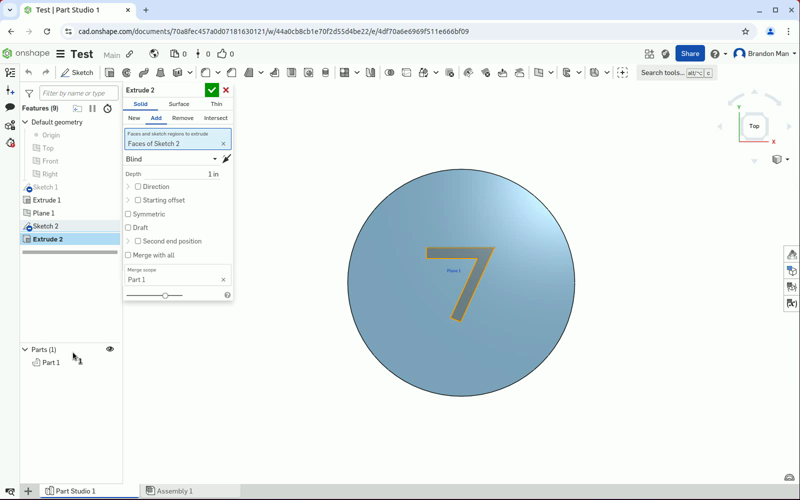
mouse_move(143, 106)
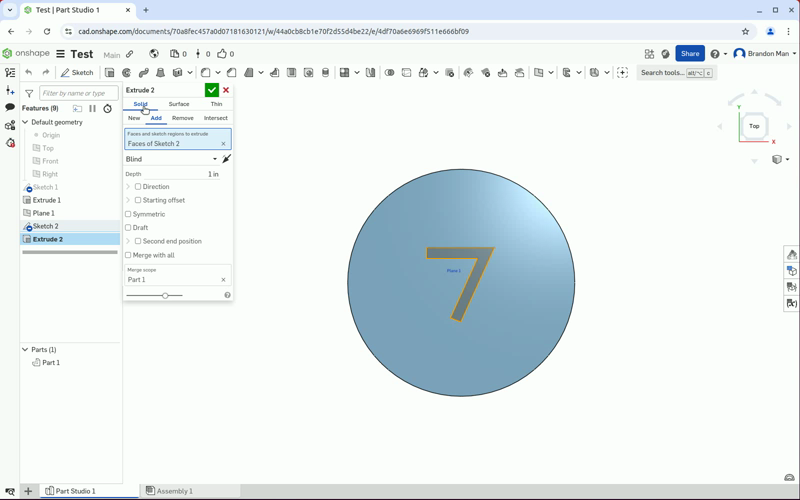
click(143, 106)
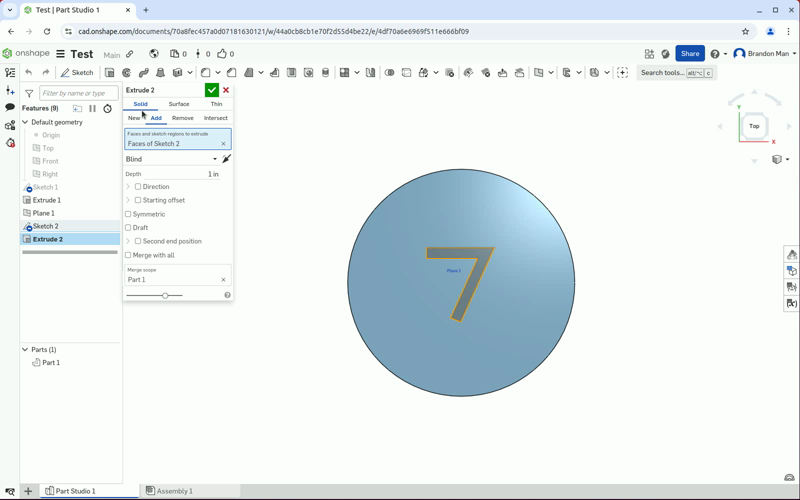
mouse_move(137, 120)
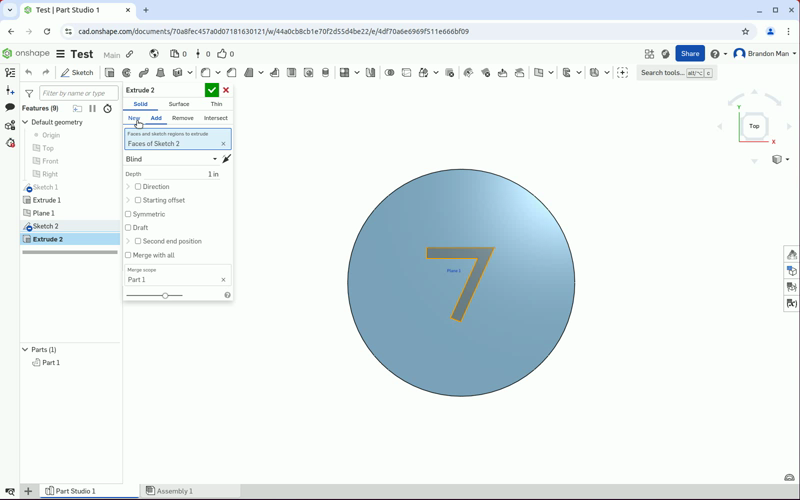
click(137, 120)
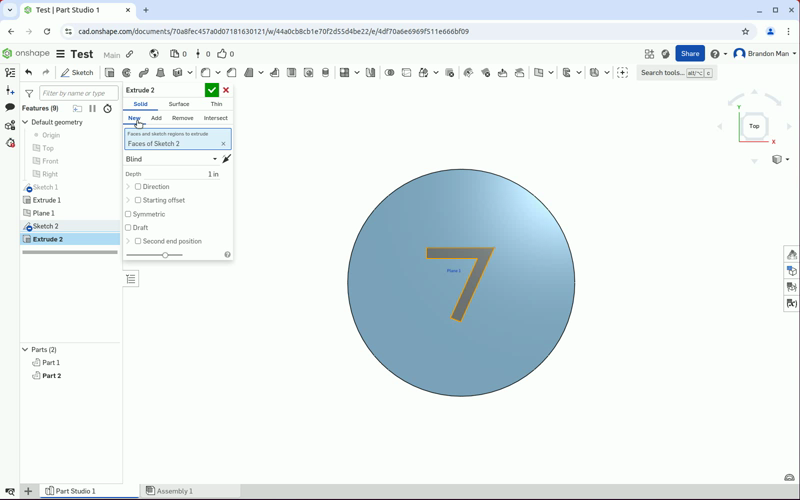
key(tab, 4)
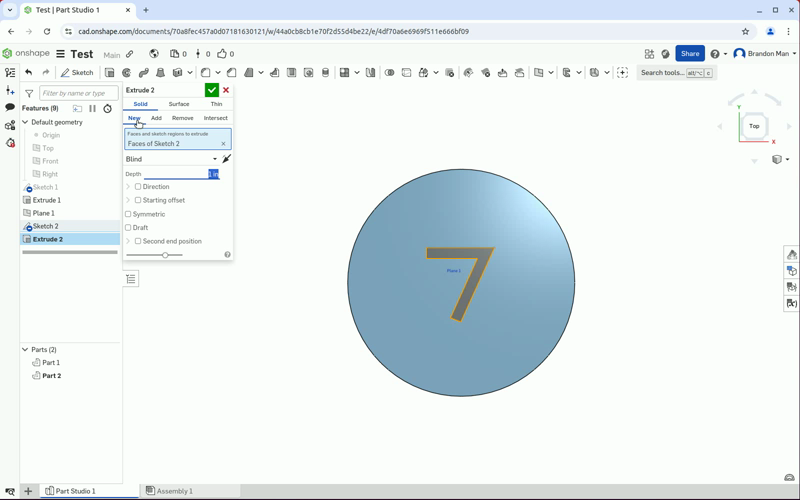
text(1.685)
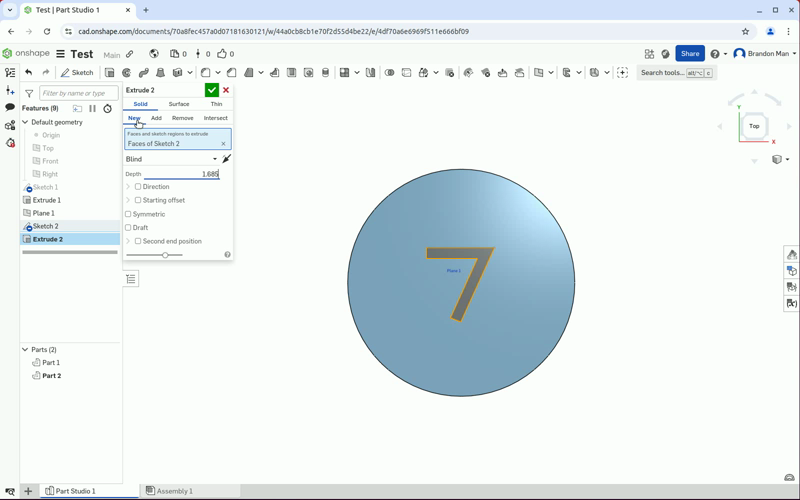
key(enter)
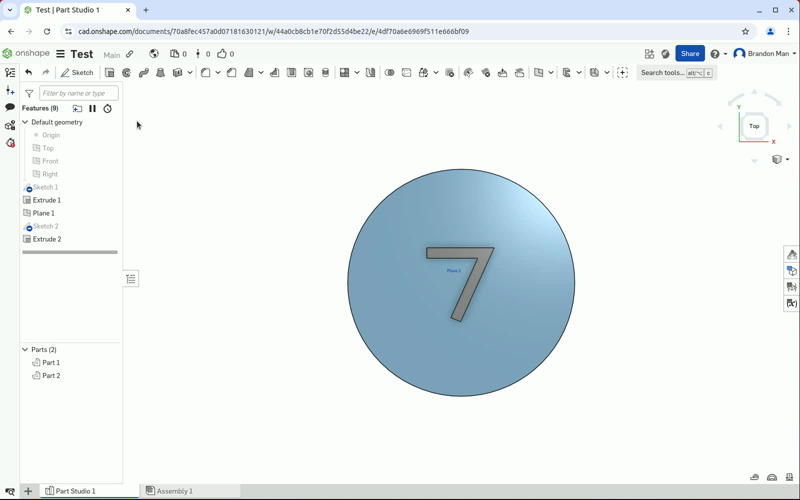
key(shift+h)
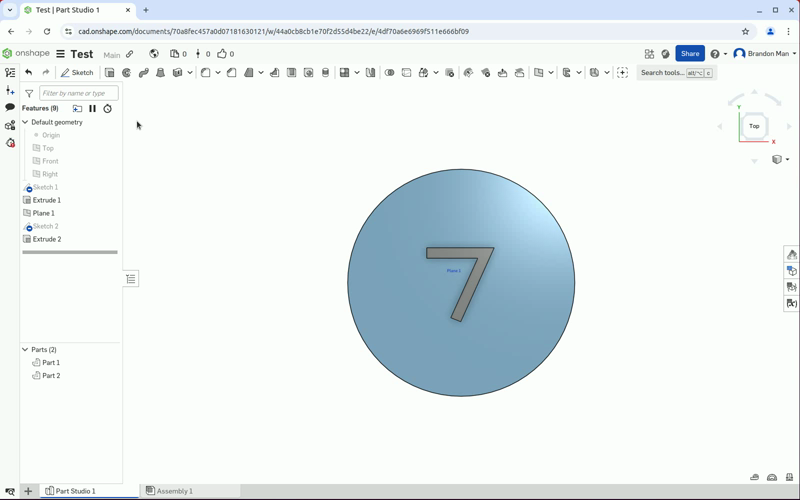
key(shift+h)
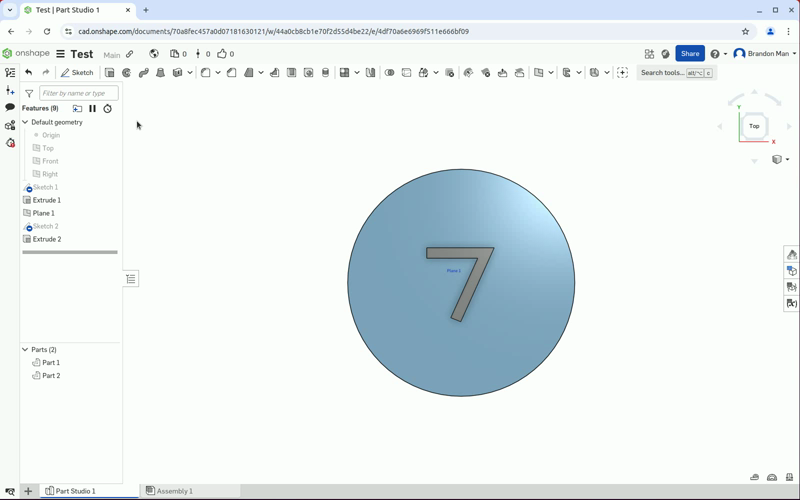
mouse_move(73, 189)
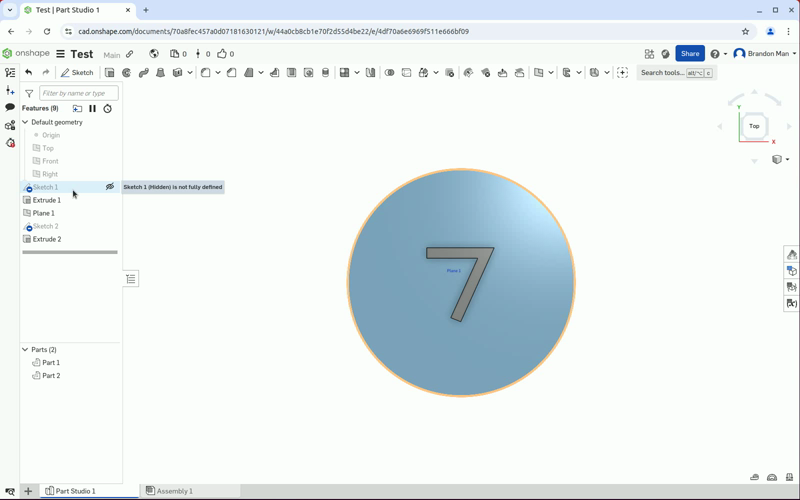
click(73, 189)
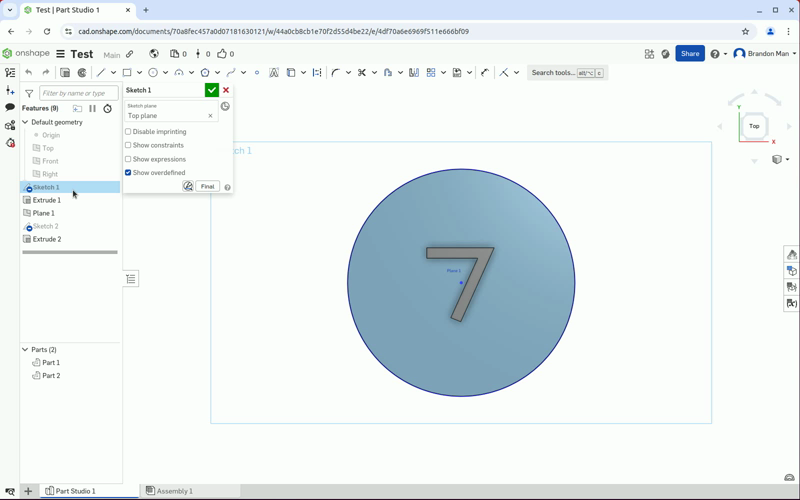
mouse_move(229, 92)
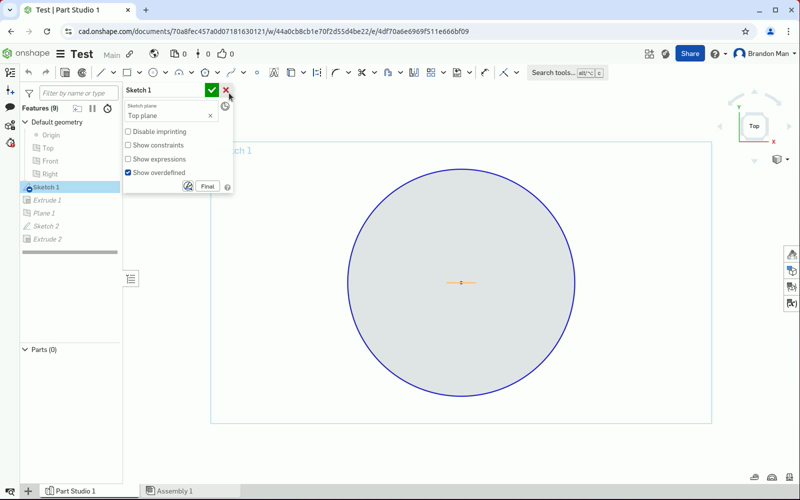
click(229, 92)
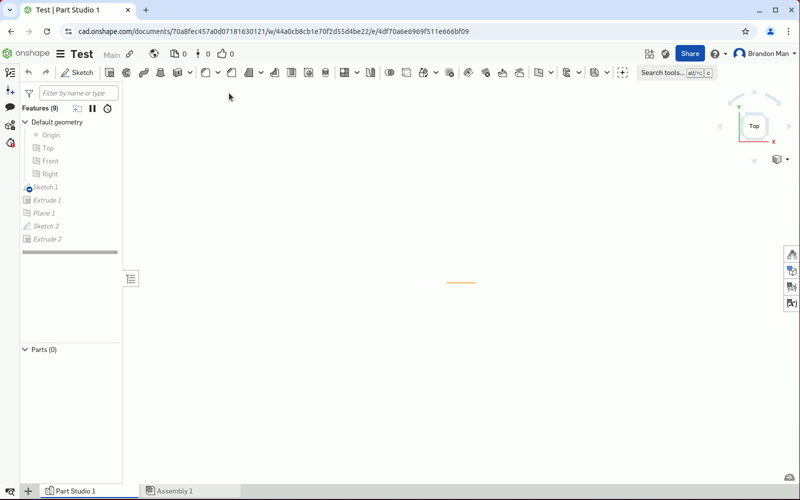
key(shift+s)
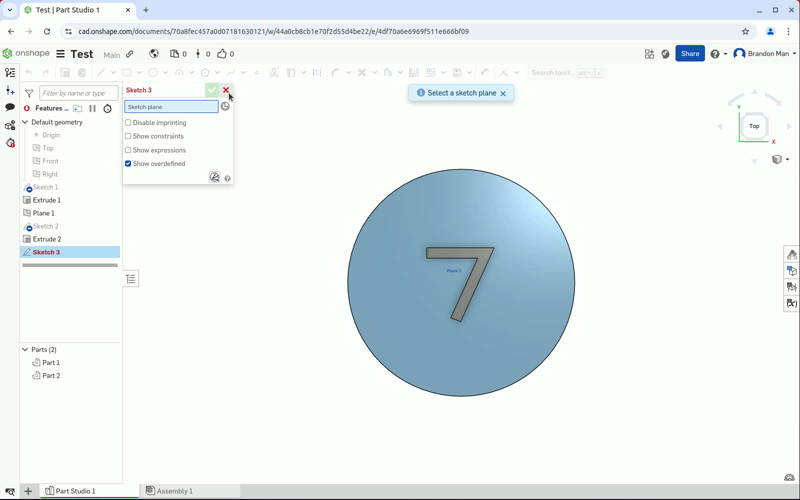
mouse_move(73, 215)
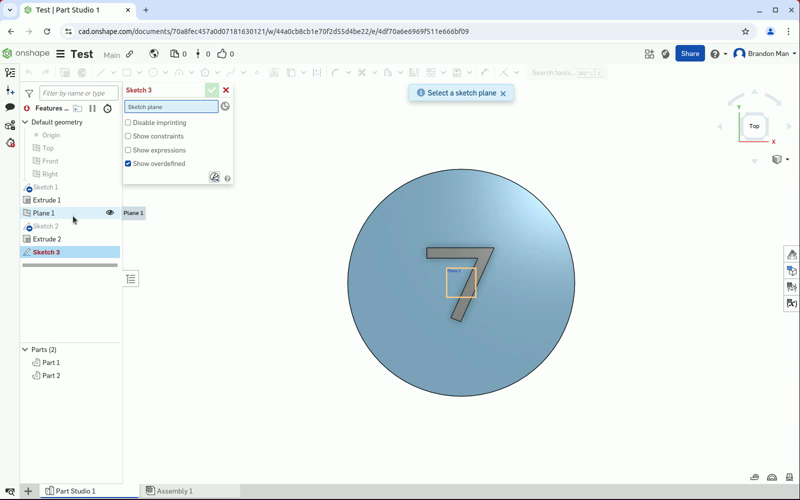
click(73, 215)
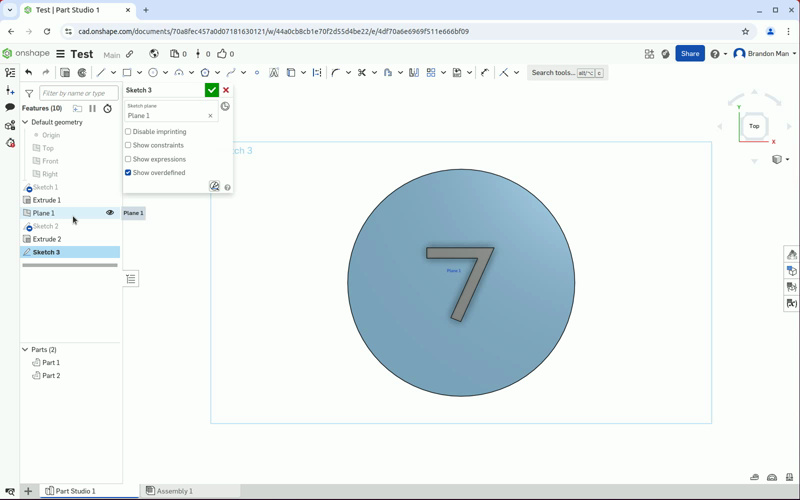
mouse_move(73, 352)
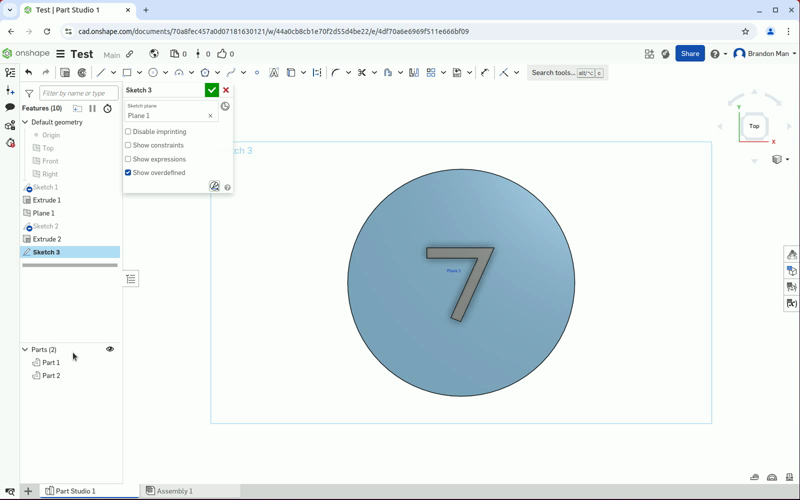
key(y)
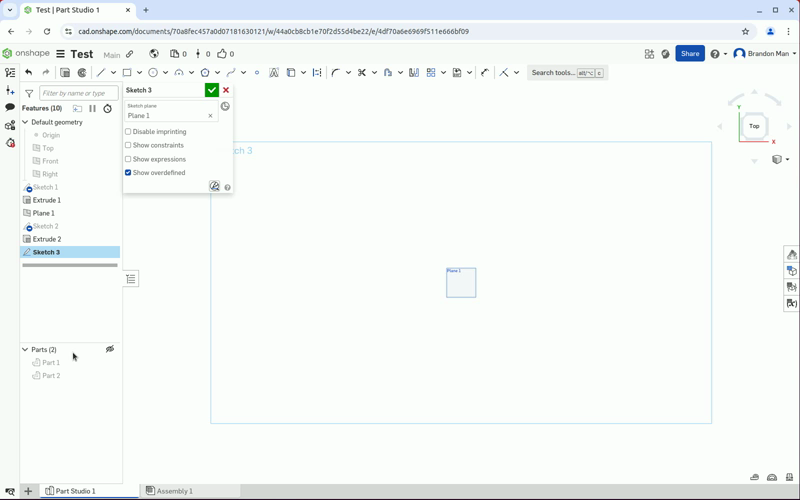
key(l)
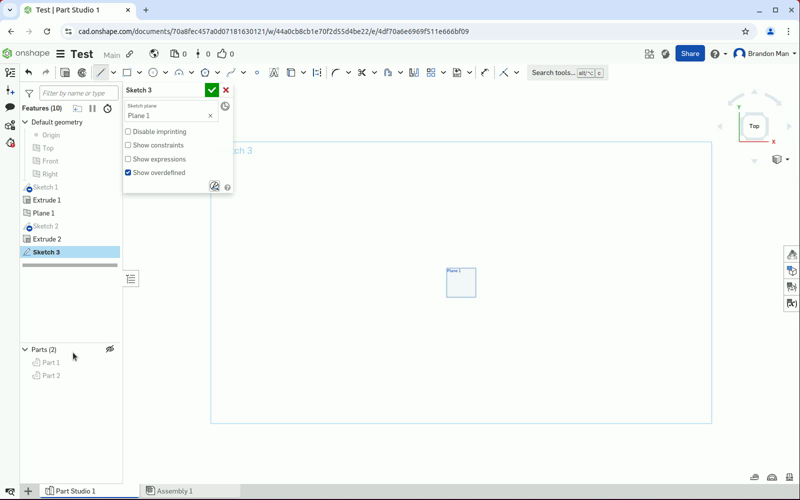
key_down(shift)
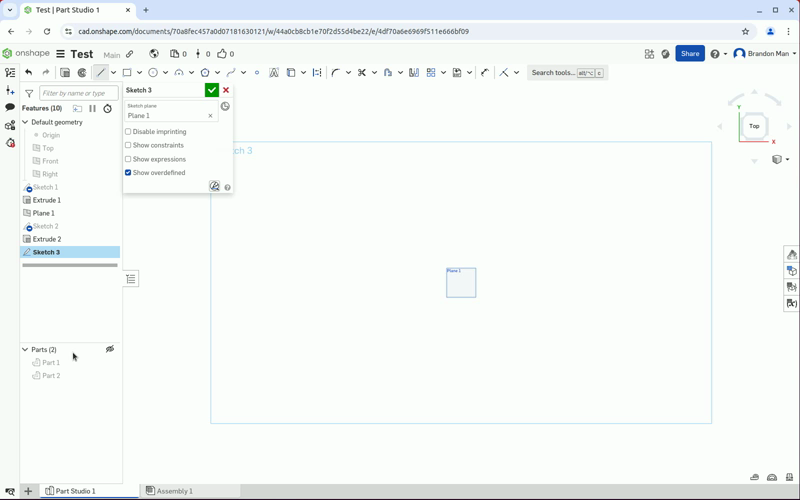
mouse_move(411, 291)
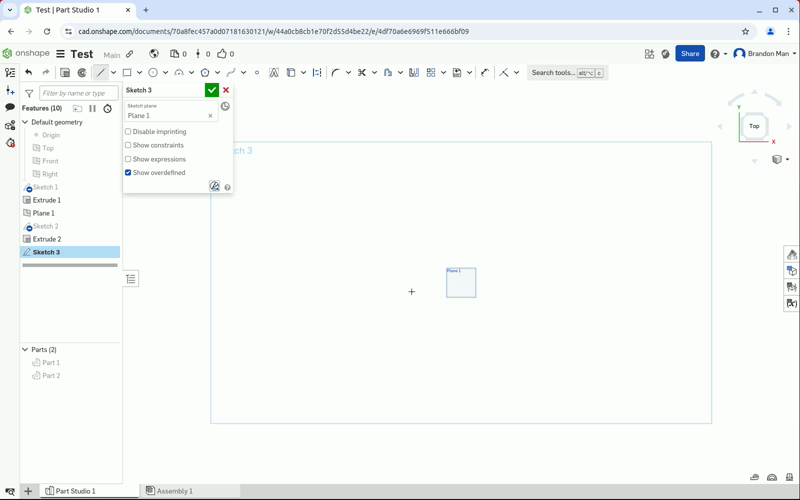
click(411, 291)
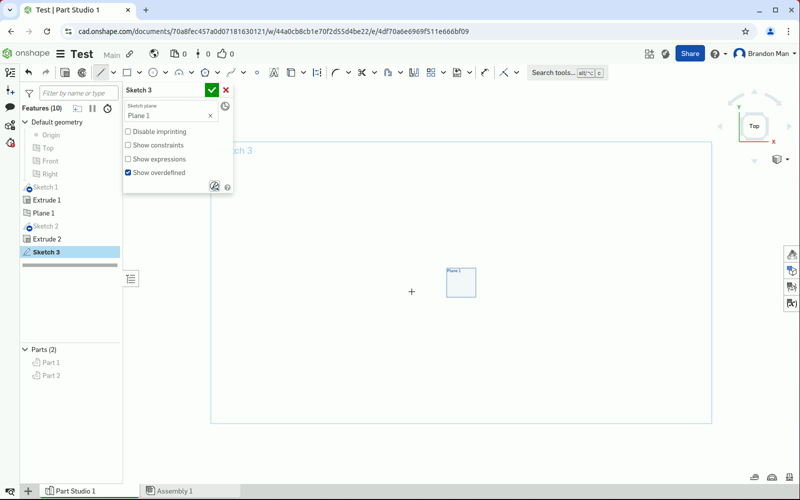
key_up(shift)
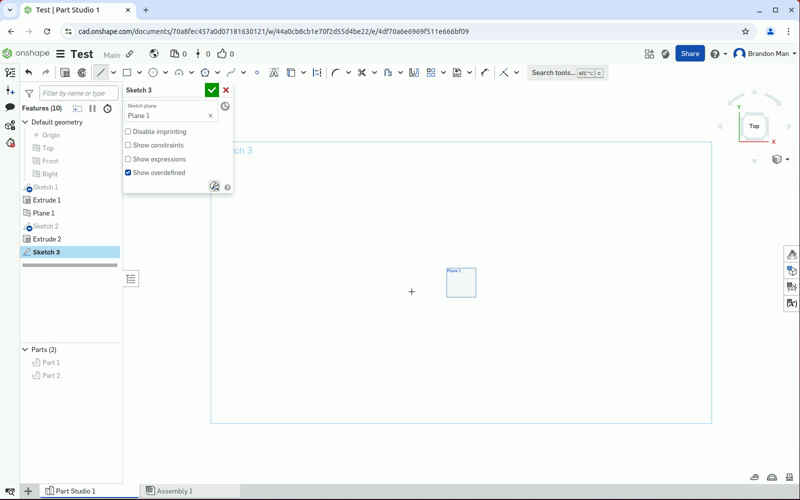
key_down(shift)
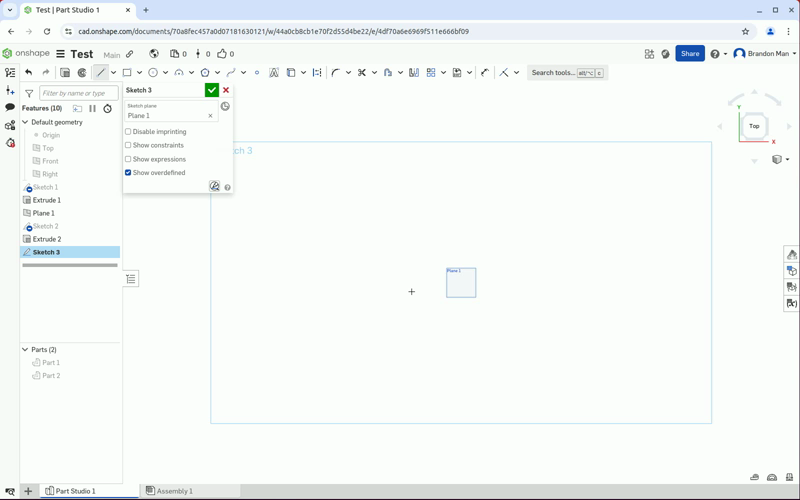
mouse_move(441, 291)
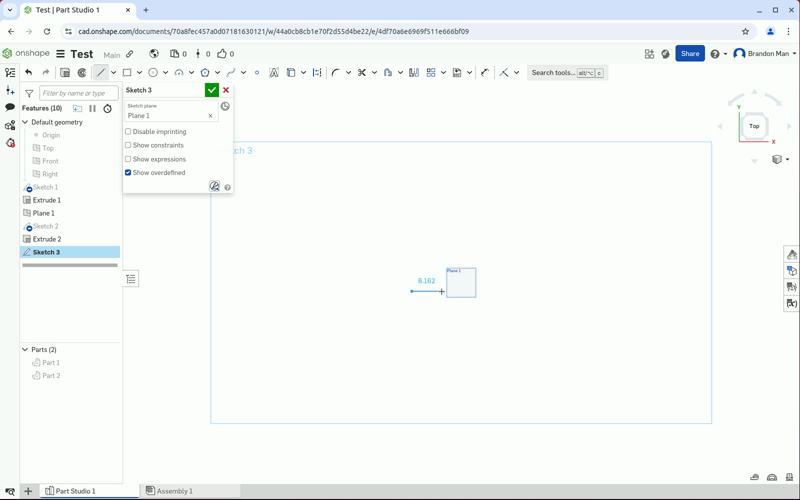
mouse_move(422, 307)
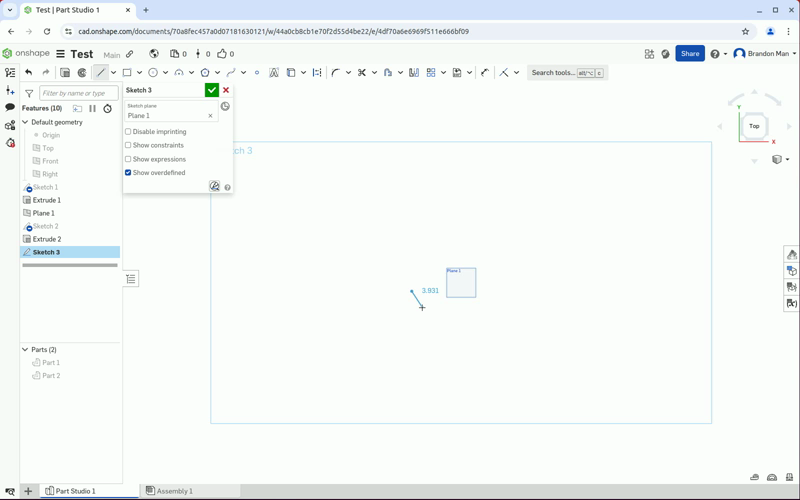
click(422, 307)
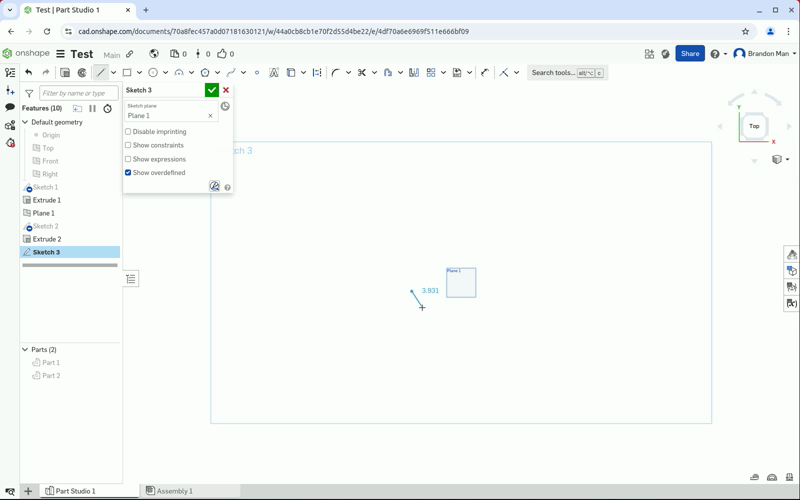
key_up(shift)
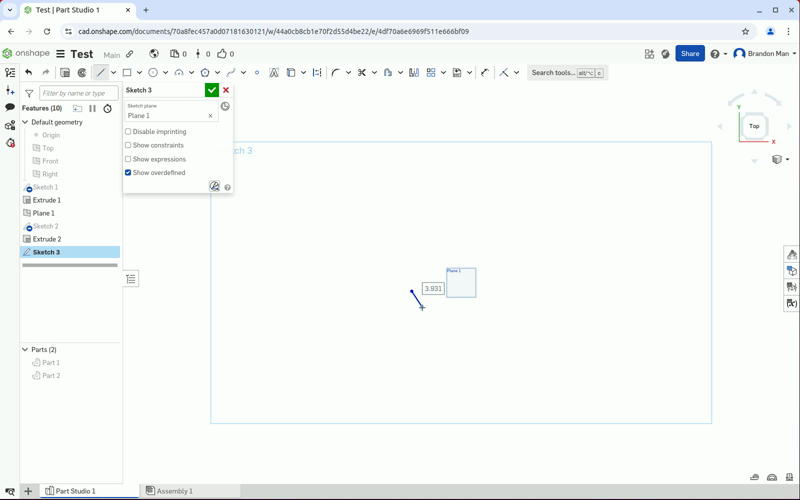
key_down(shift)
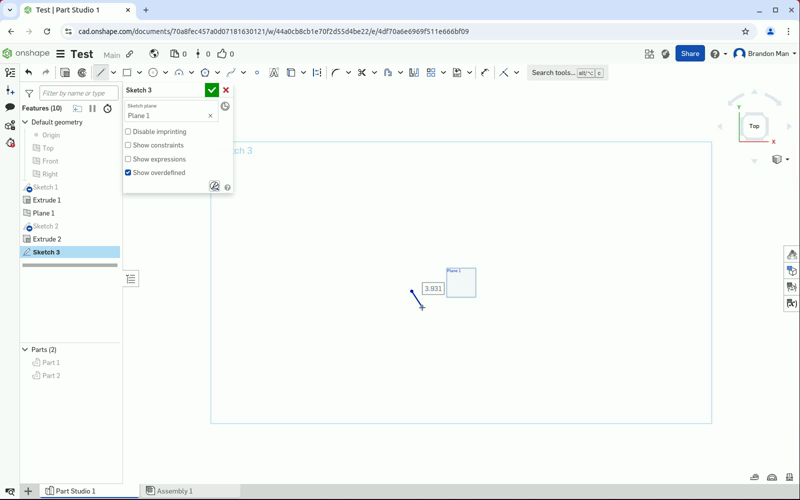
mouse_move(452, 307)
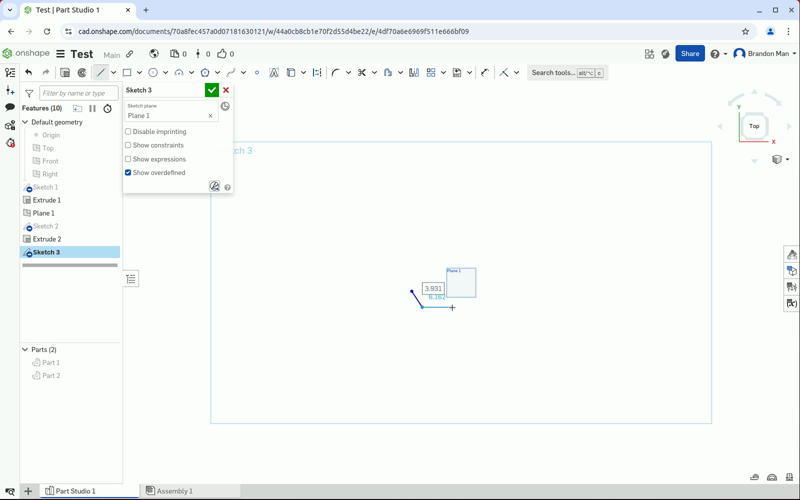
mouse_move(470, 274)
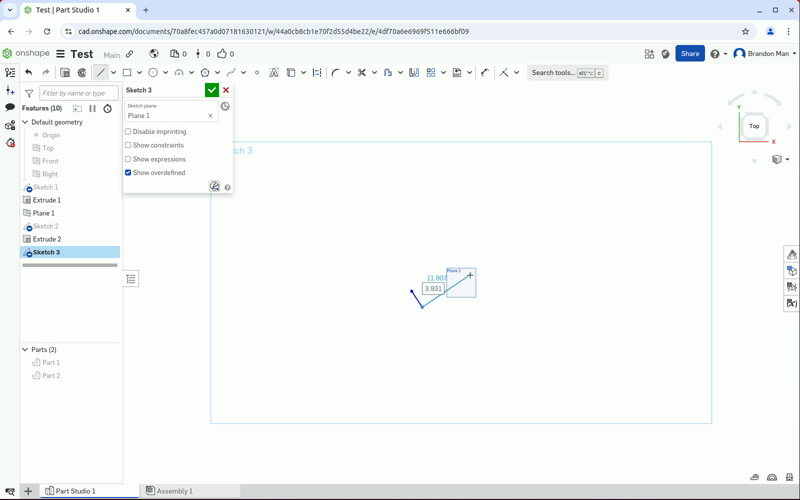
click(470, 274)
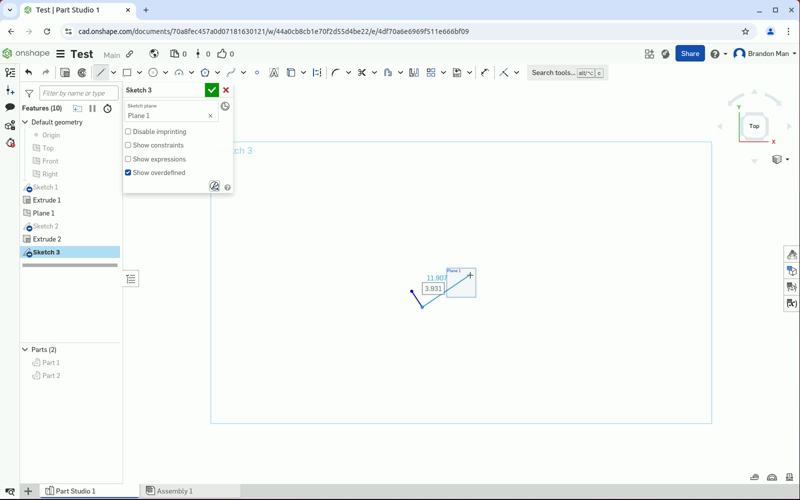
key_up(shift)
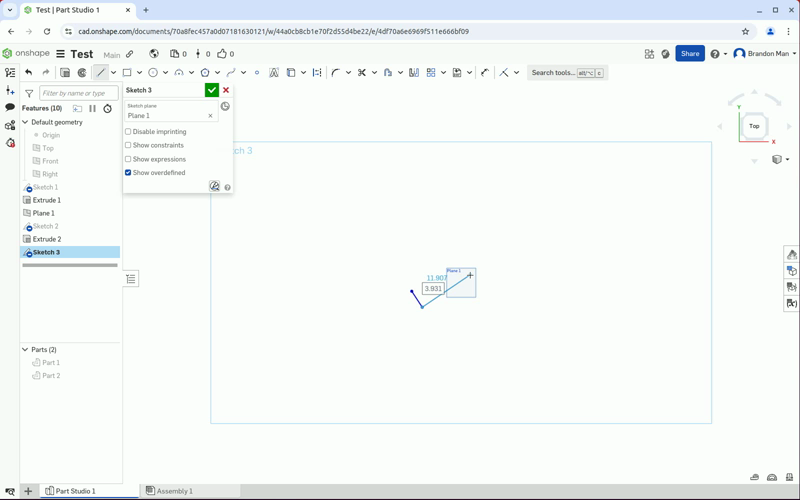
key_down(shift)
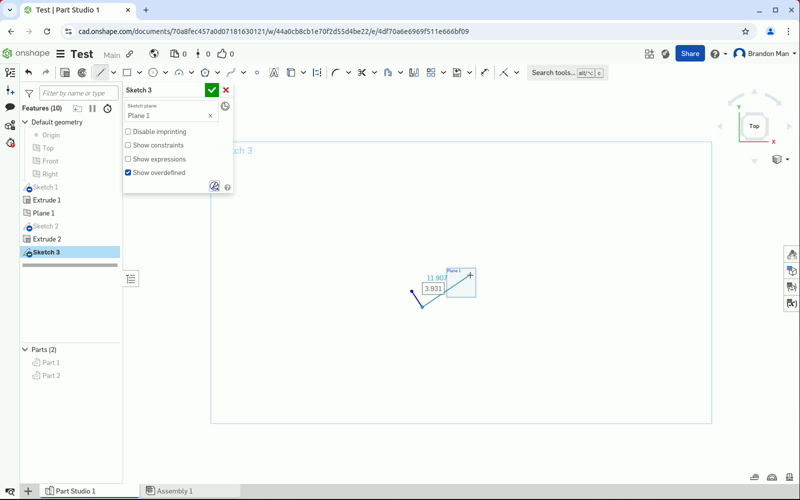
mouse_move(500, 274)
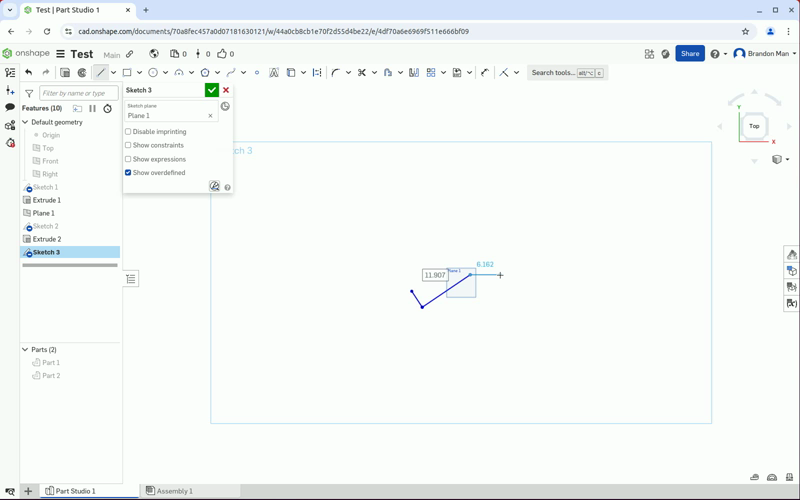
mouse_move(477, 259)
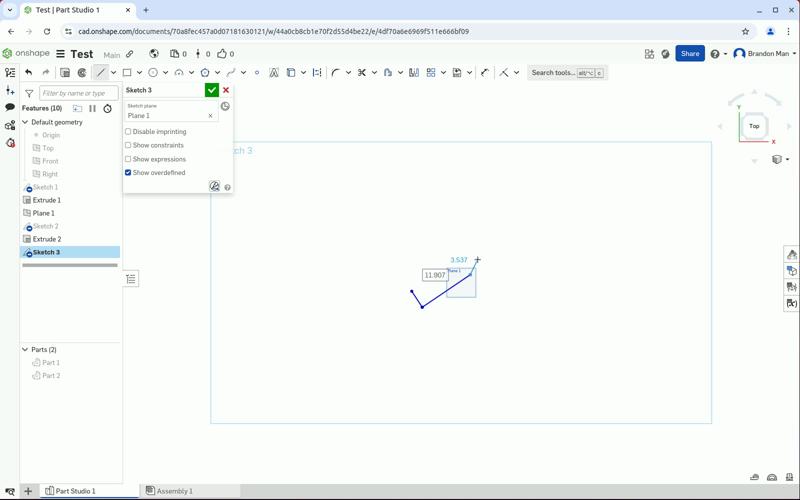
click(477, 259)
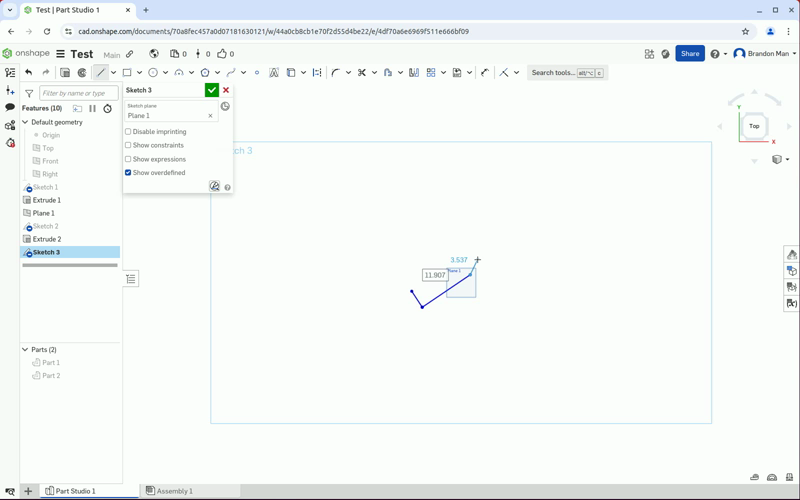
key_up(shift)
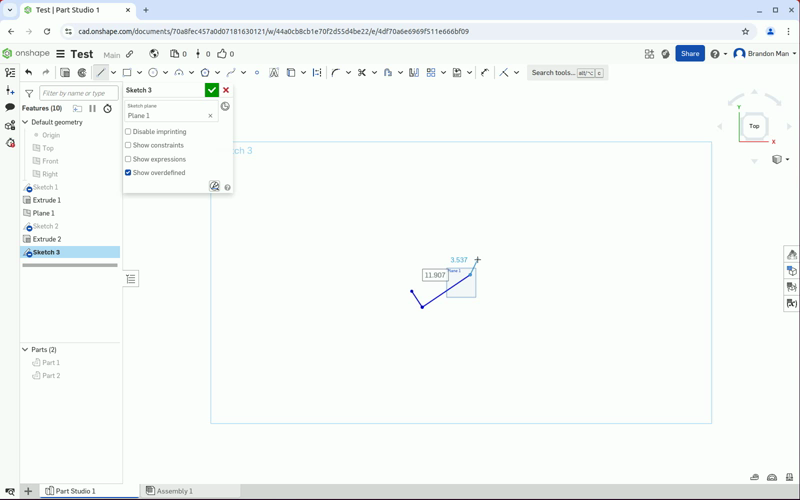
key_down(shift)
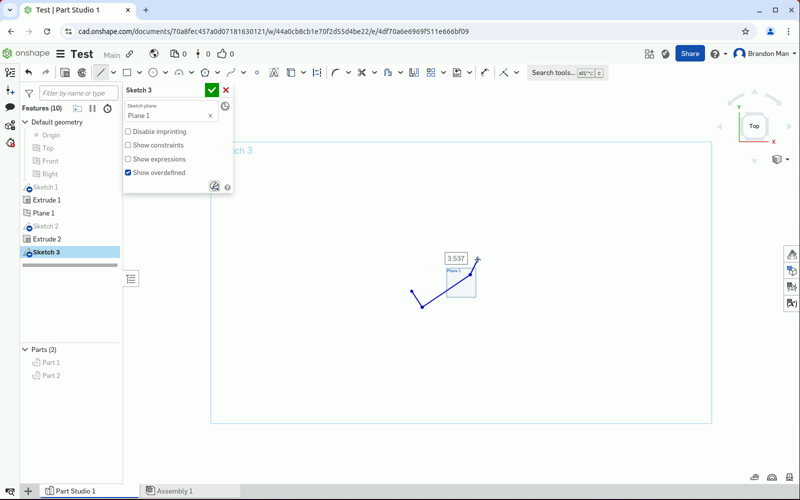
mouse_move(507, 259)
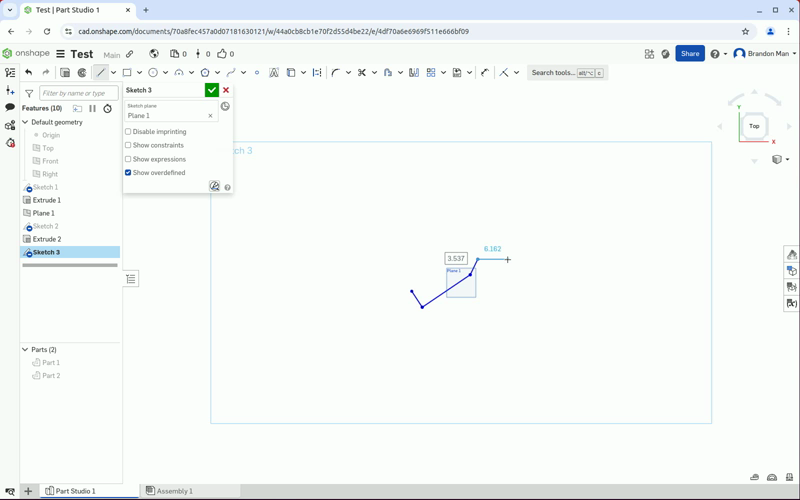
mouse_move(465, 257)
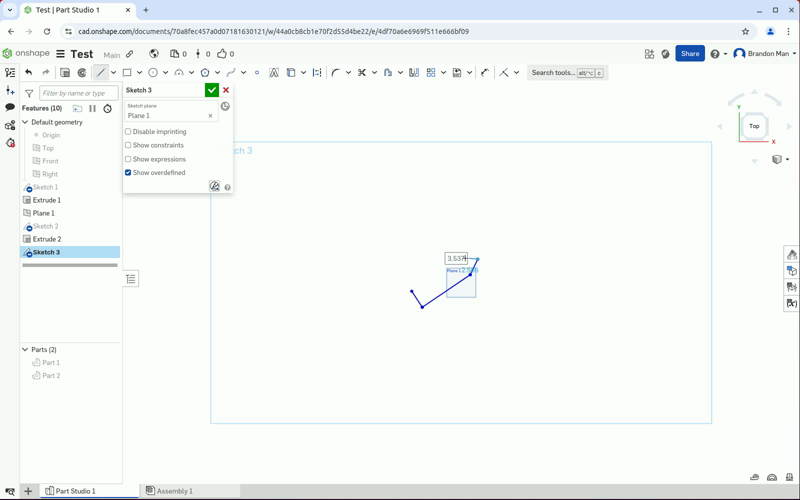
click(465, 257)
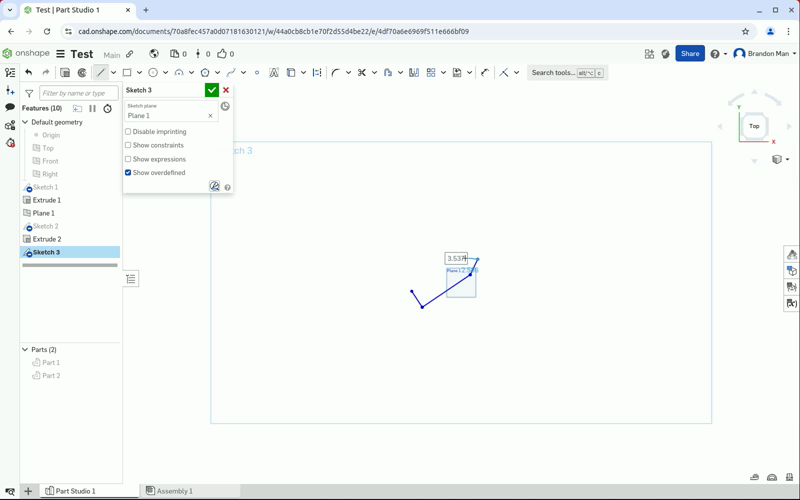
key_up(shift)
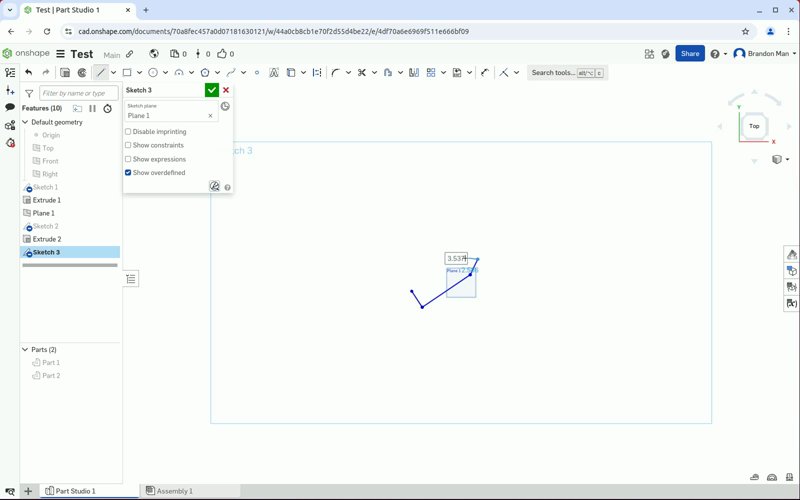
key_down(shift)
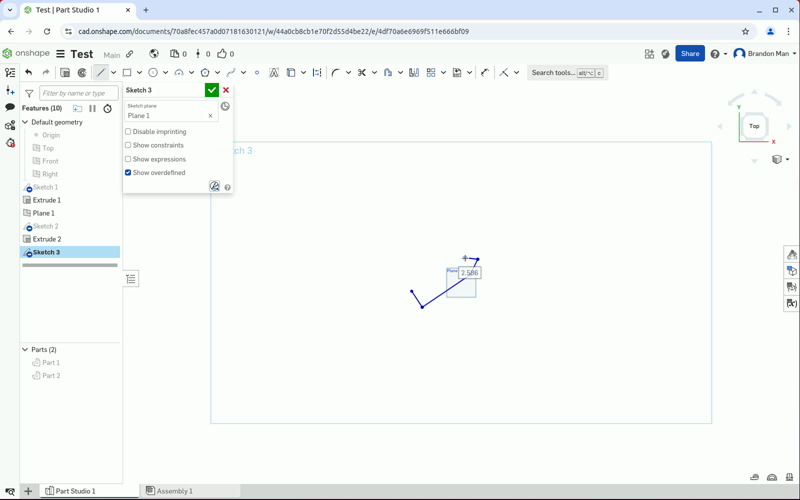
mouse_move(495, 257)
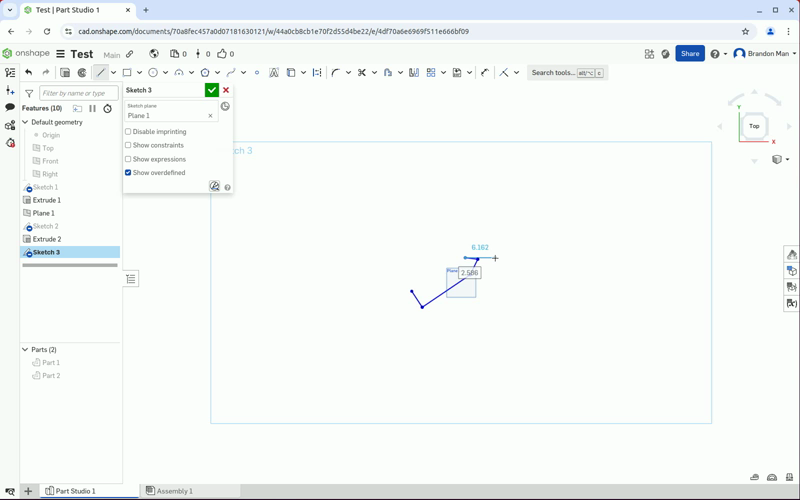
mouse_move(460, 257)
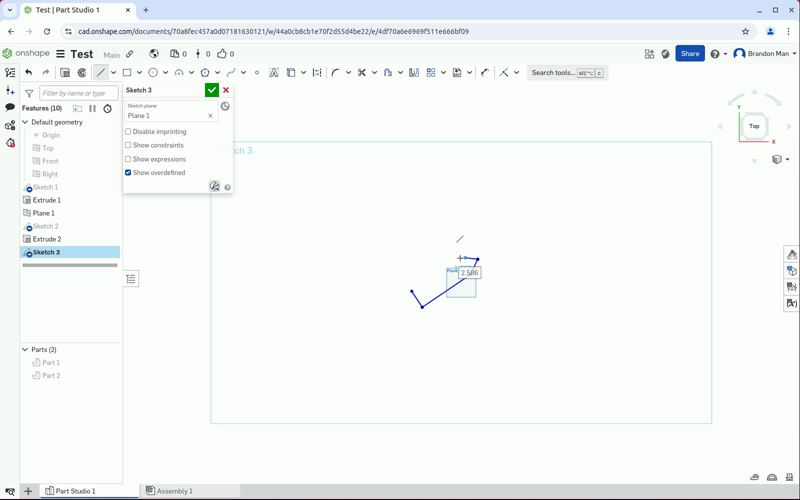
scroll(6)
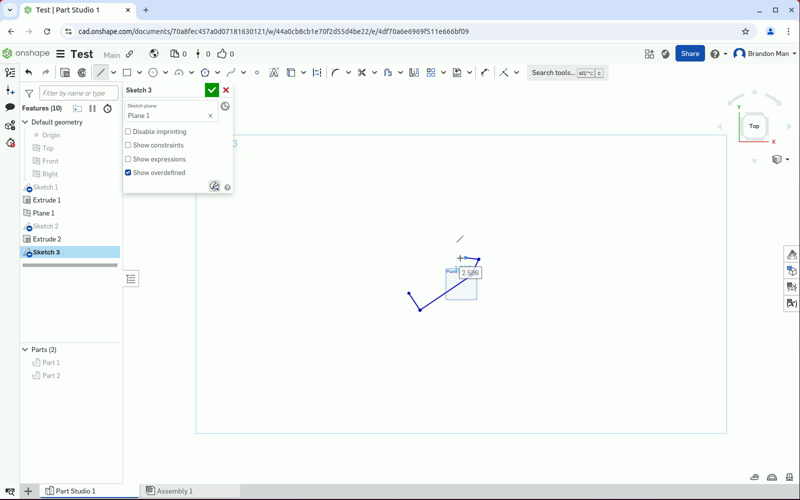
scroll(6)
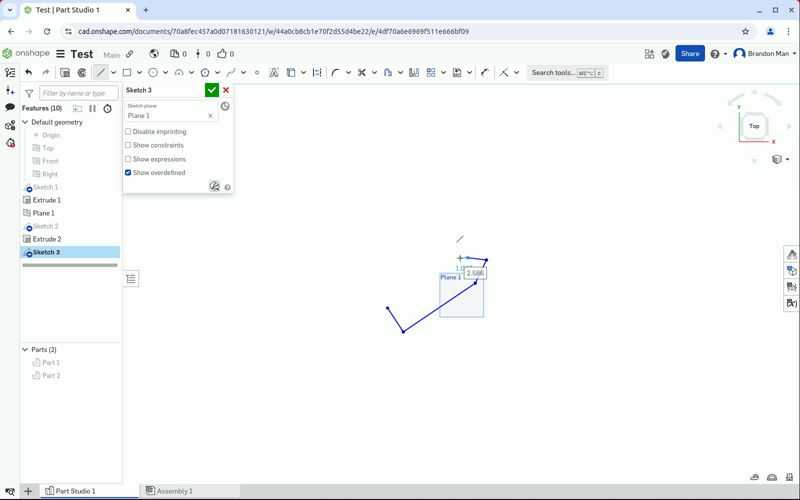
scroll(6)
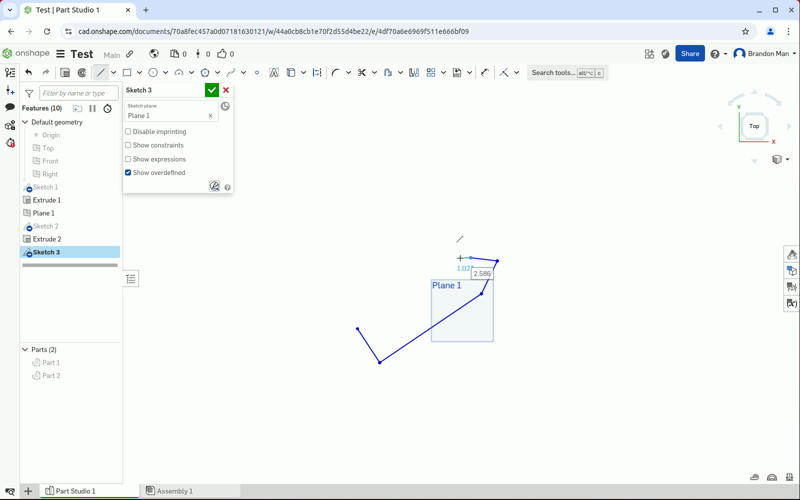
scroll(6)
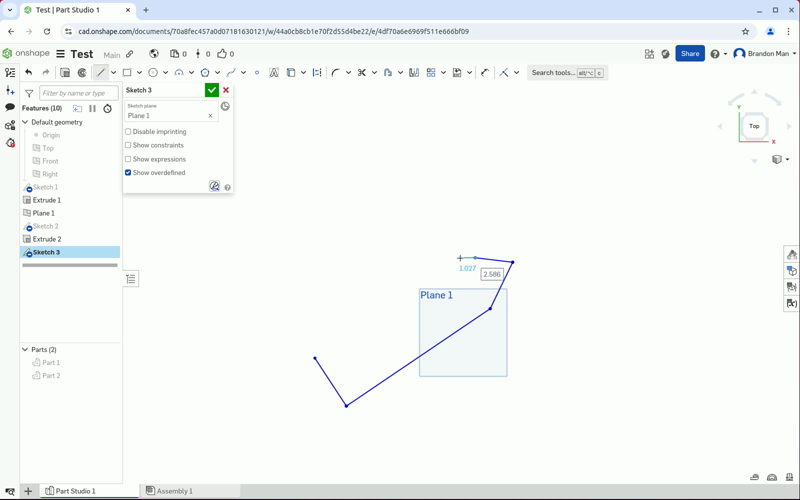
scroll(6)
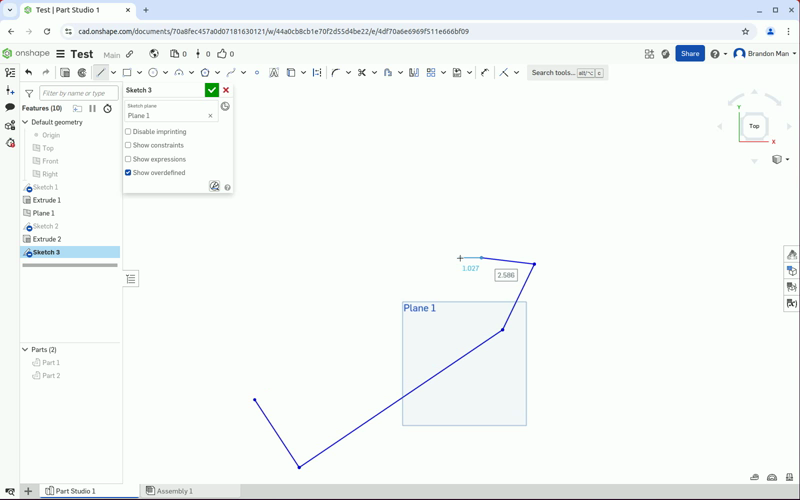
scroll(6)
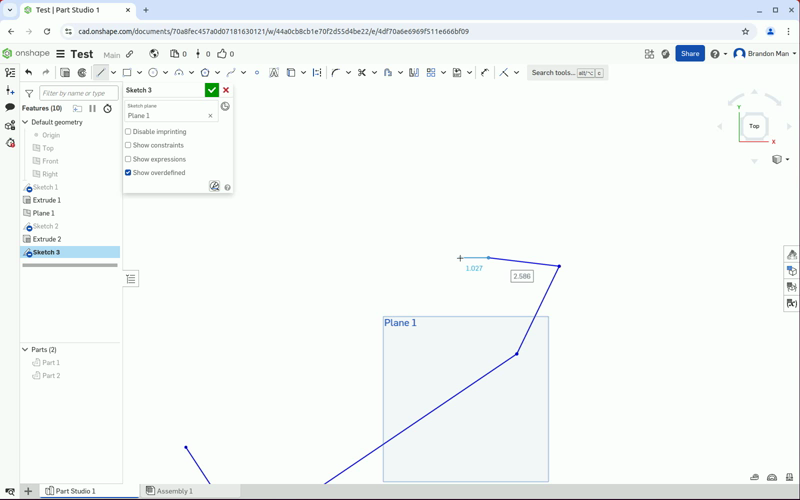
scroll(6)
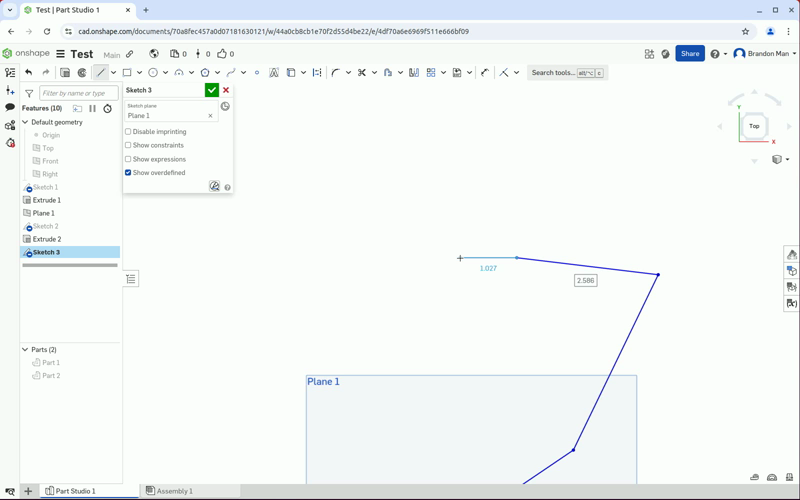
click(460, 257)
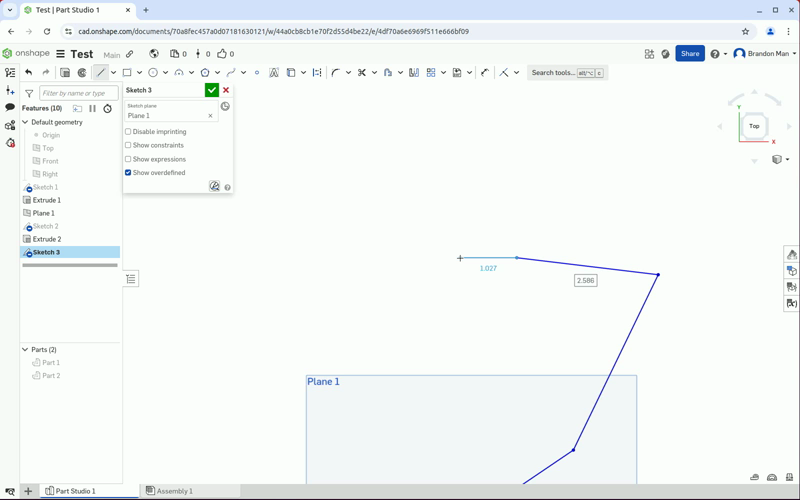
scroll(-6)
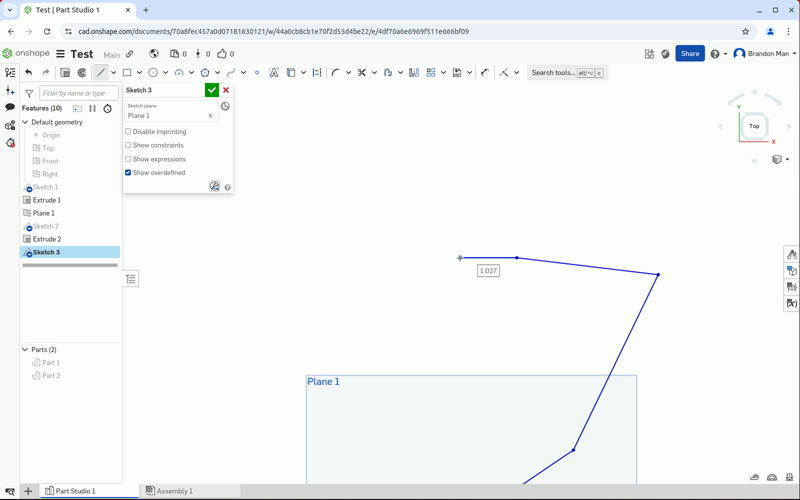
scroll(-6)
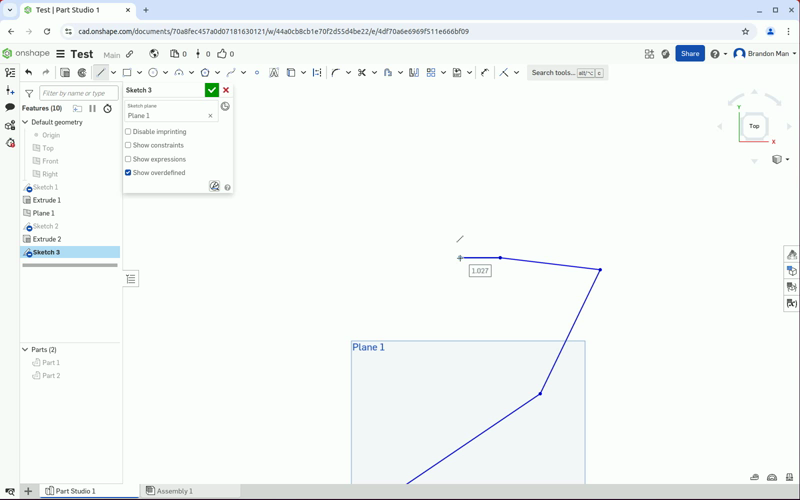
scroll(-6)
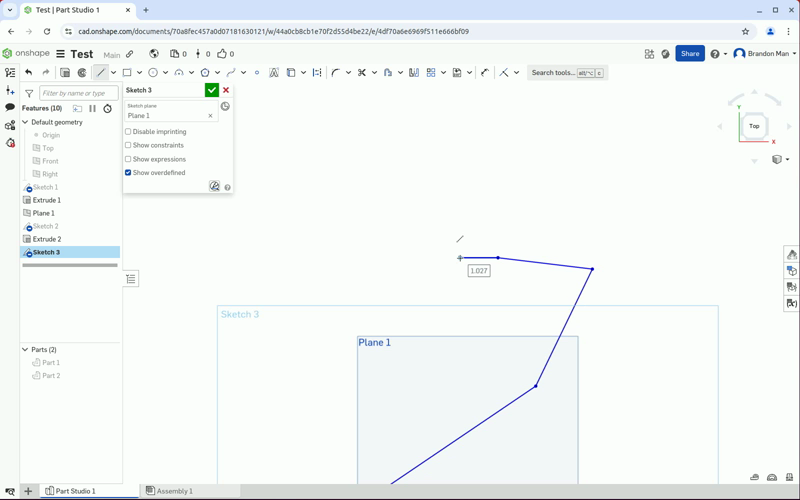
scroll(-6)
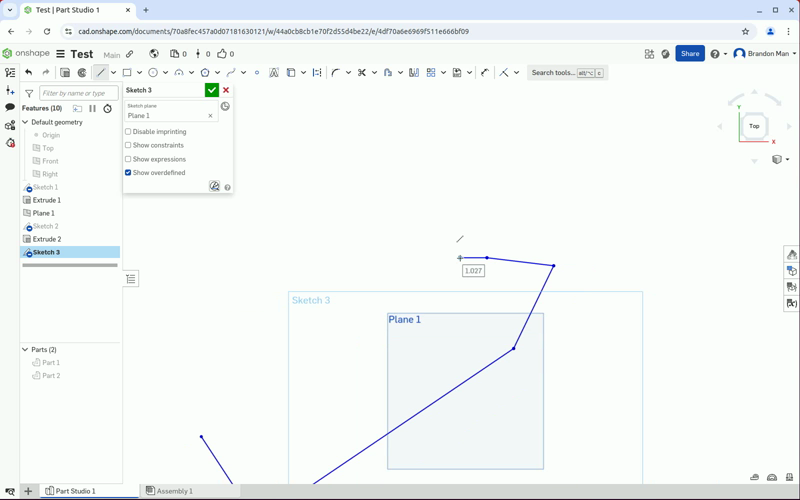
scroll(-6)
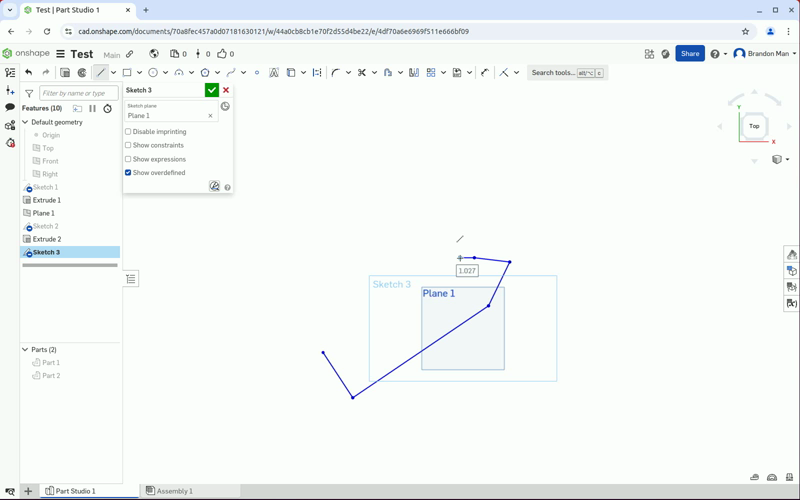
scroll(-6)
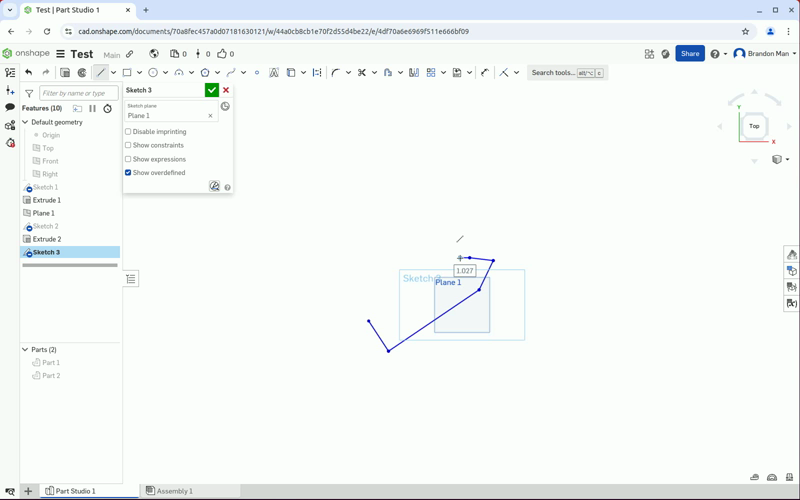
scroll(-6)
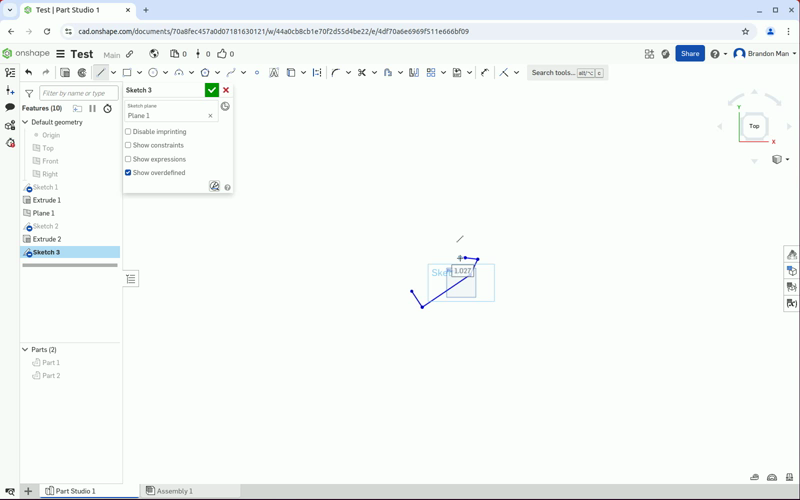
key_up(shift)
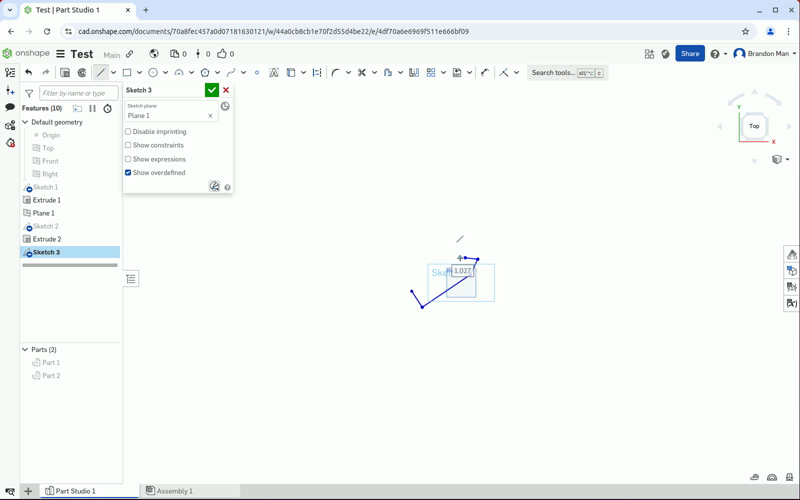
mouse_move(490, 257)
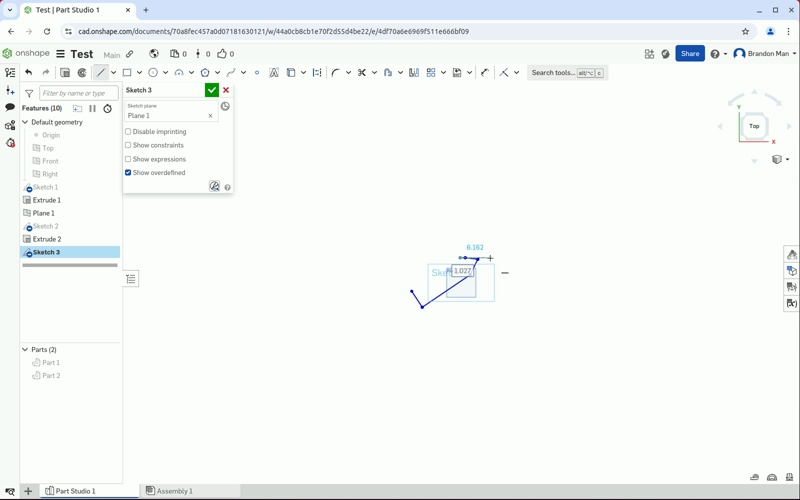
key_down(shift)
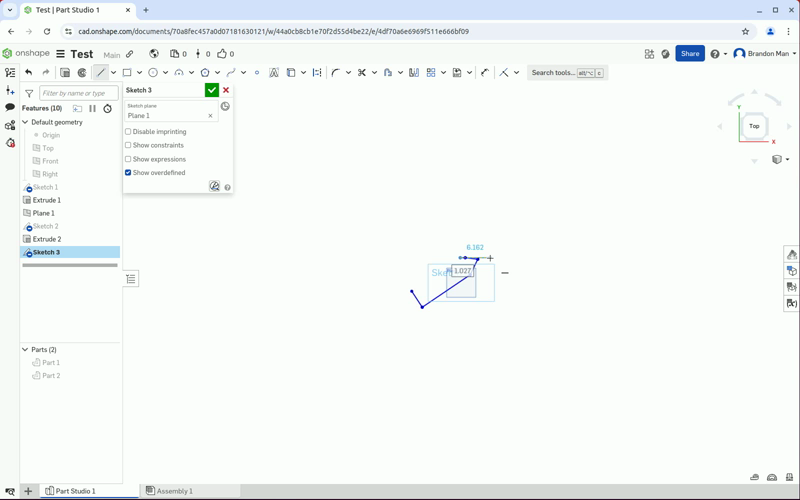
mouse_move(411, 291)
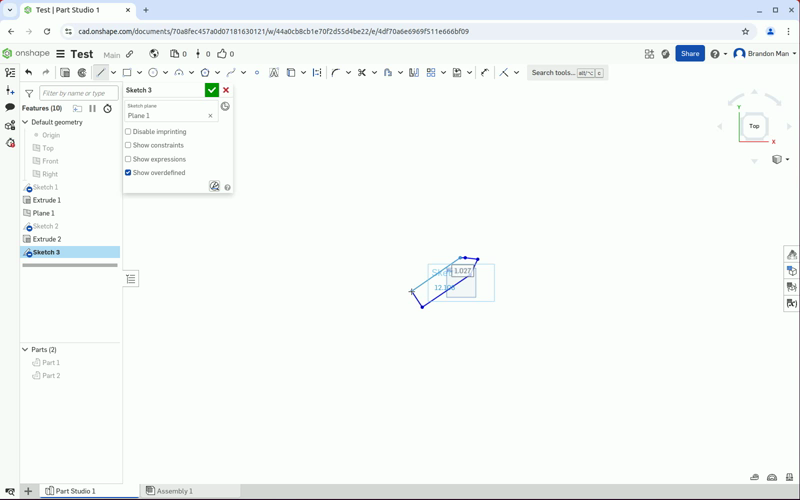
key_up(shift)
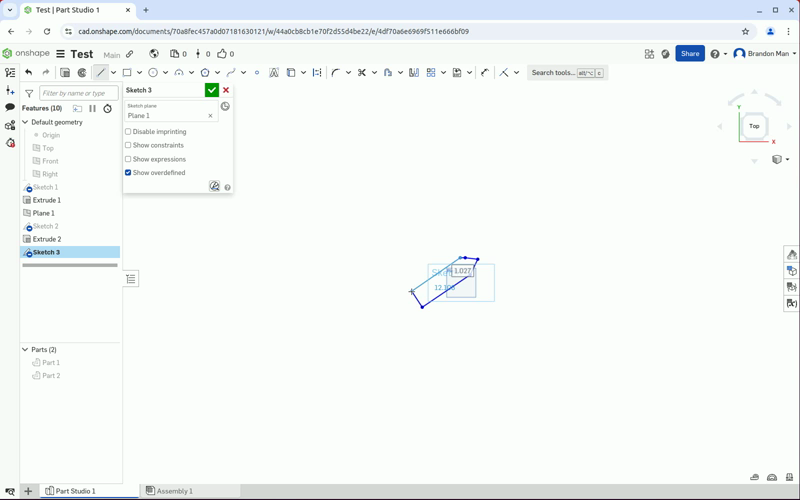
click(411, 291)
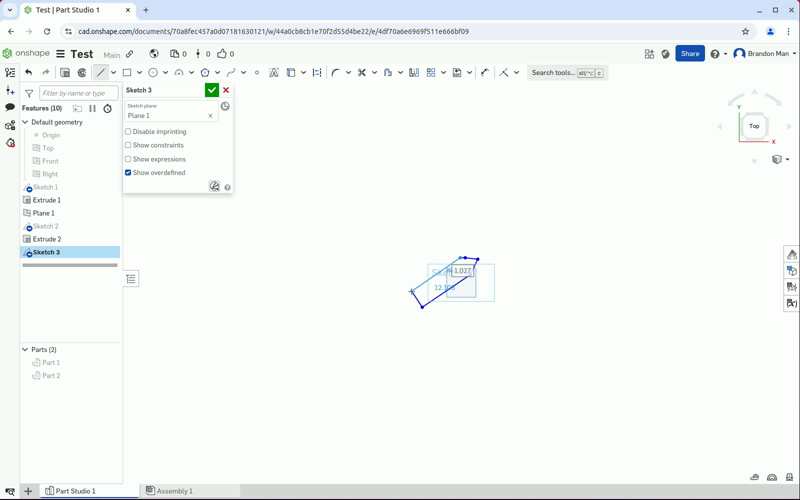
key(esc)
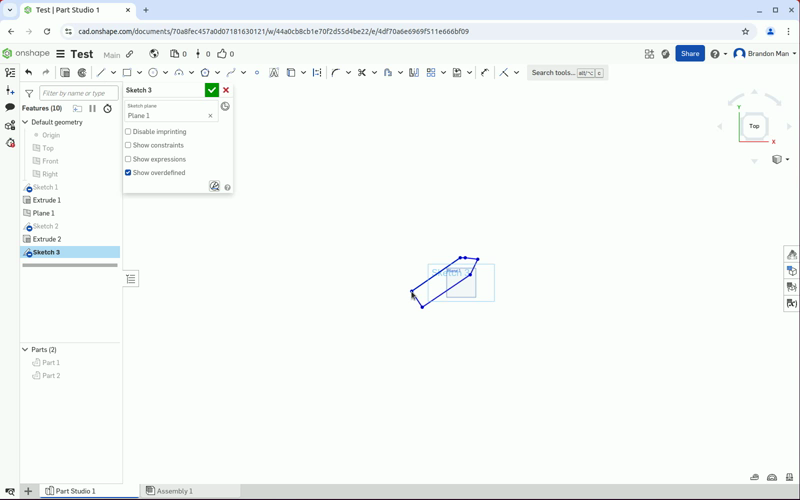
mouse_move(469, 260)
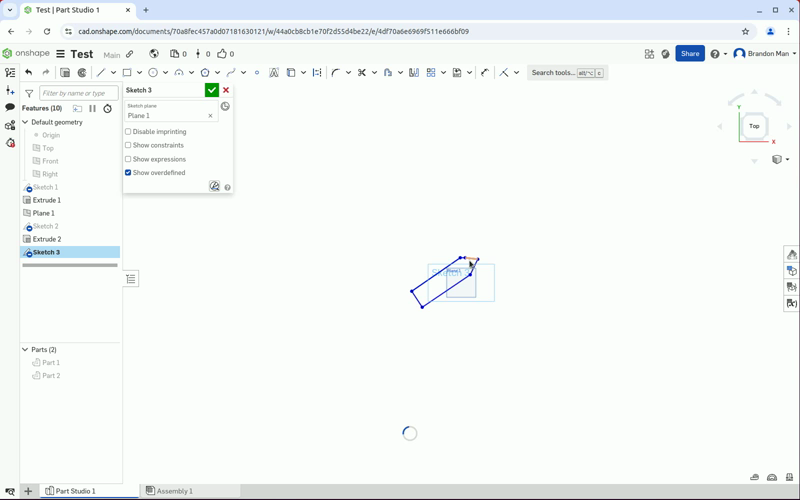
scroll(6)
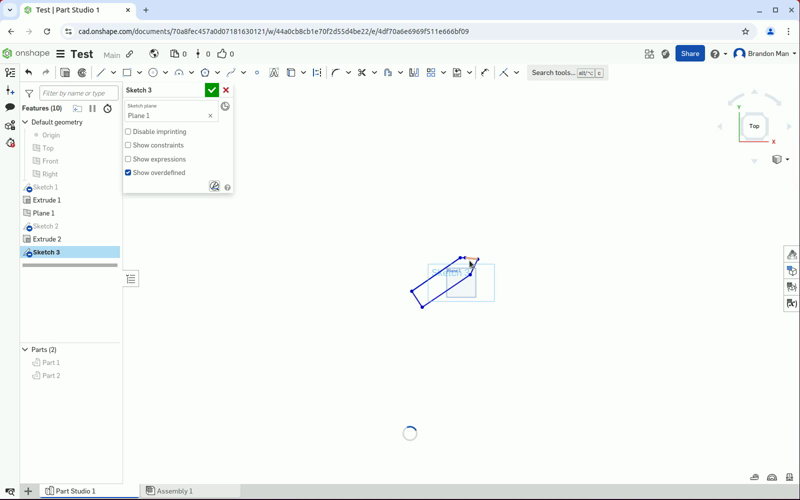
scroll(6)
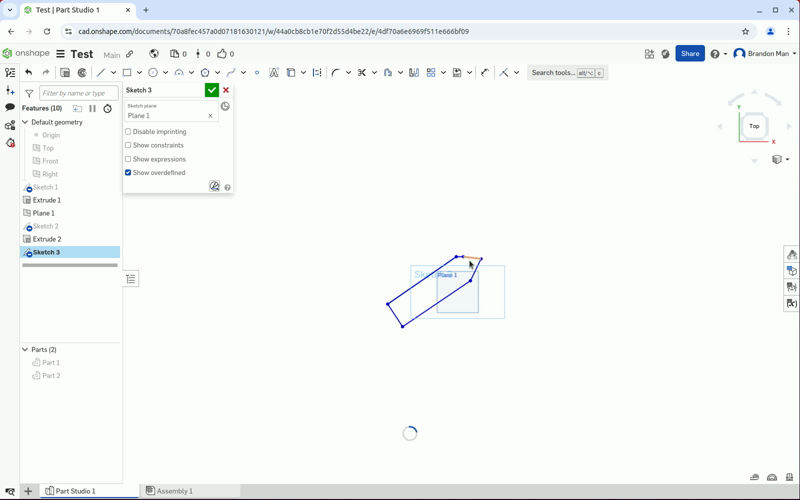
scroll(6)
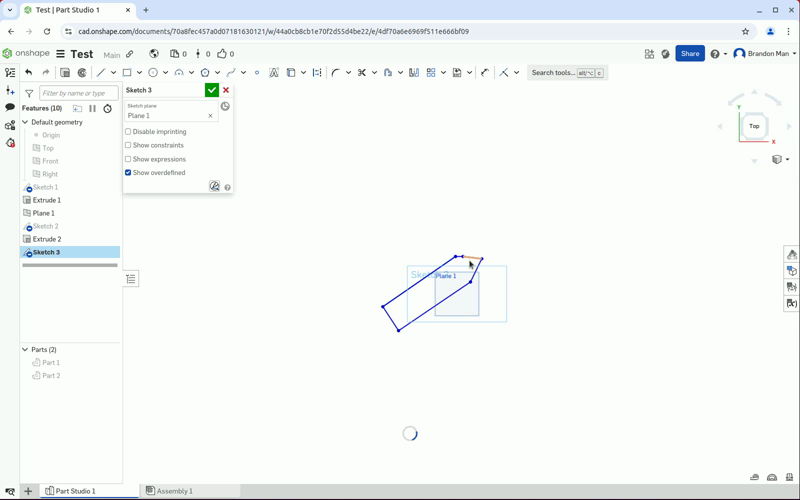
scroll(6)
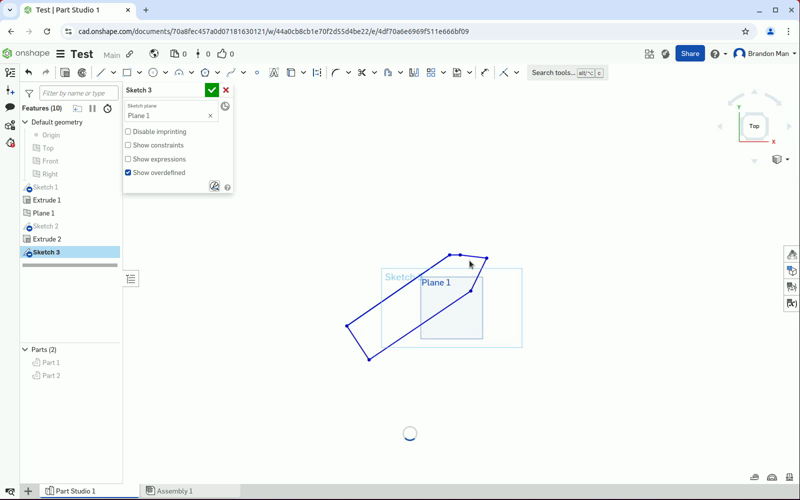
scroll(6)
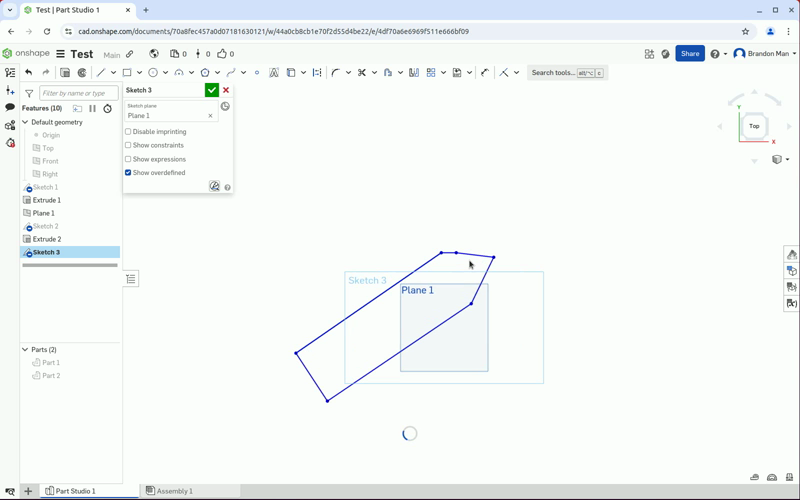
scroll(6)
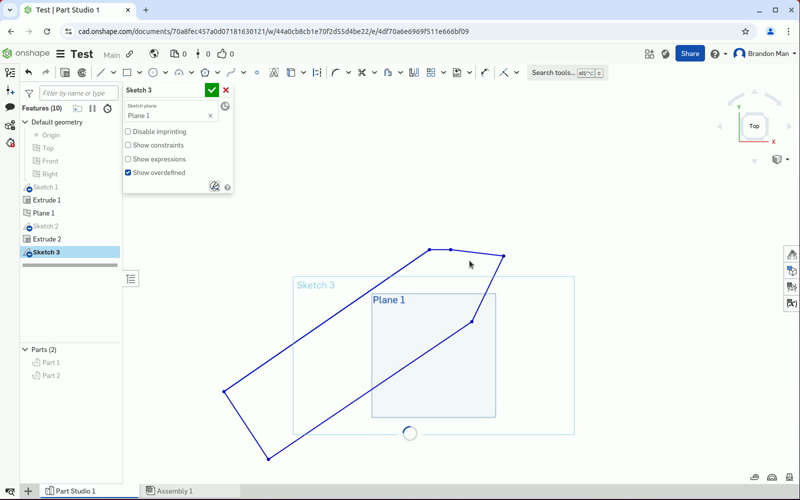
scroll(6)
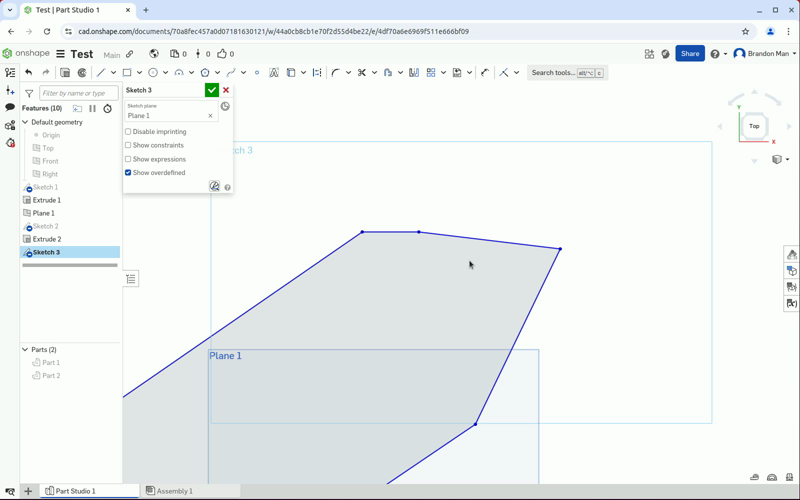
click(469, 260)
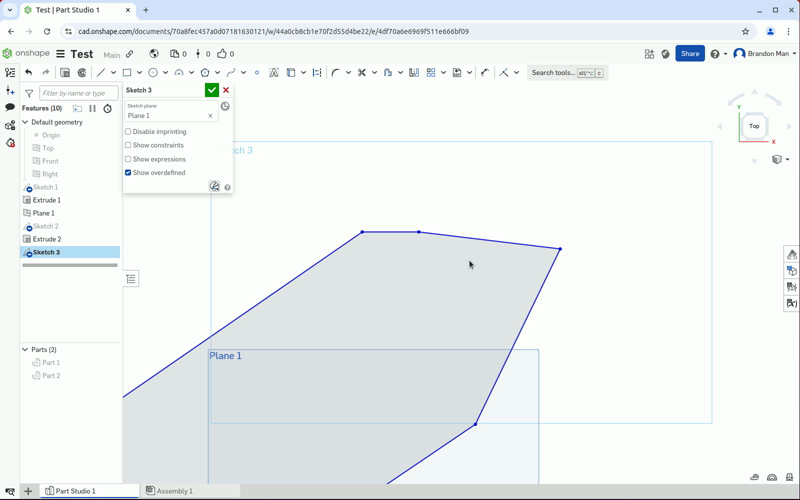
scroll(-6)
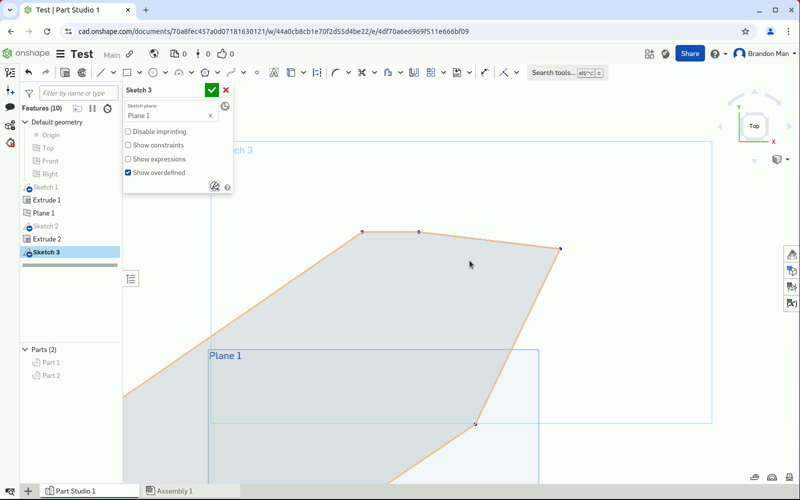
scroll(-6)
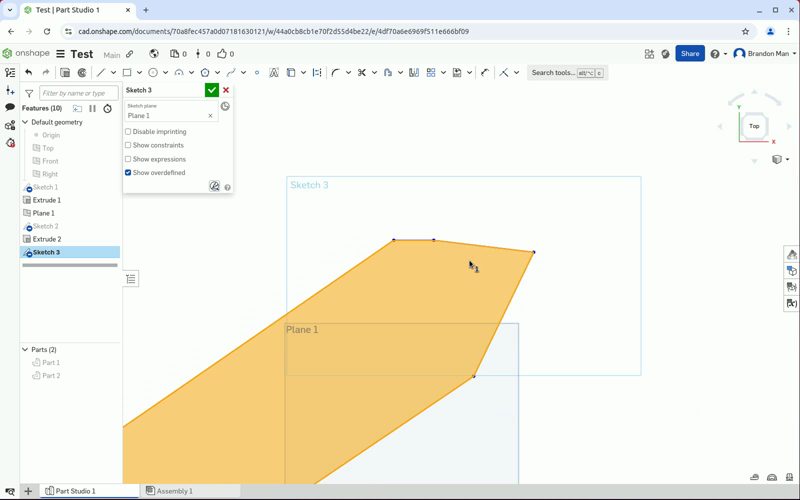
scroll(-6)
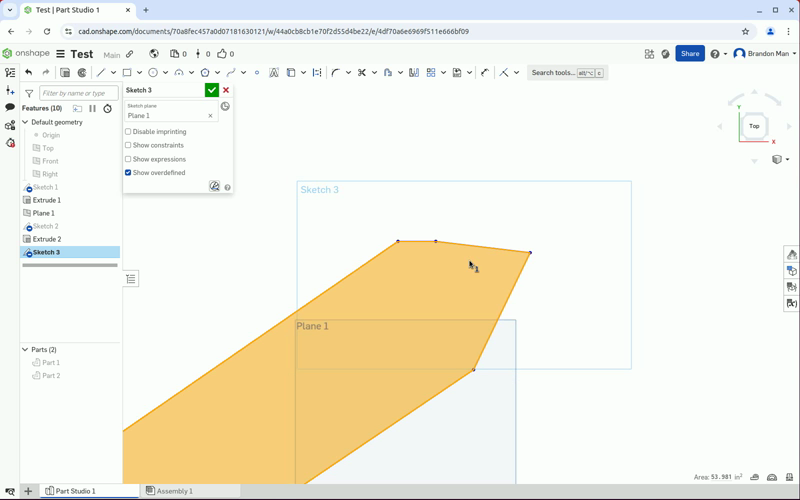
scroll(-6)
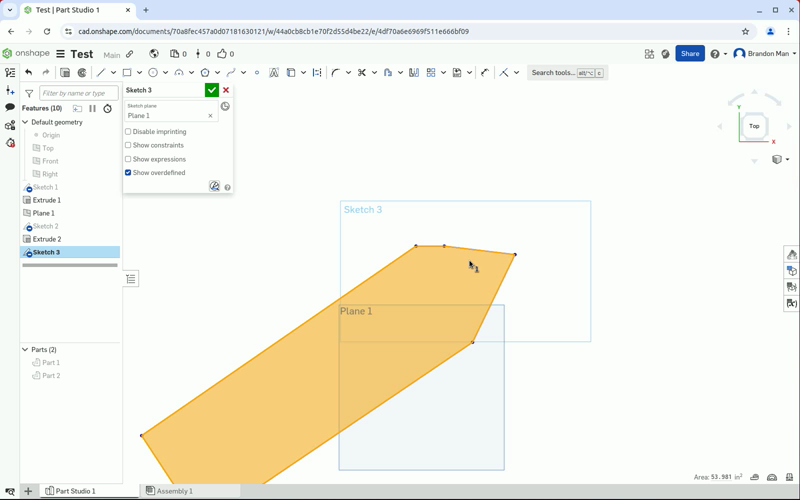
scroll(-6)
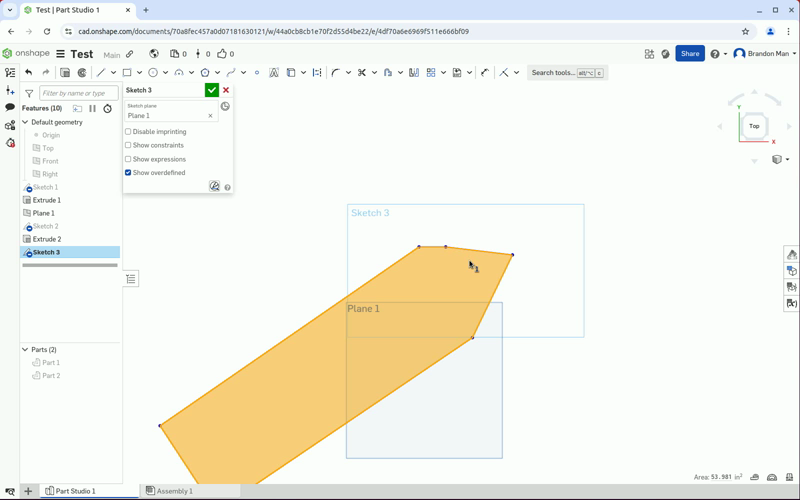
scroll(-6)
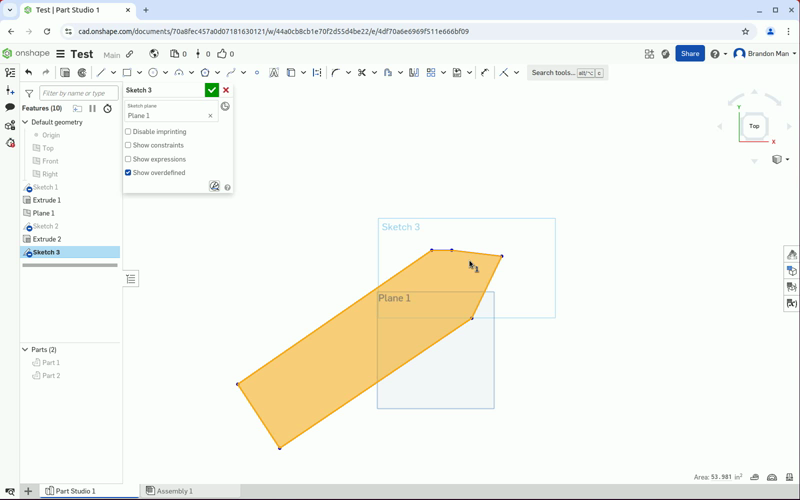
scroll(-6)
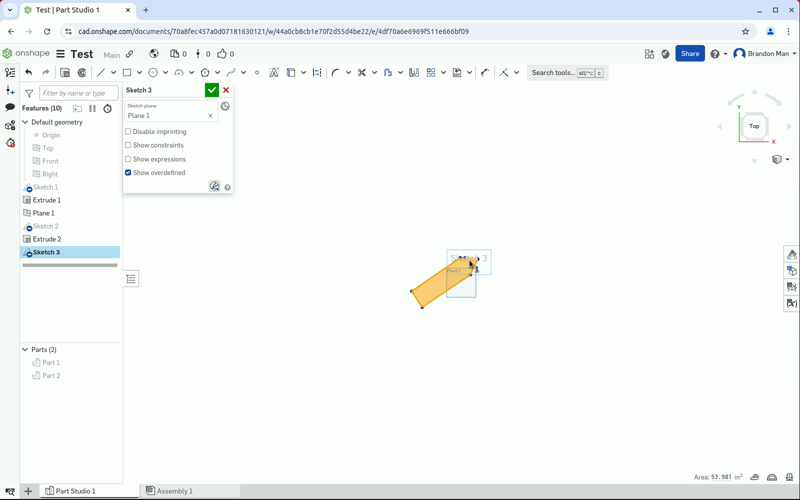
mouse_move(73, 352)
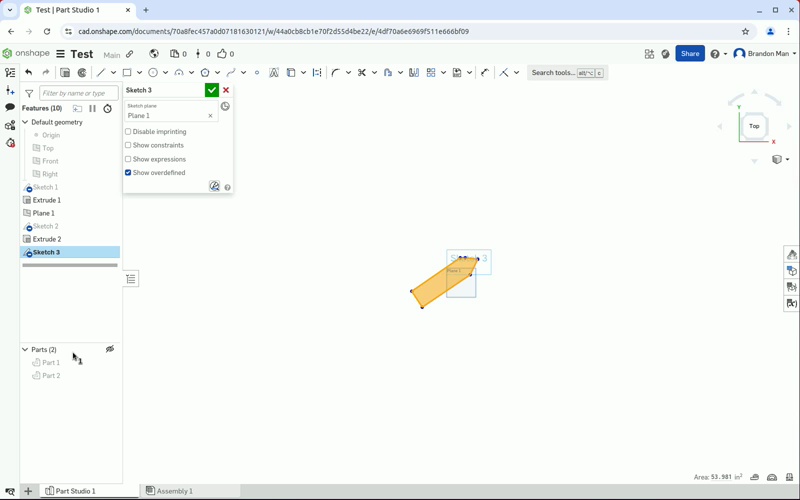
key(shift+y)
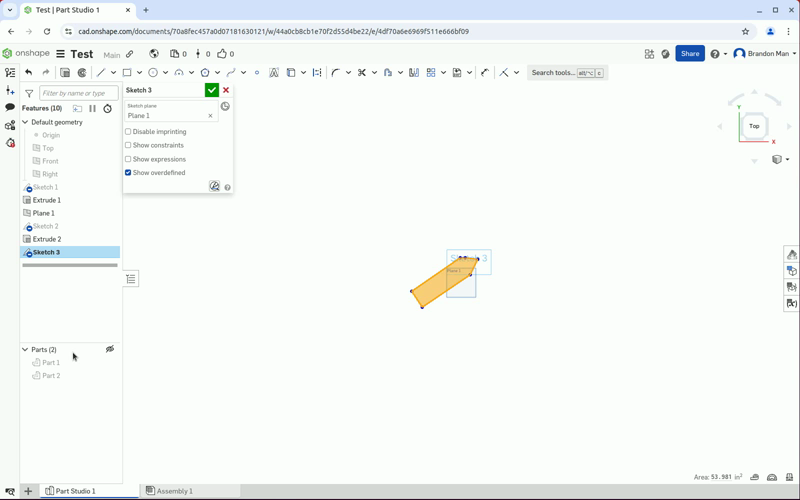
key(shift+e)
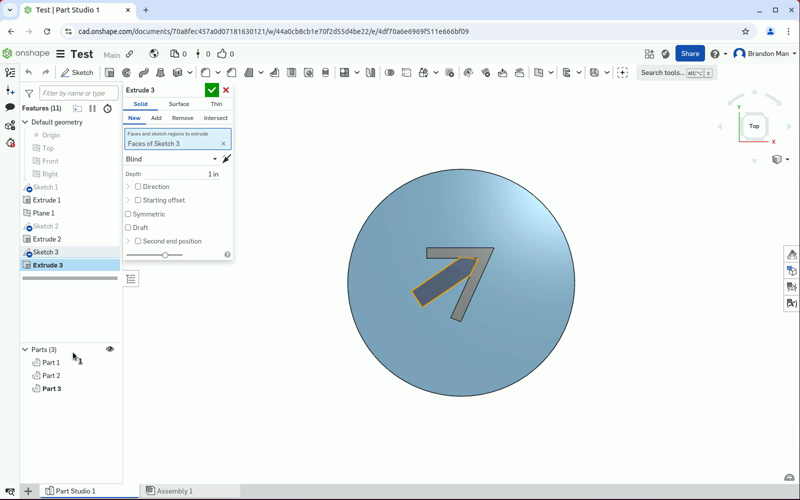
mouse_move(143, 106)
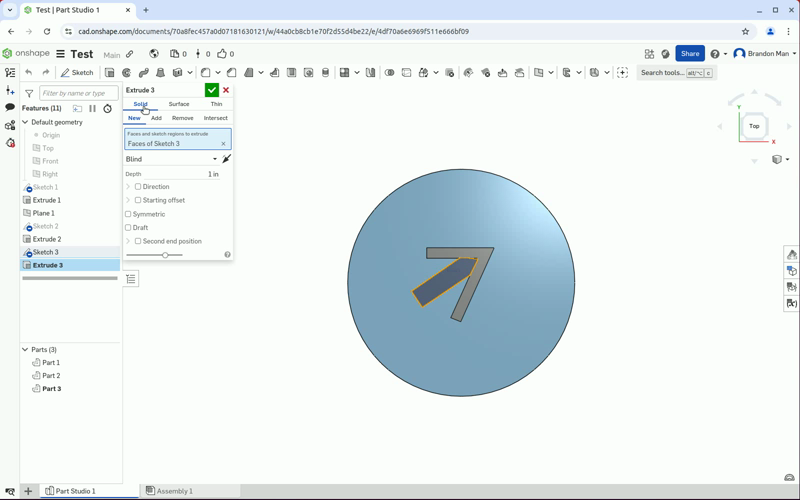
click(143, 106)
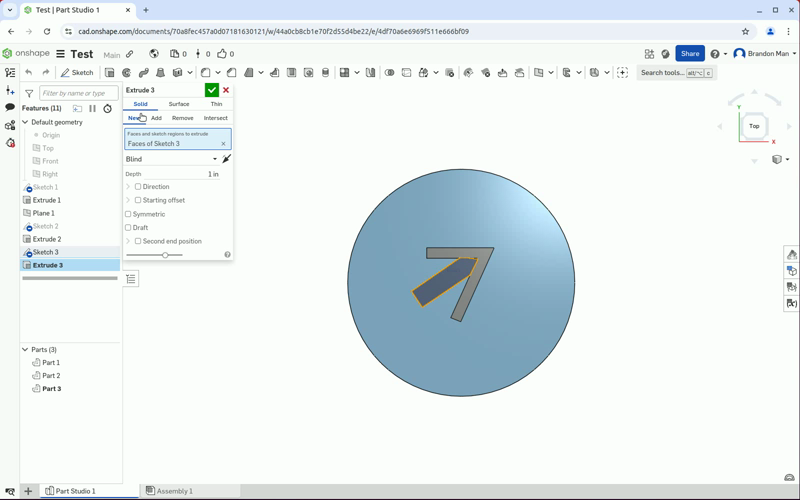
mouse_move(137, 120)
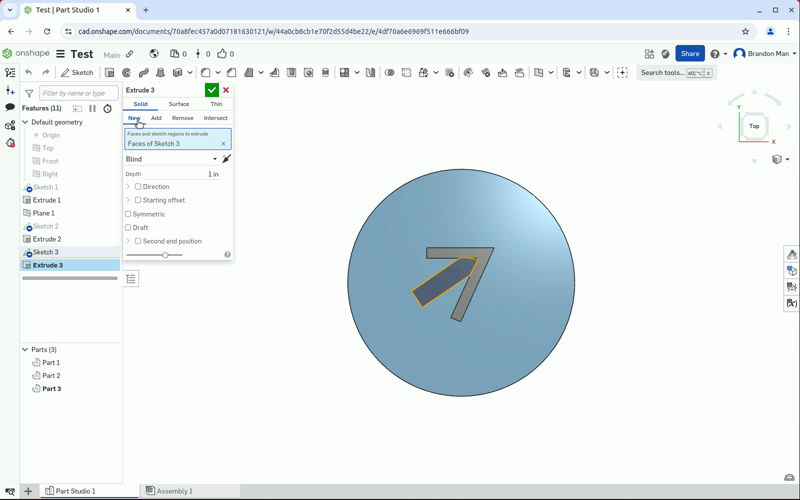
click(137, 120)
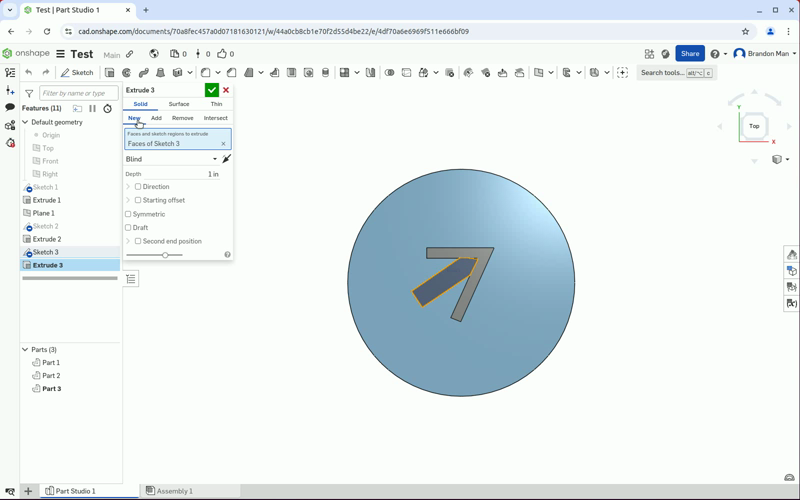
key(tab, 4)
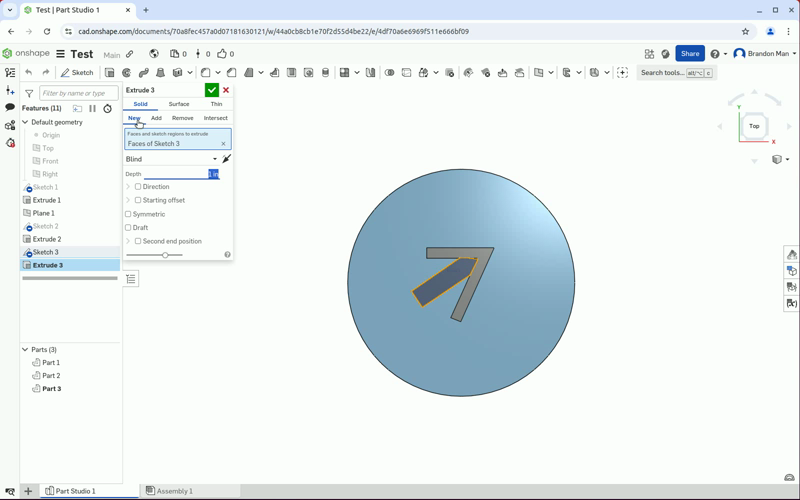
text(1.685)
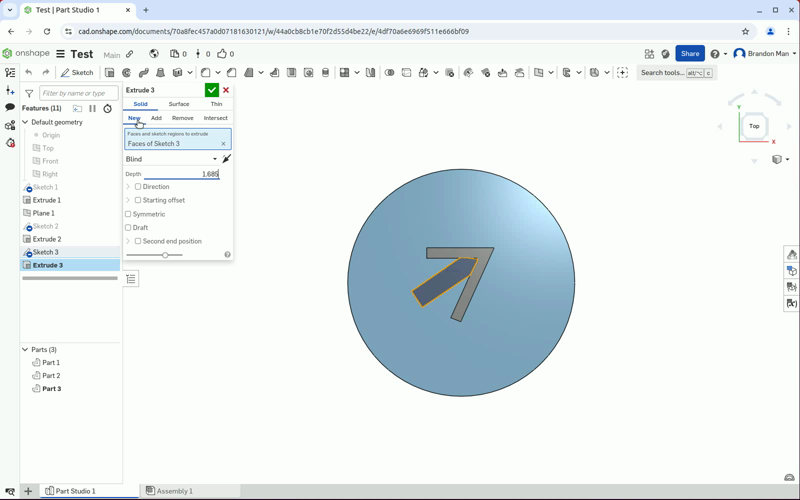
key(enter)
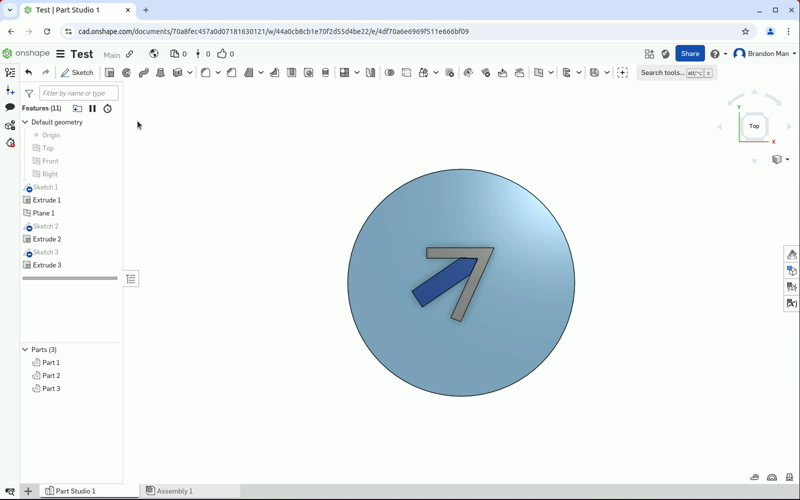
key(shift+h)
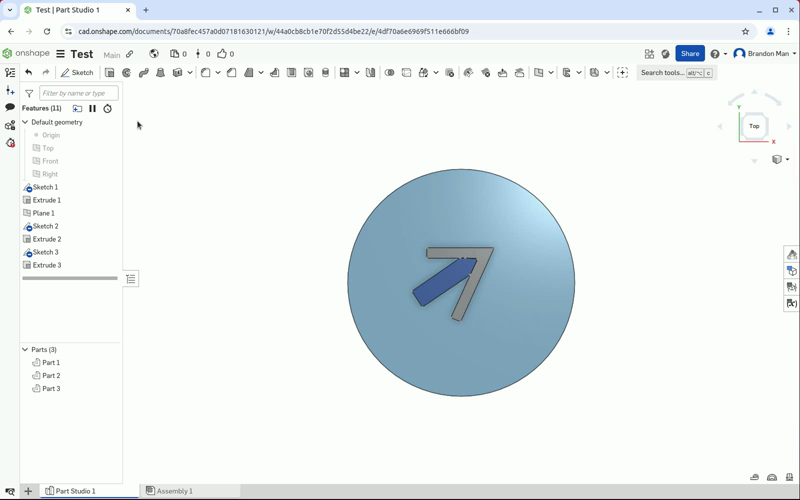
key(shift+h)
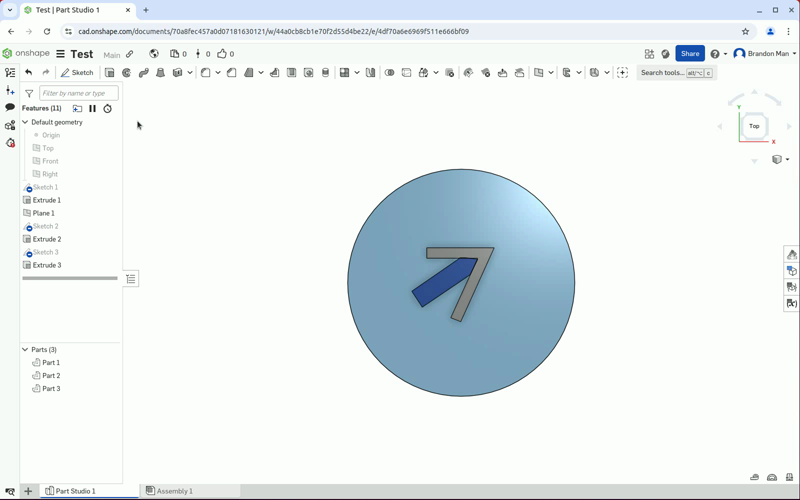
mouse_move(73, 189)
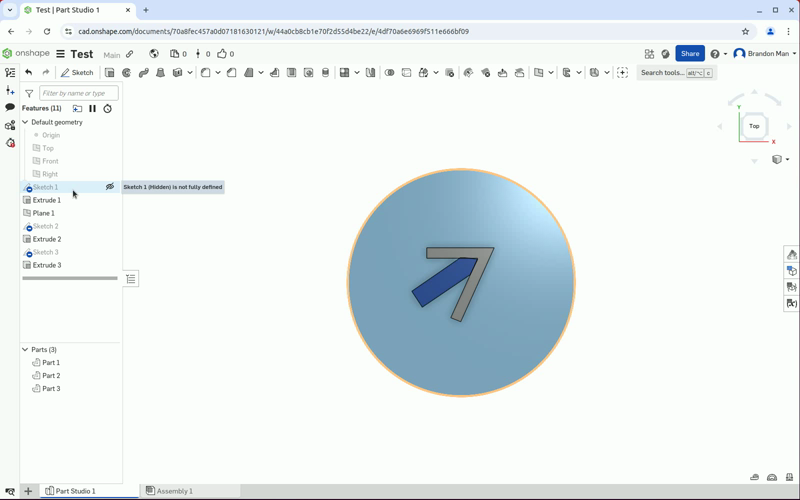
click(73, 189)
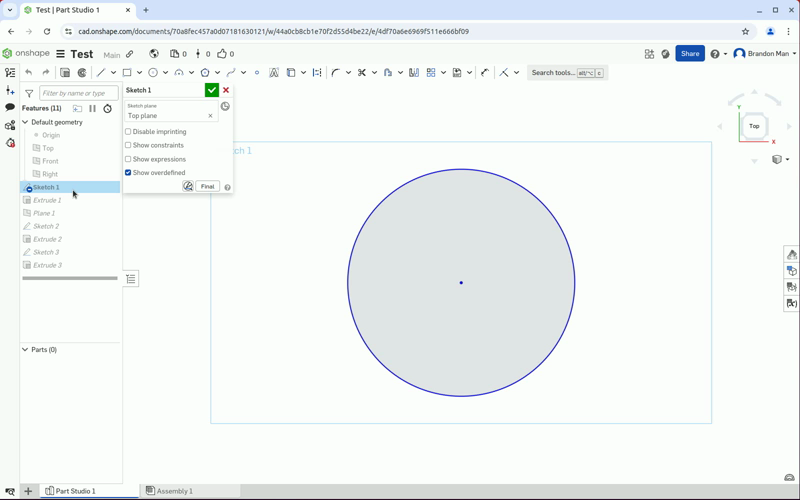
mouse_move(229, 92)
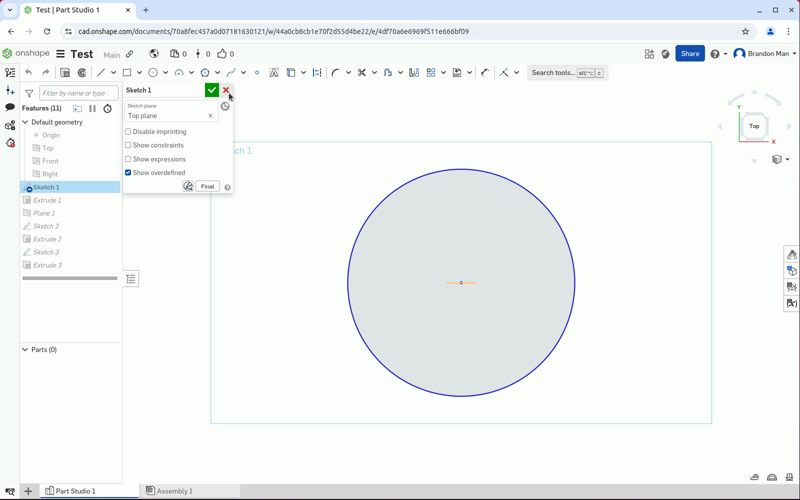
click(229, 92)
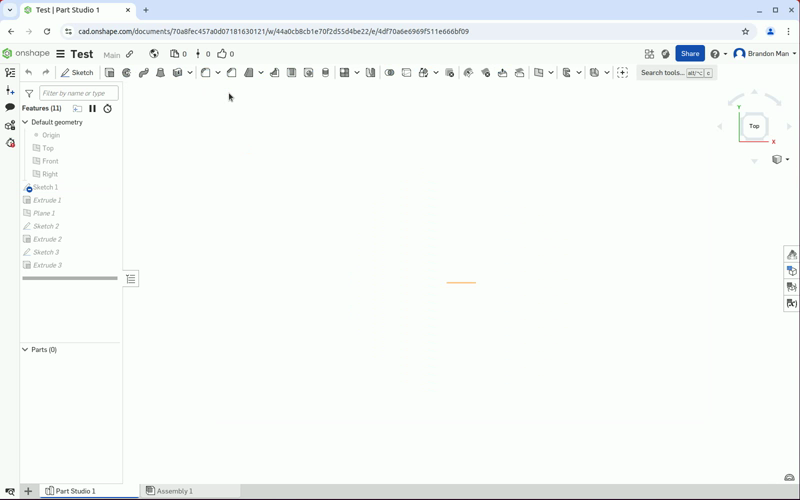
key(shift+s)
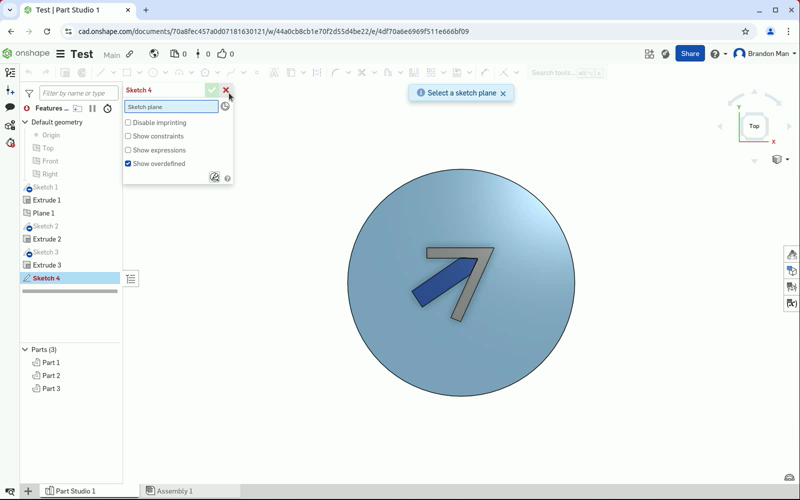
mouse_move(73, 215)
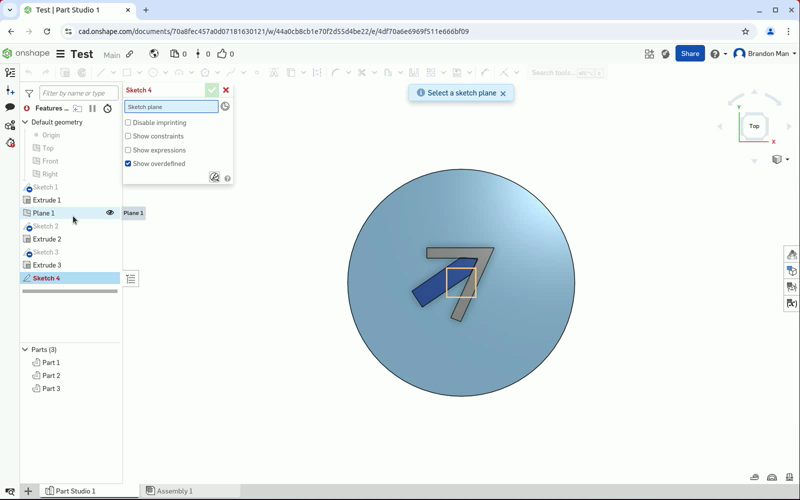
click(73, 215)
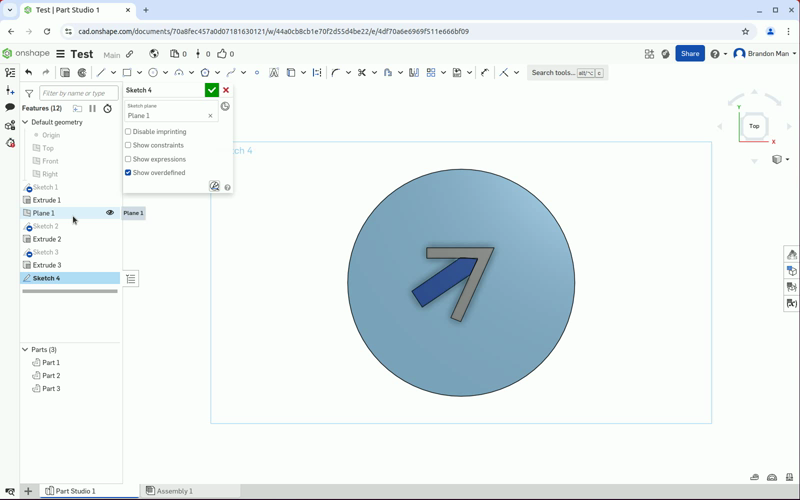
mouse_move(73, 352)
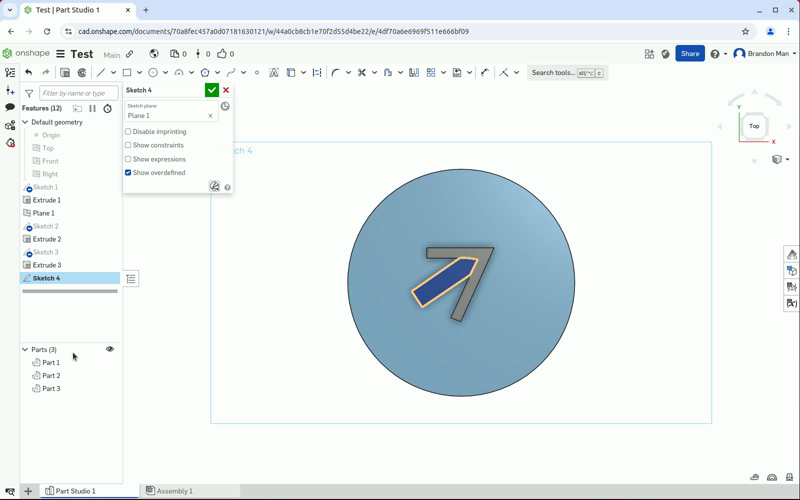
key(y)
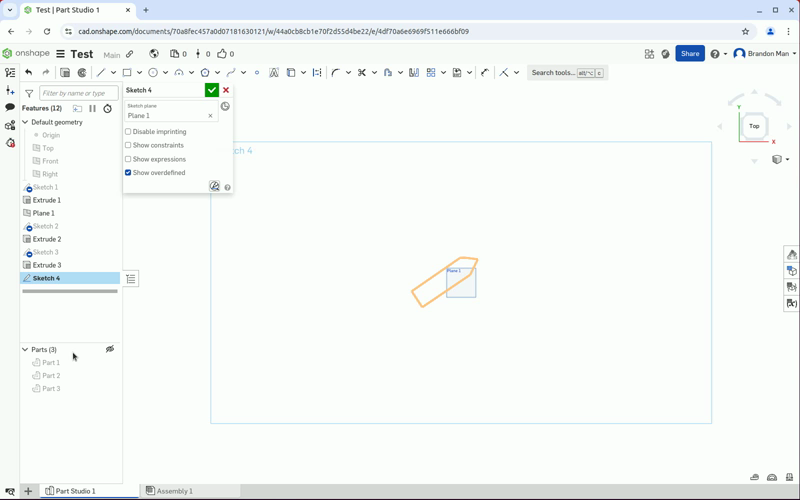
key(l)
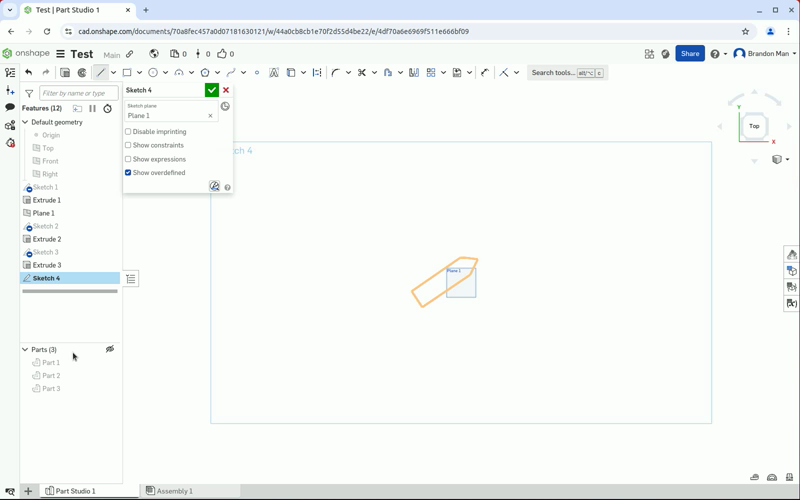
key_down(shift)
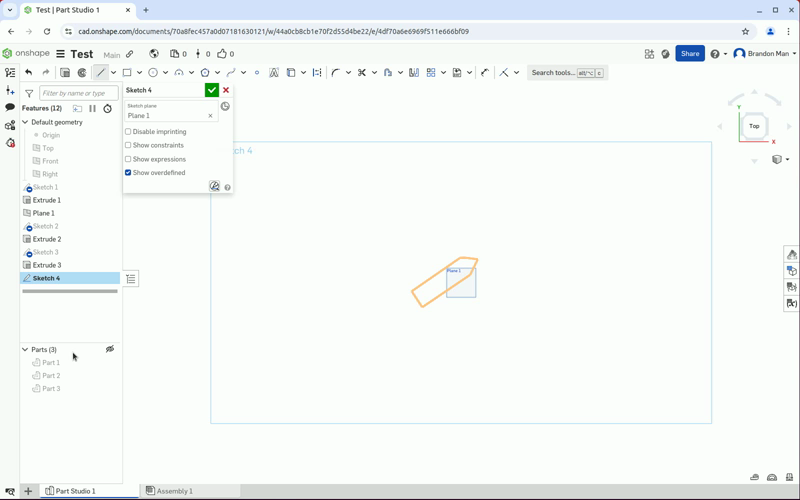
mouse_move(460, 258)
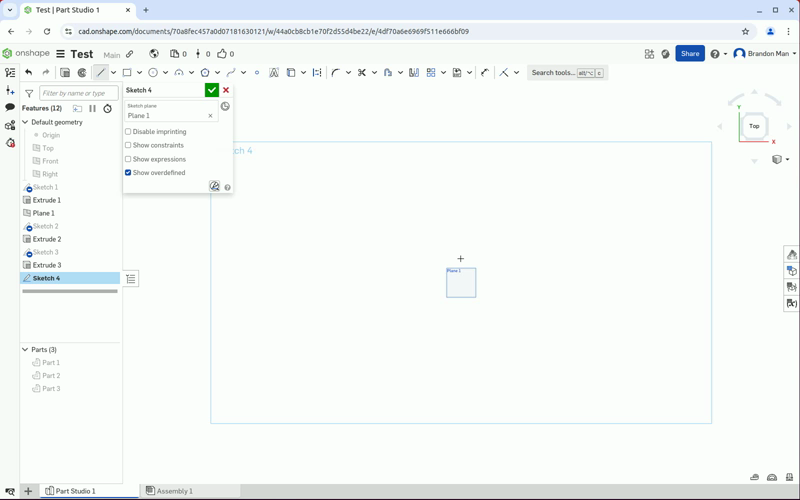
click(460, 258)
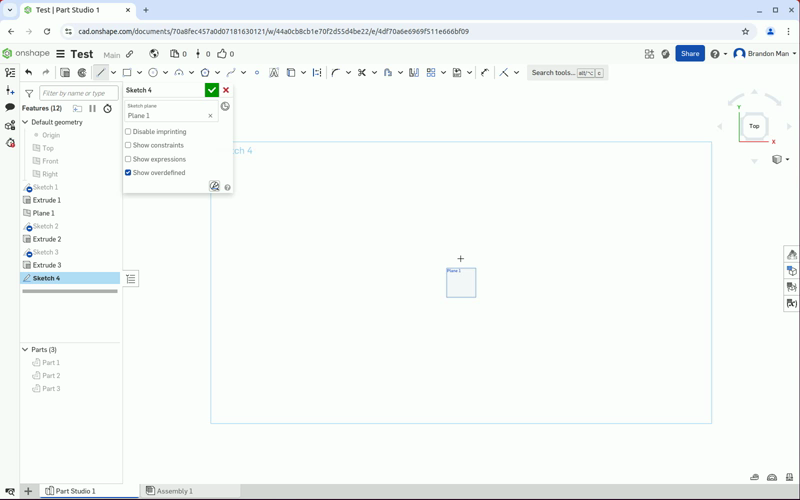
key_up(shift)
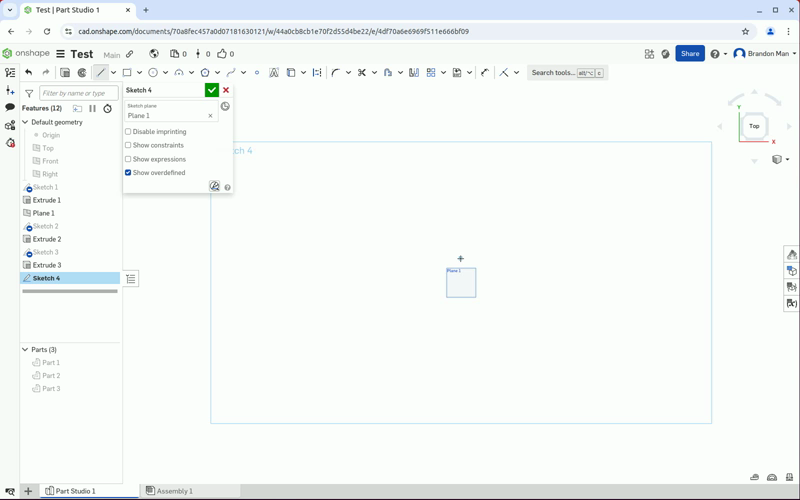
key_down(shift)
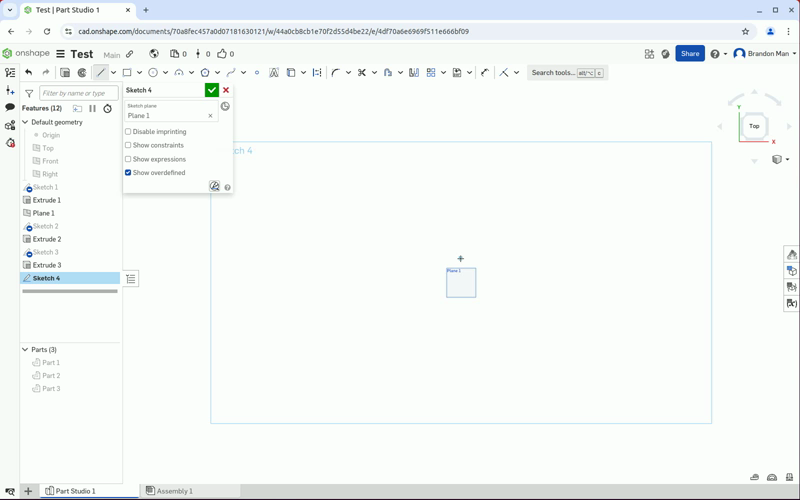
mouse_move(490, 258)
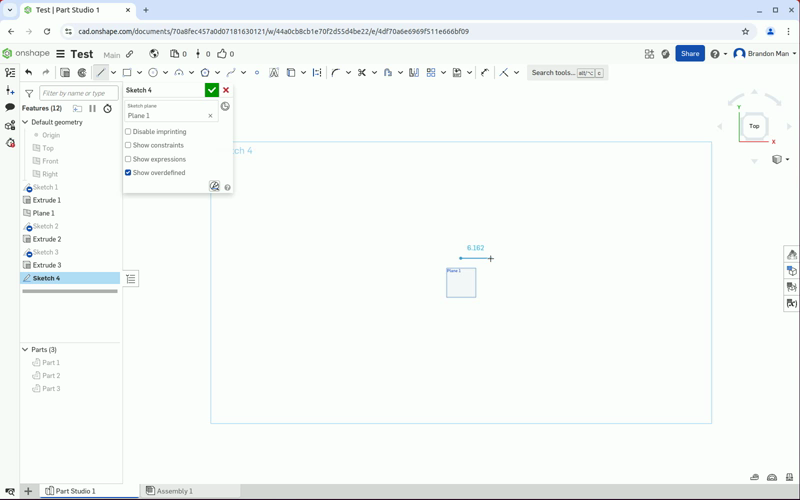
mouse_move(466, 258)
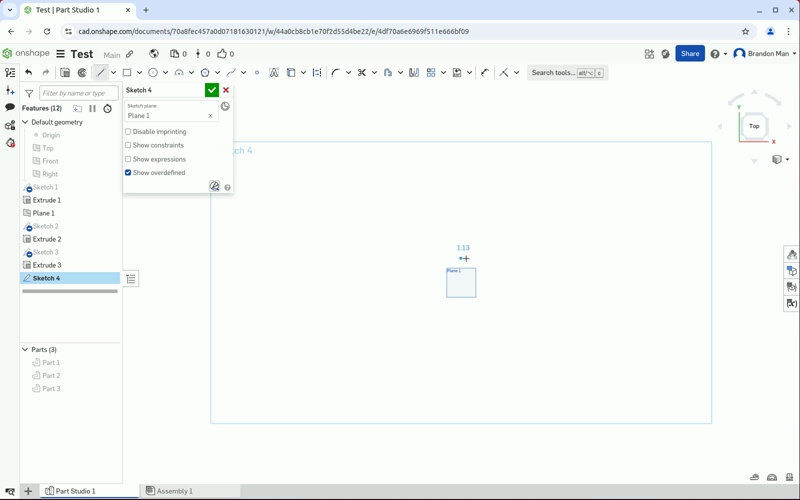
scroll(6)
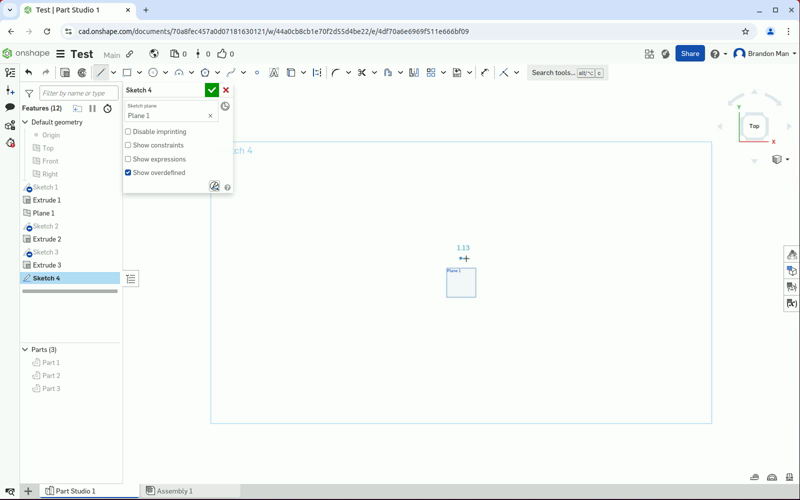
scroll(6)
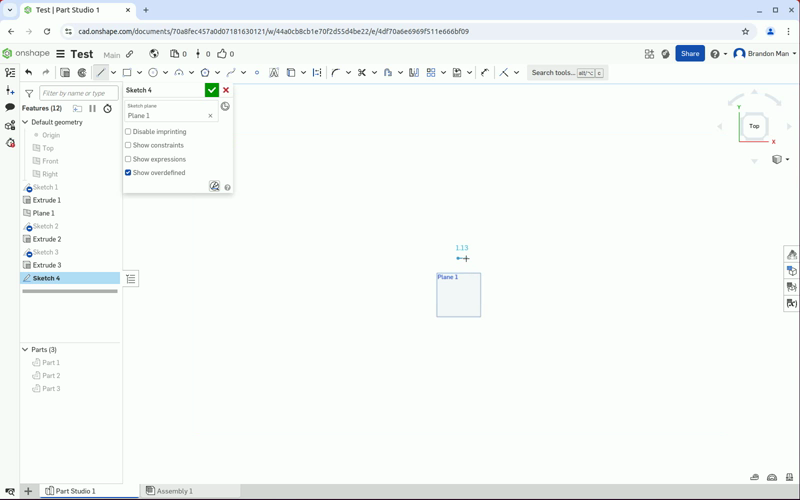
scroll(6)
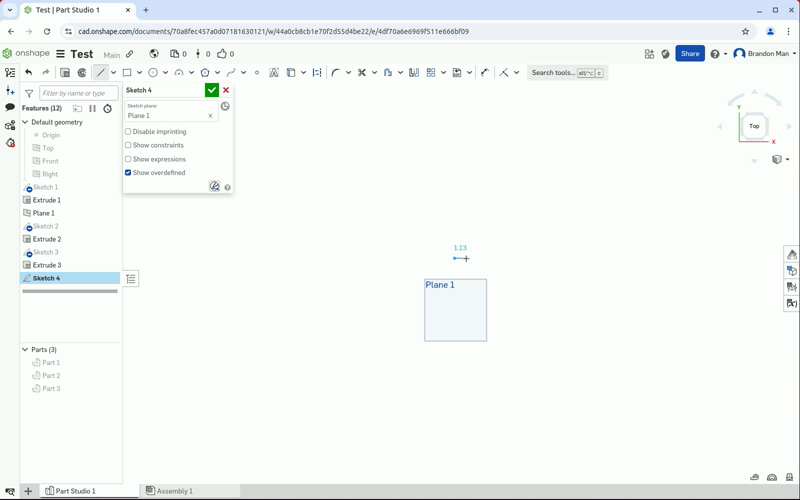
scroll(6)
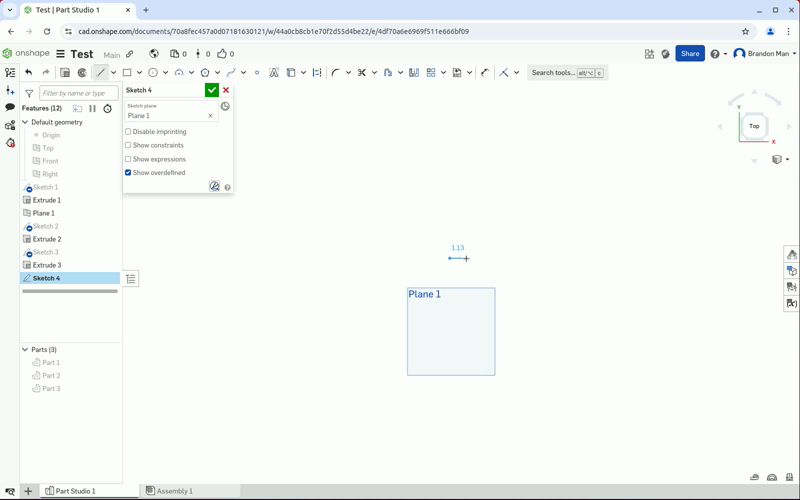
scroll(6)
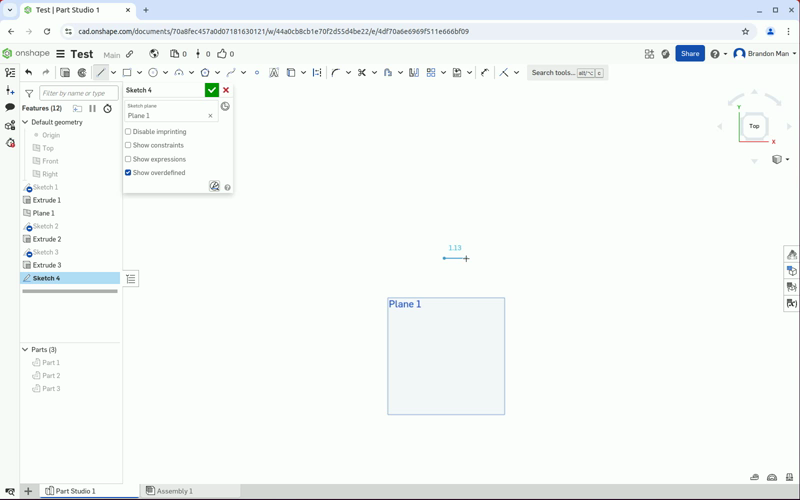
scroll(6)
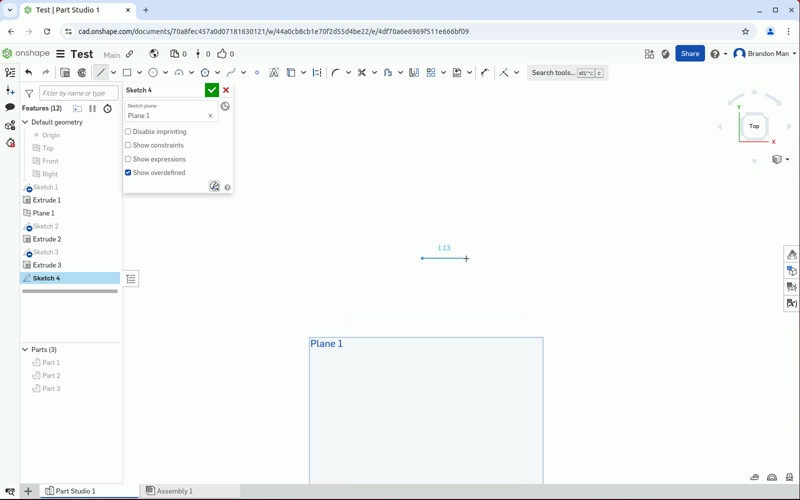
scroll(6)
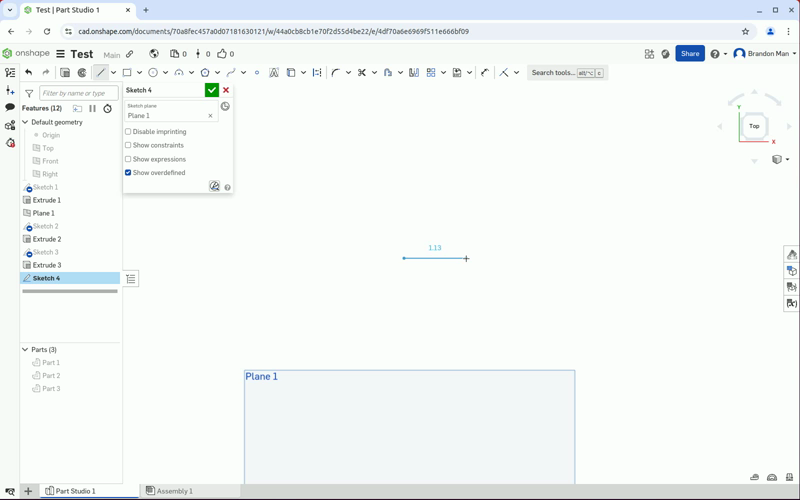
click(466, 258)
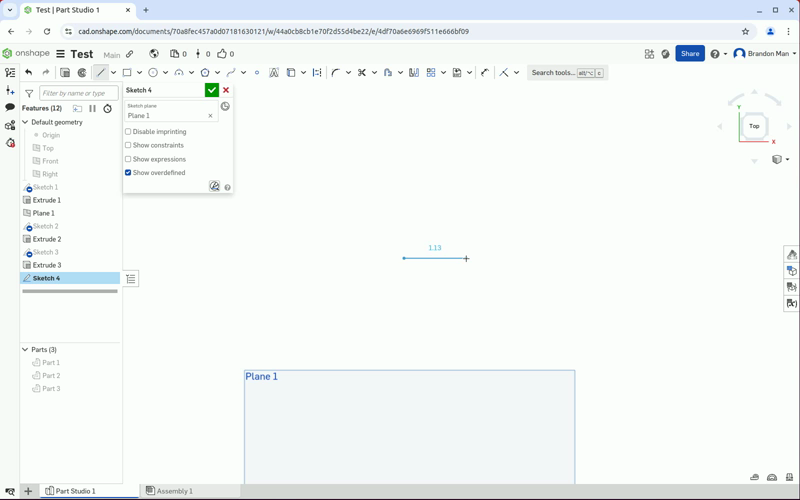
scroll(-6)
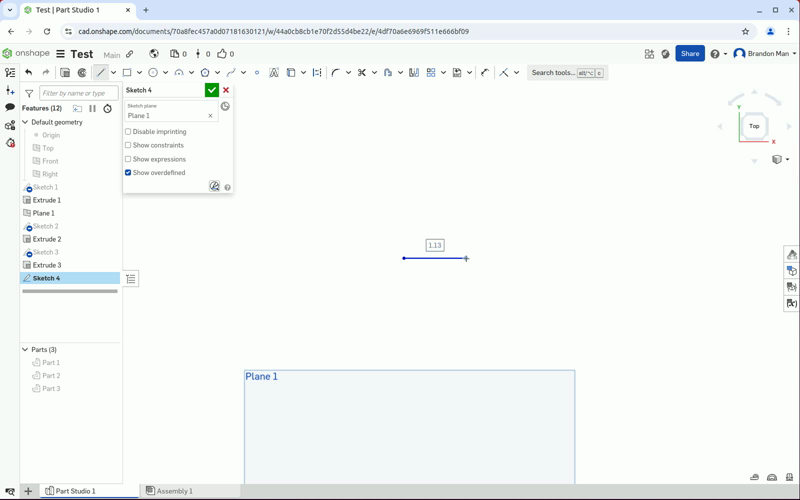
scroll(-6)
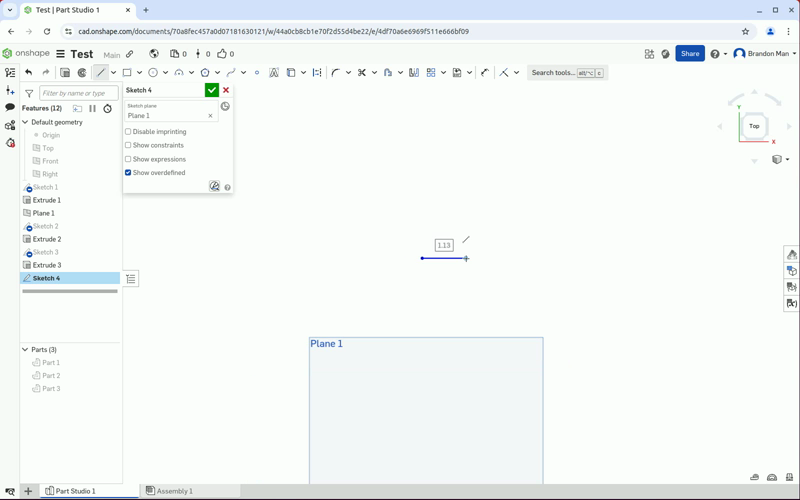
scroll(-6)
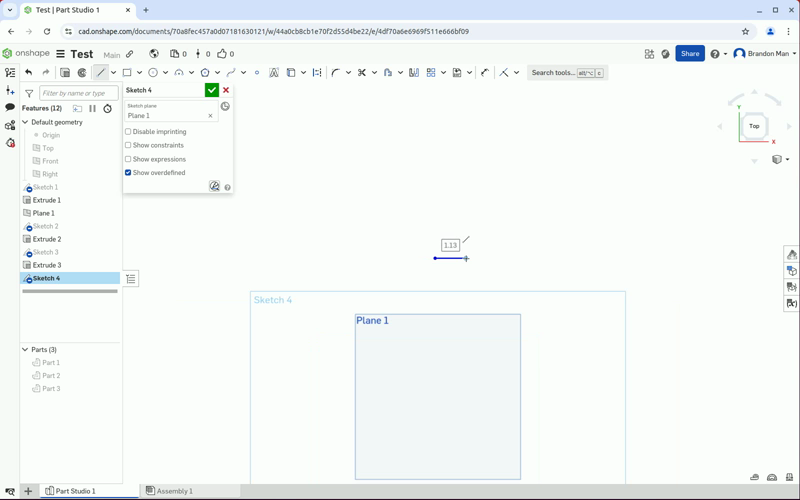
scroll(-6)
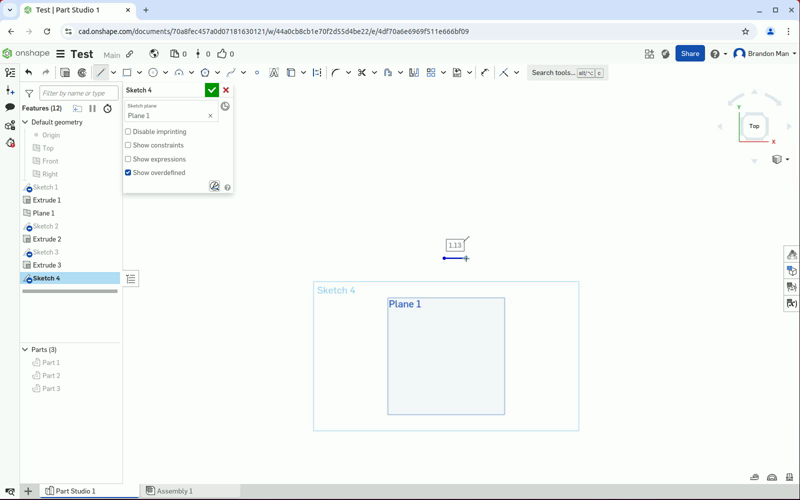
scroll(-6)
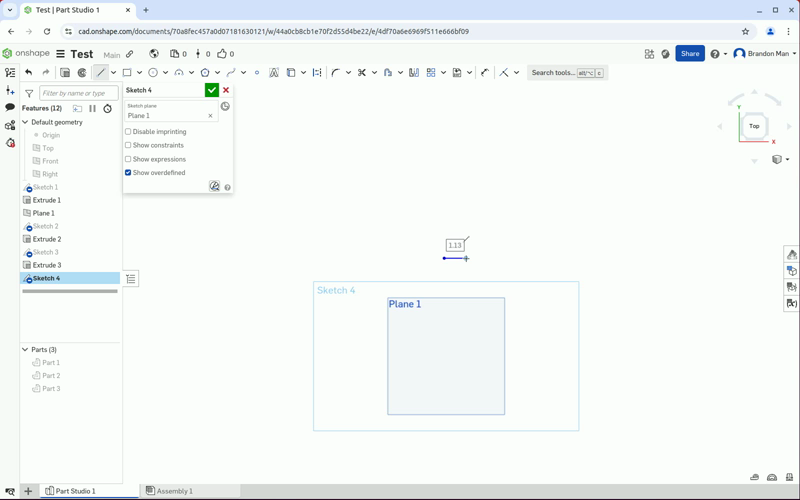
scroll(-6)
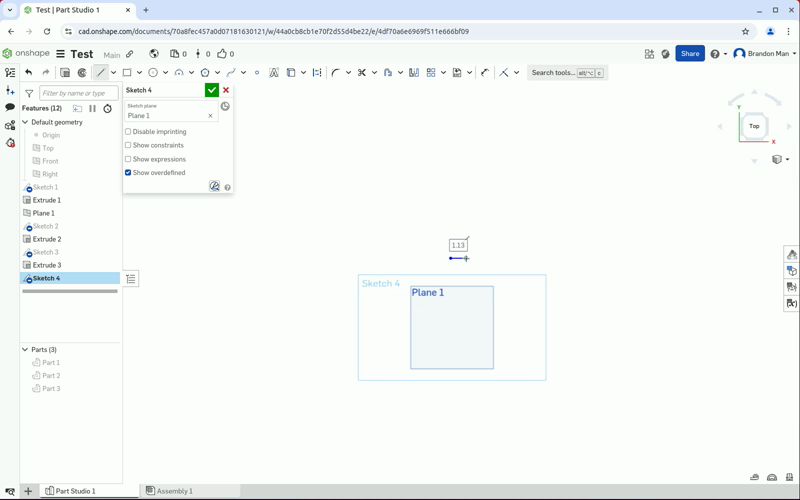
scroll(-6)
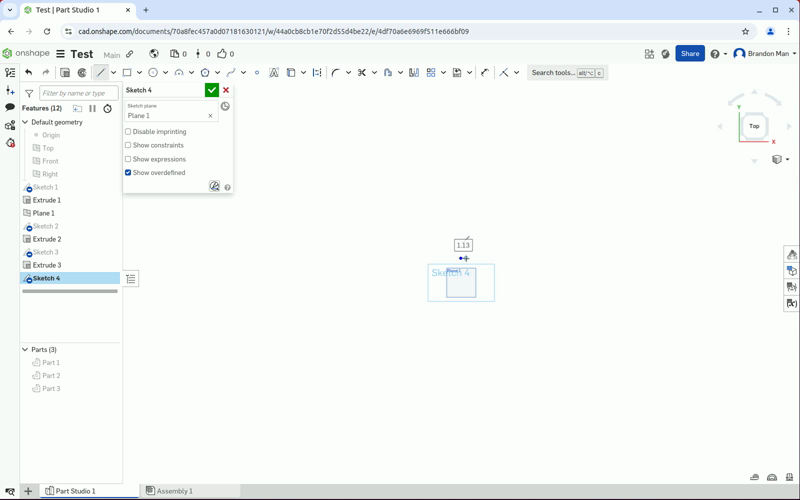
key_up(shift)
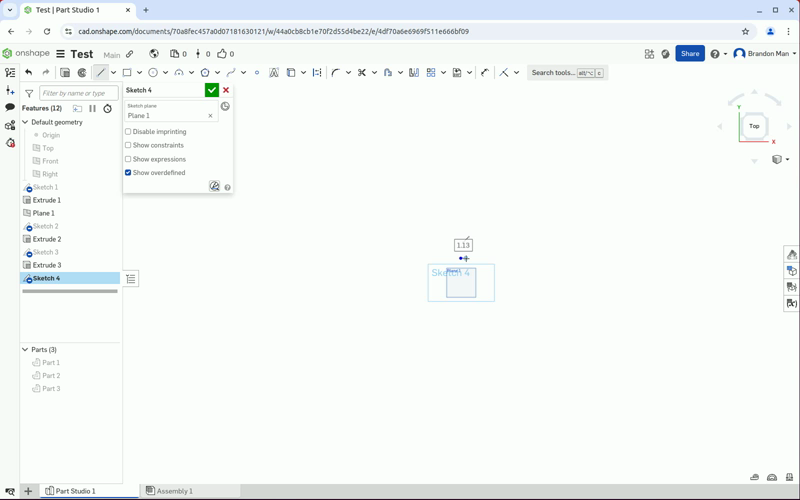
key_down(shift)
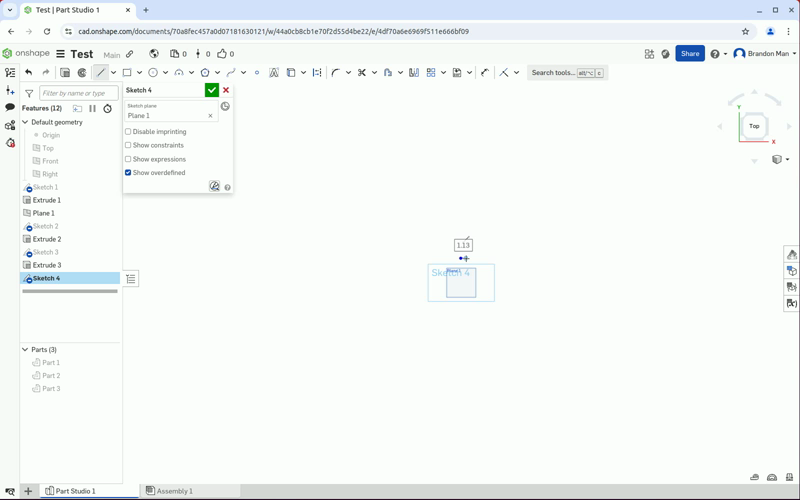
mouse_move(496, 258)
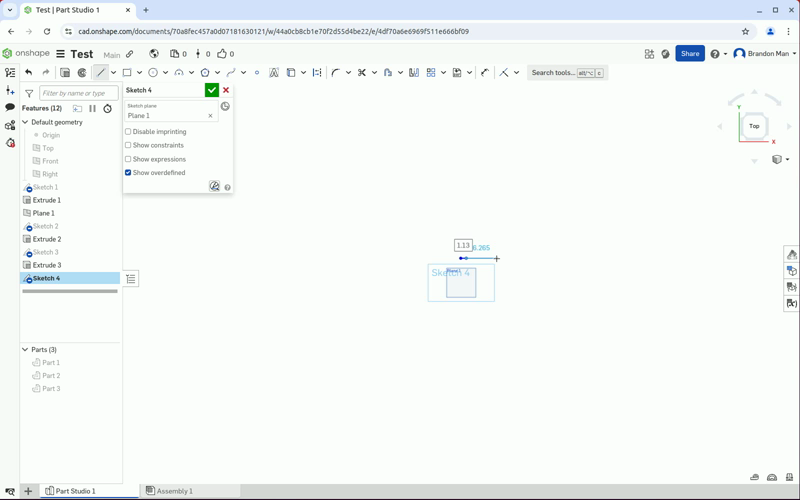
mouse_move(461, 257)
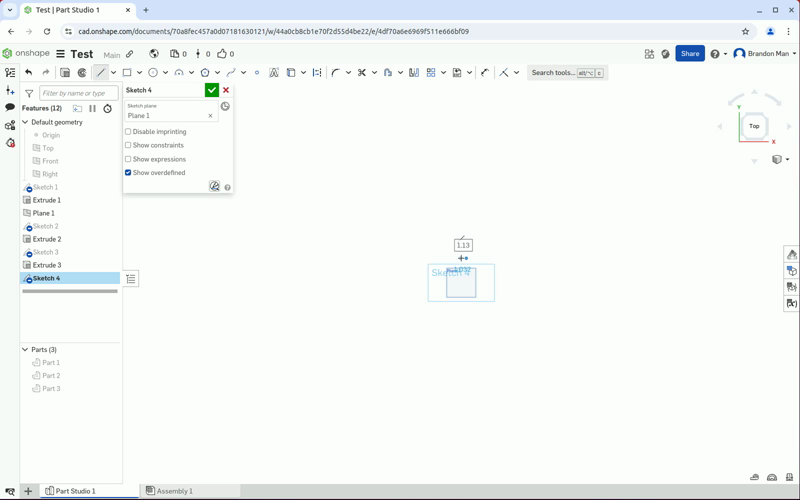
scroll(6)
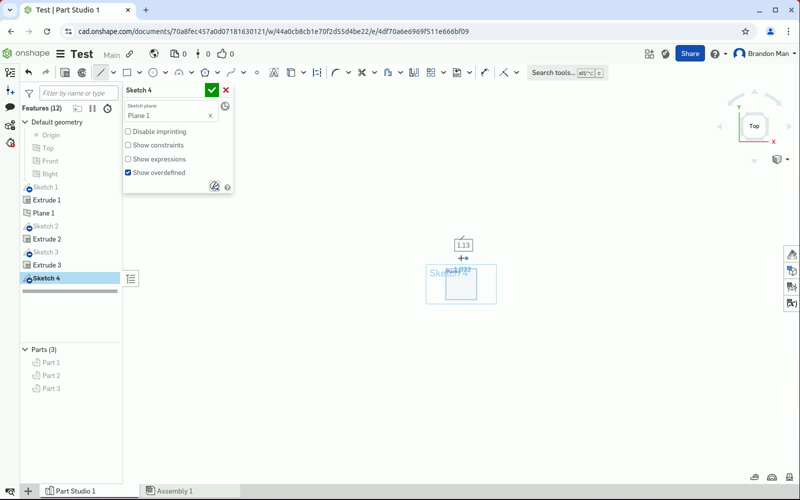
scroll(6)
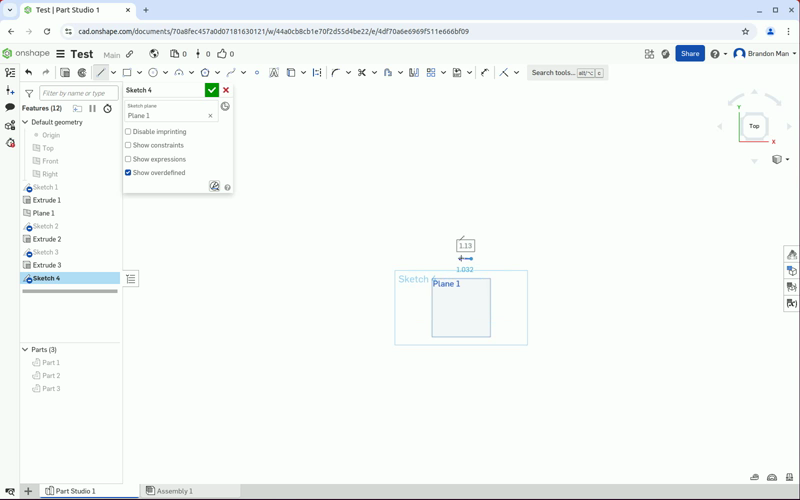
scroll(6)
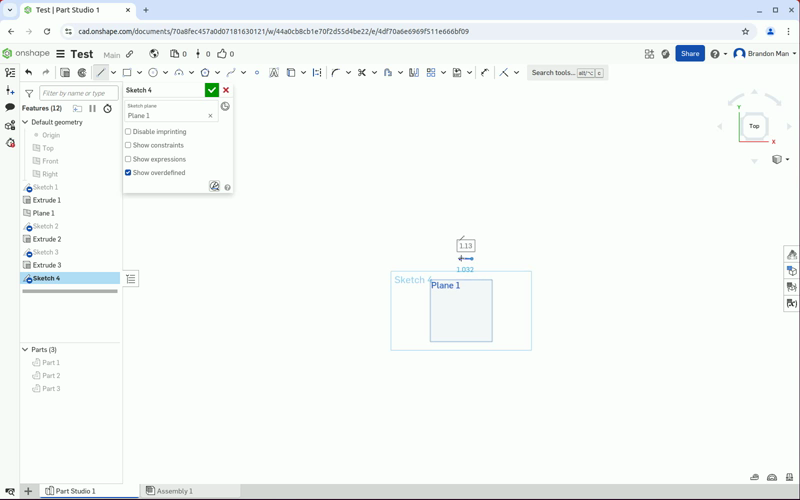
scroll(6)
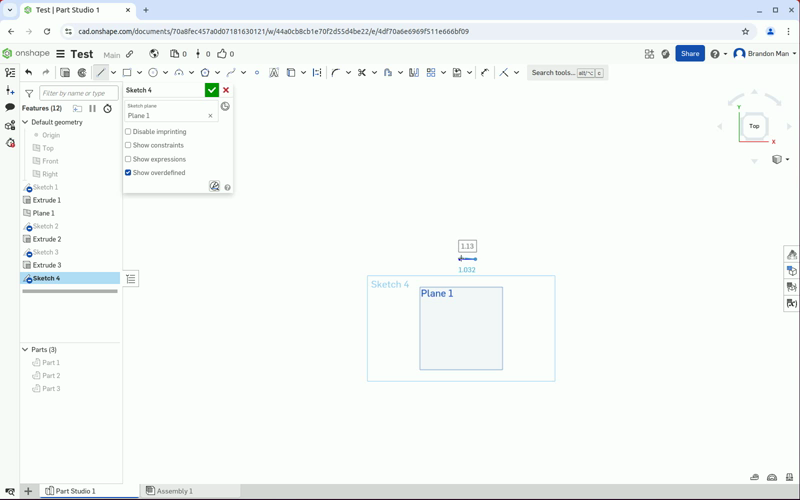
scroll(6)
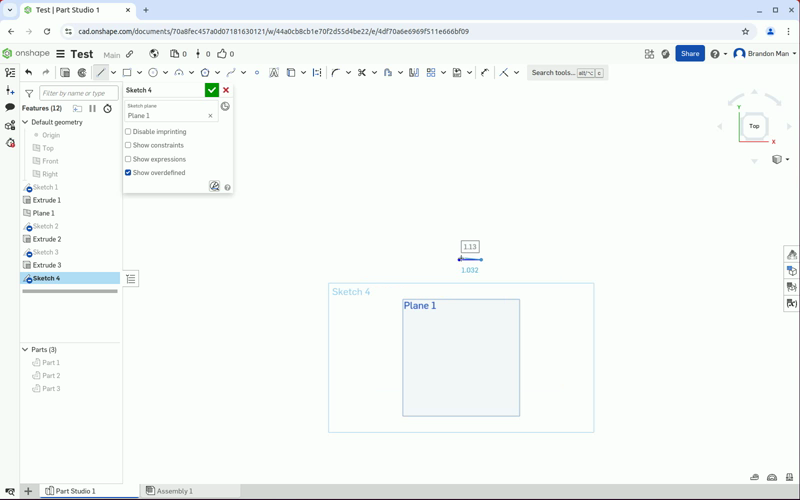
scroll(6)
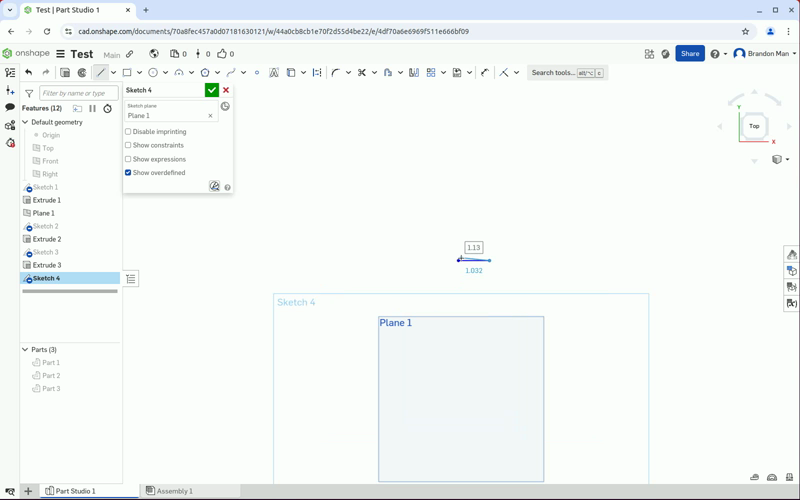
scroll(6)
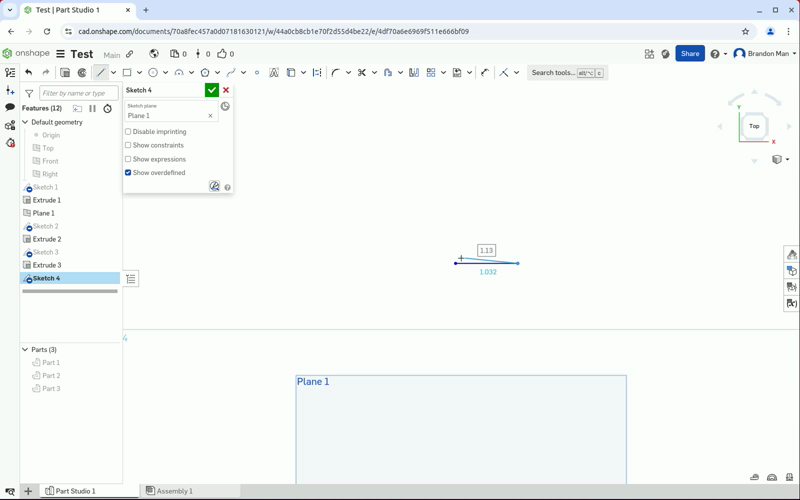
click(461, 257)
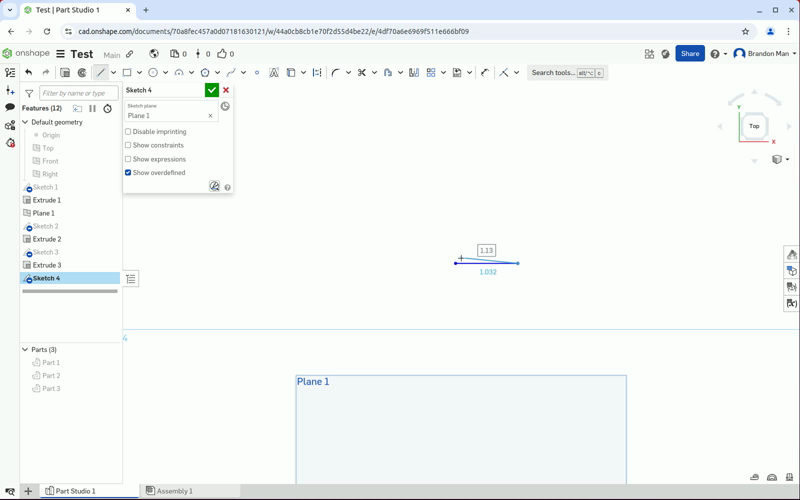
scroll(-6)
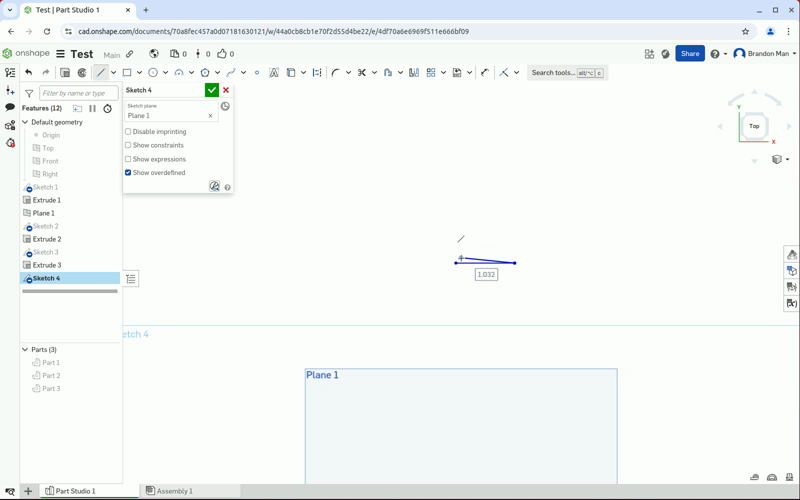
scroll(-6)
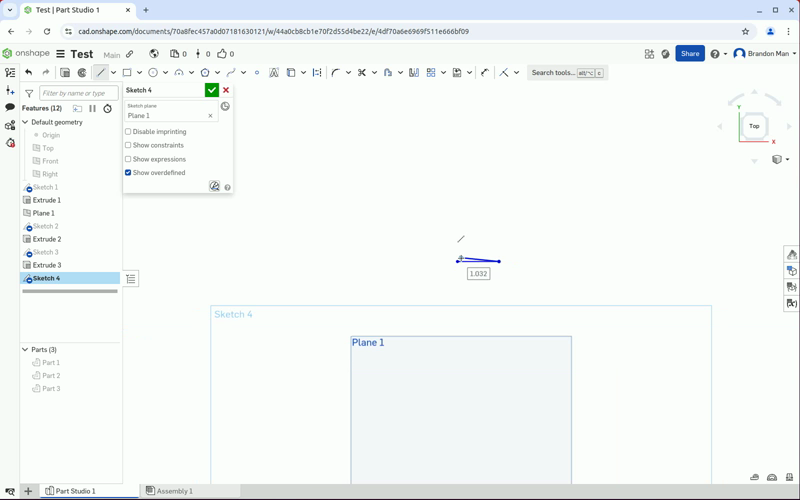
scroll(-6)
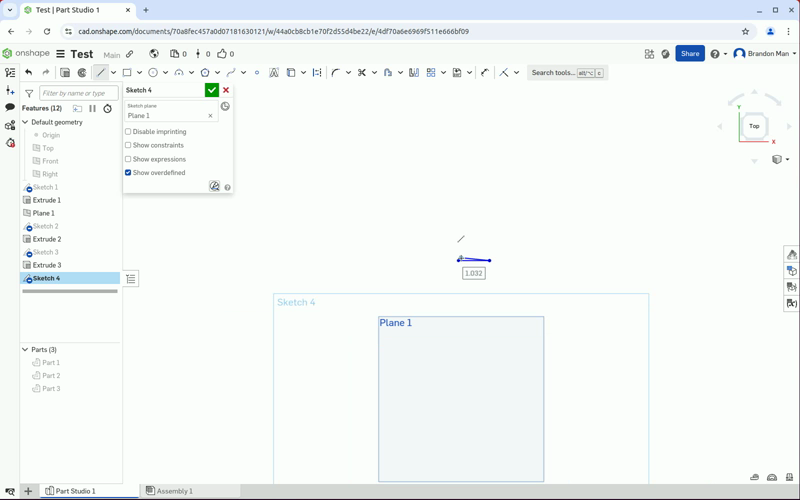
scroll(-6)
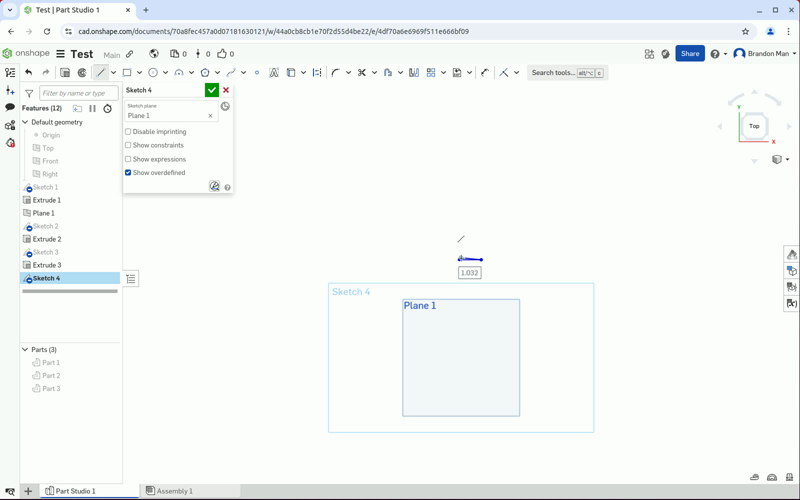
scroll(-6)
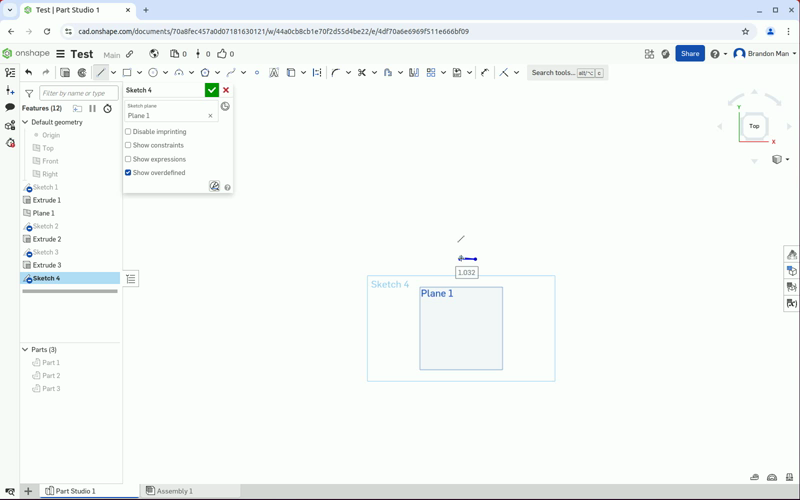
scroll(-6)
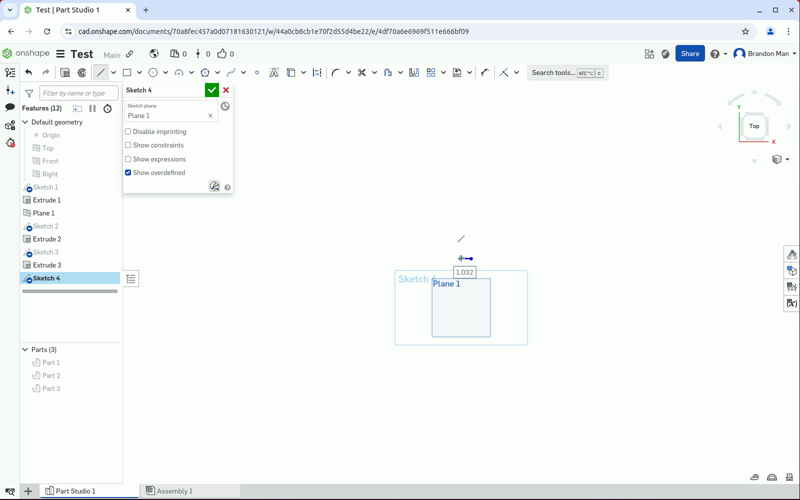
scroll(-6)
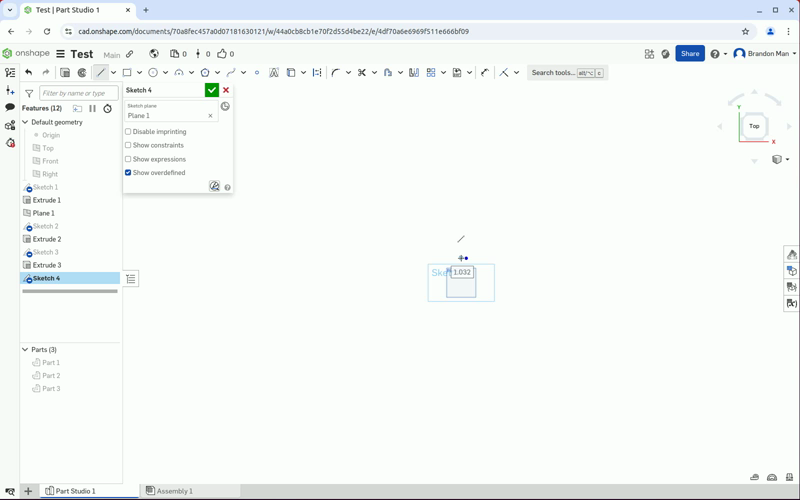
key_up(shift)
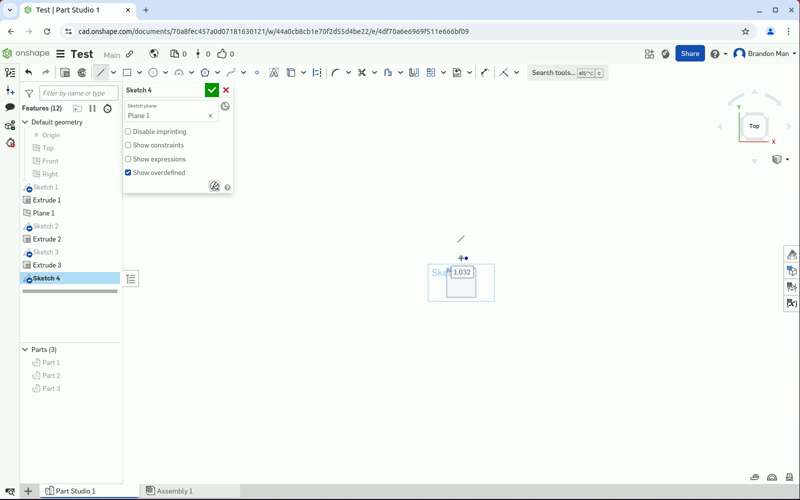
mouse_move(491, 257)
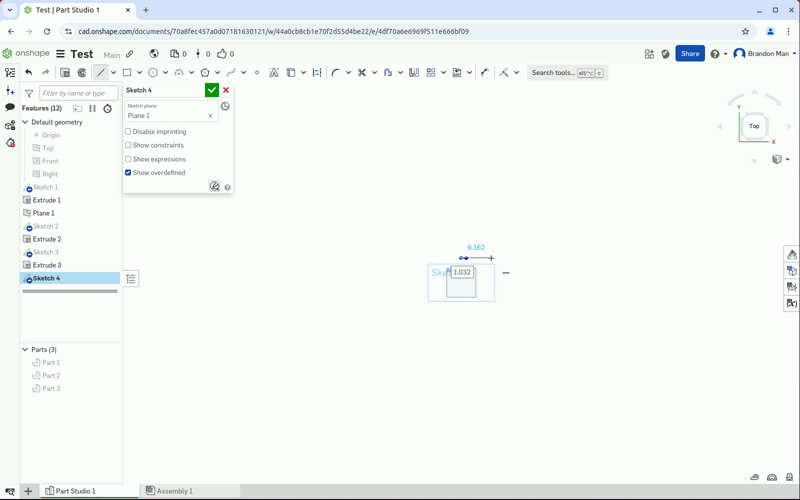
key_down(shift)
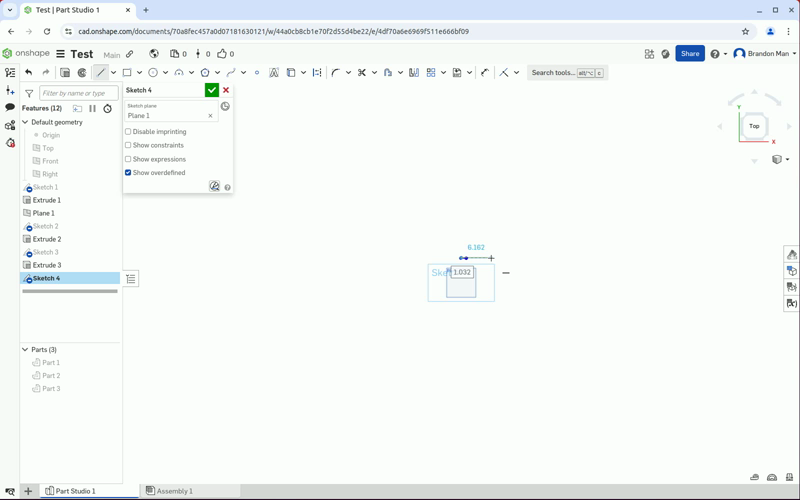
mouse_move(460, 258)
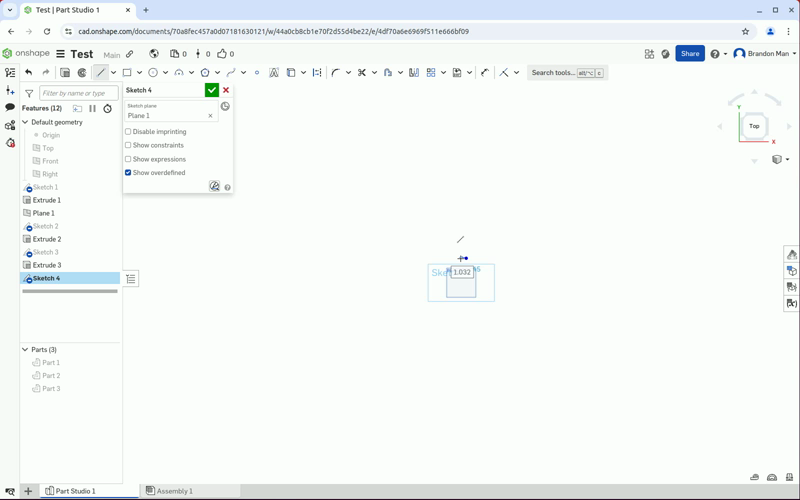
scroll(6)
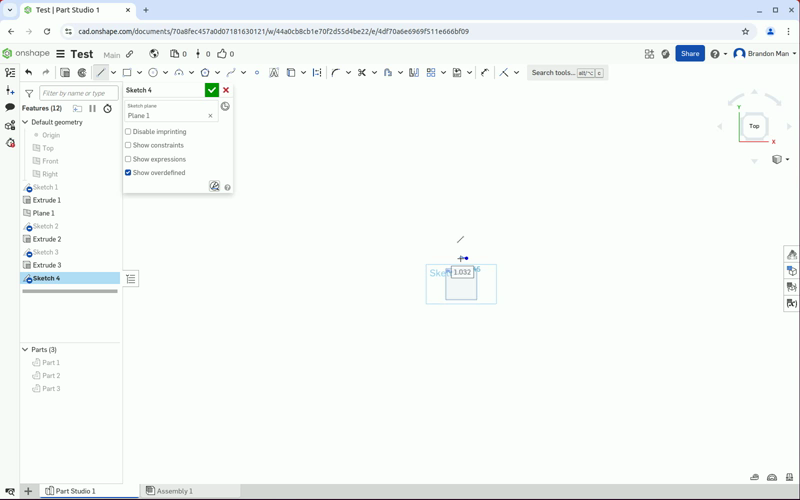
scroll(6)
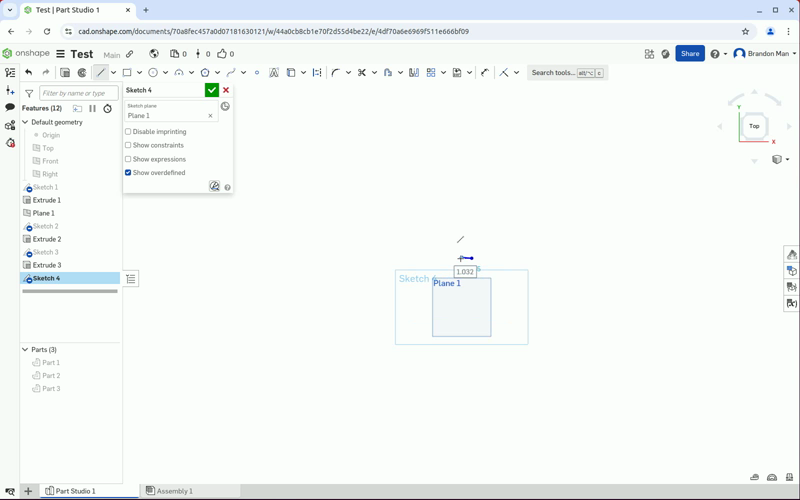
scroll(6)
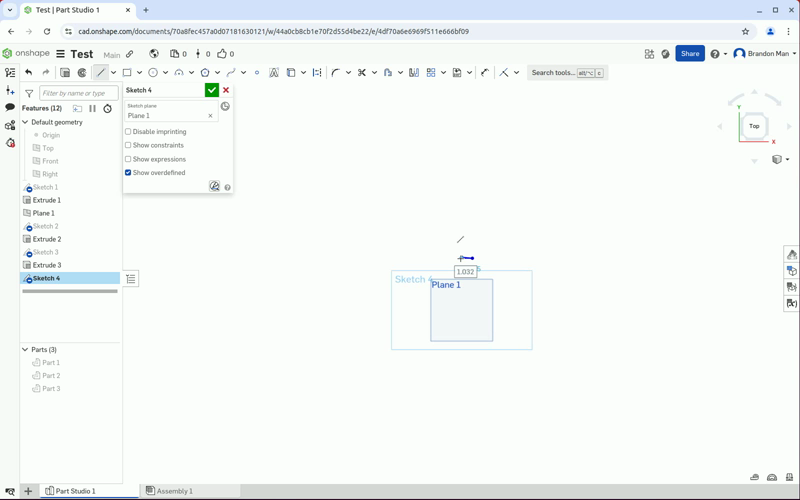
scroll(6)
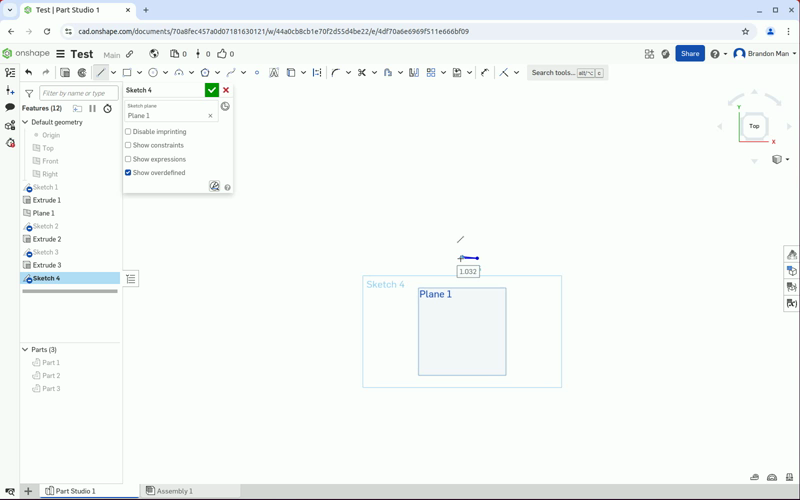
scroll(6)
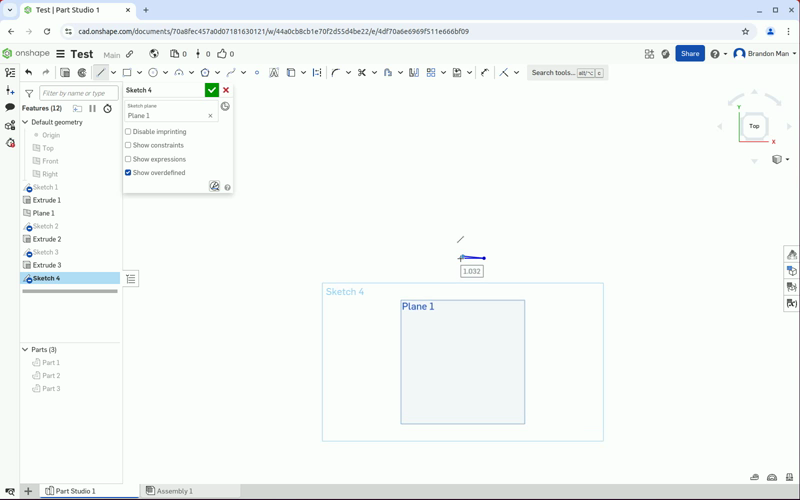
scroll(6)
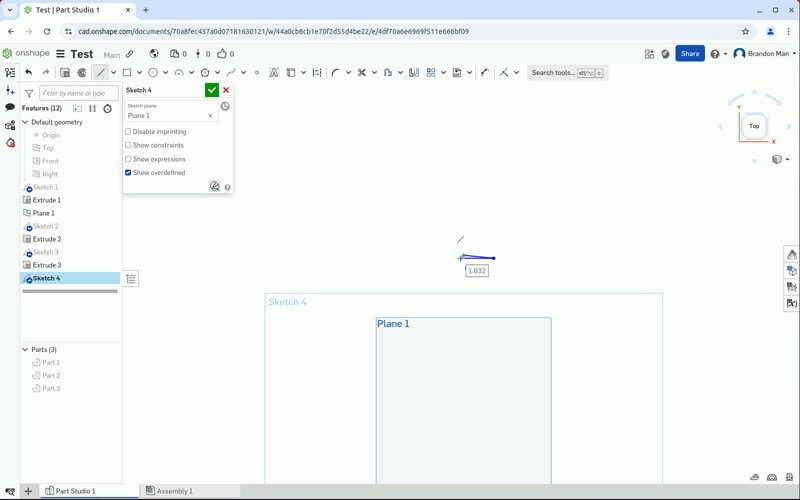
scroll(6)
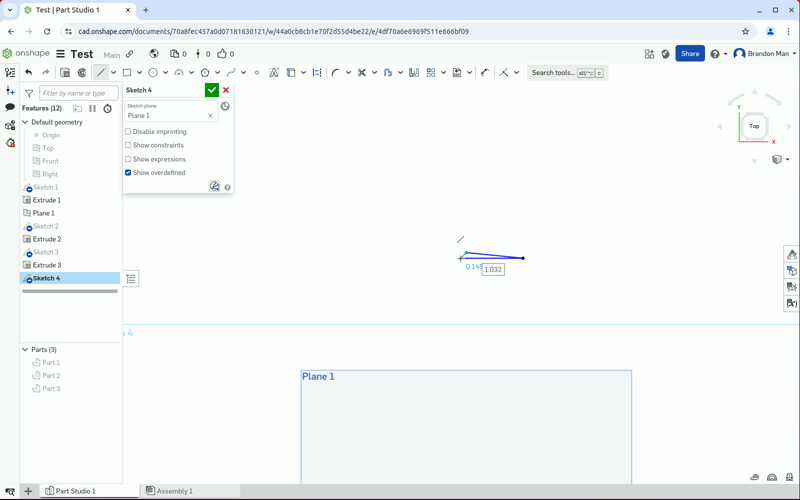
key_up(shift)
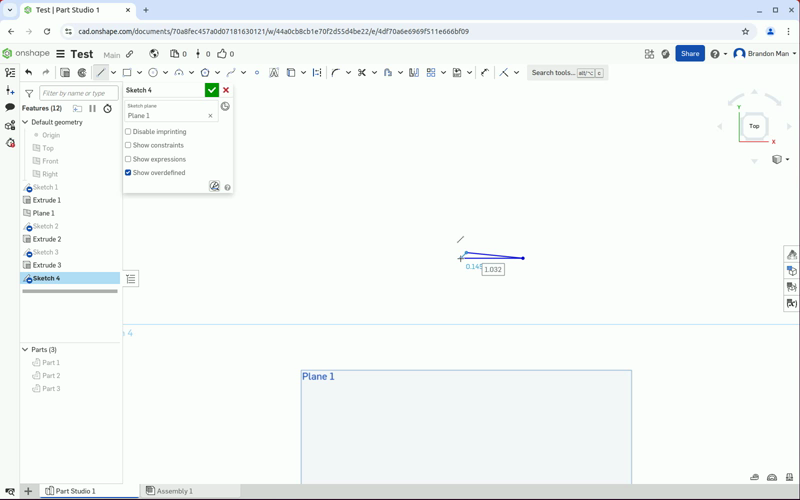
click(460, 258)
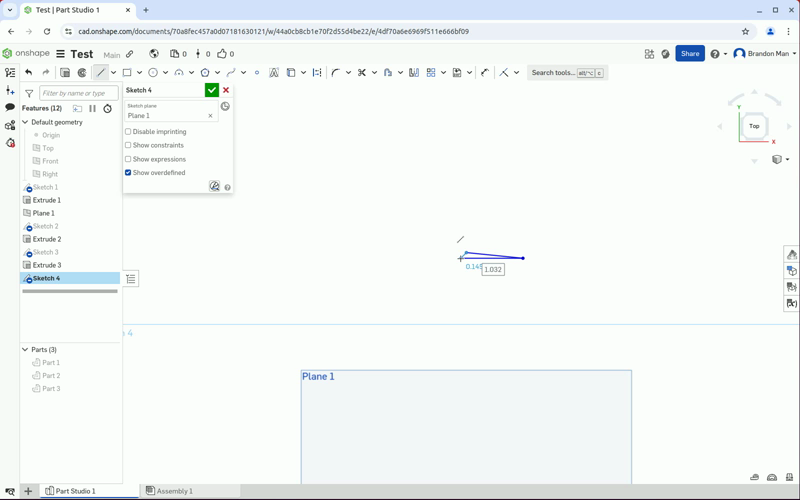
scroll(-6)
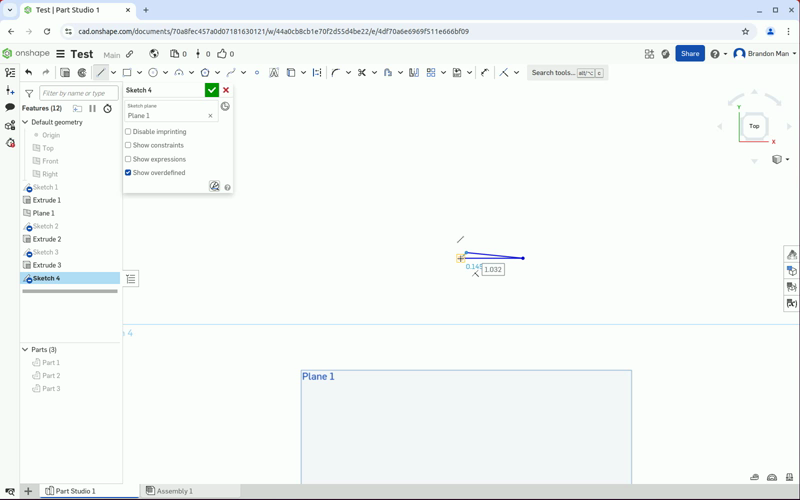
scroll(-6)
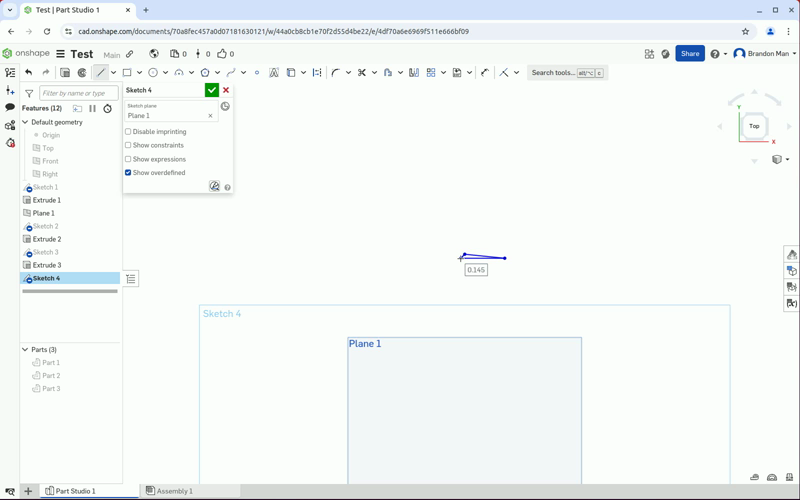
scroll(-6)
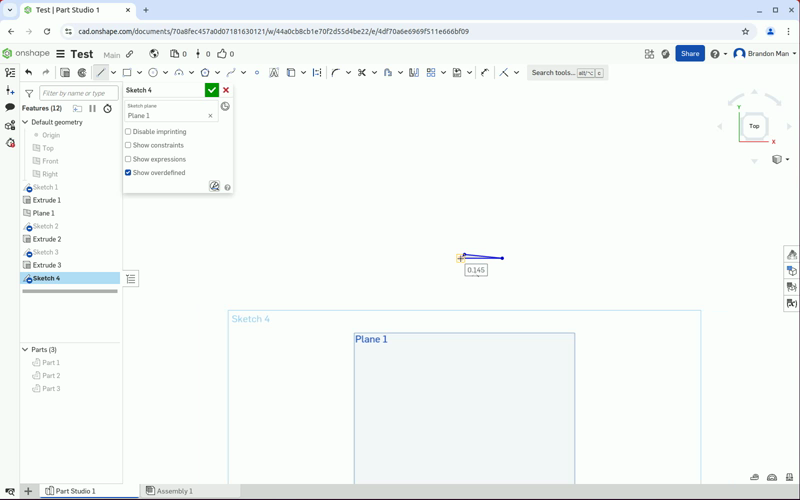
scroll(-6)
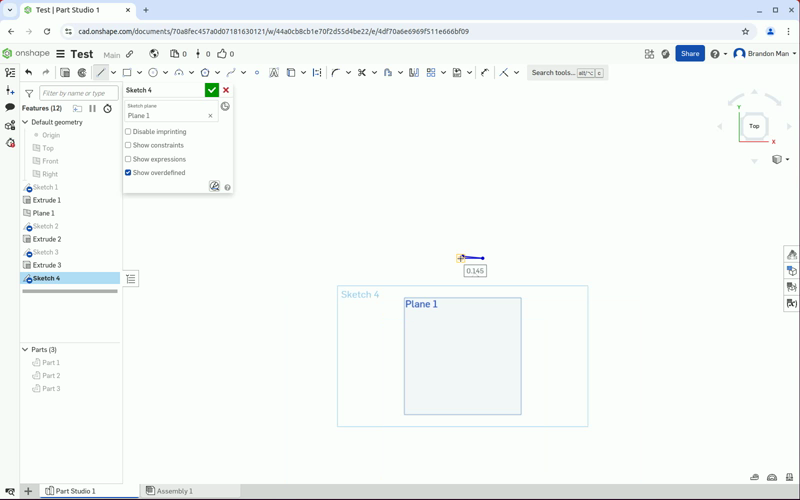
scroll(-6)
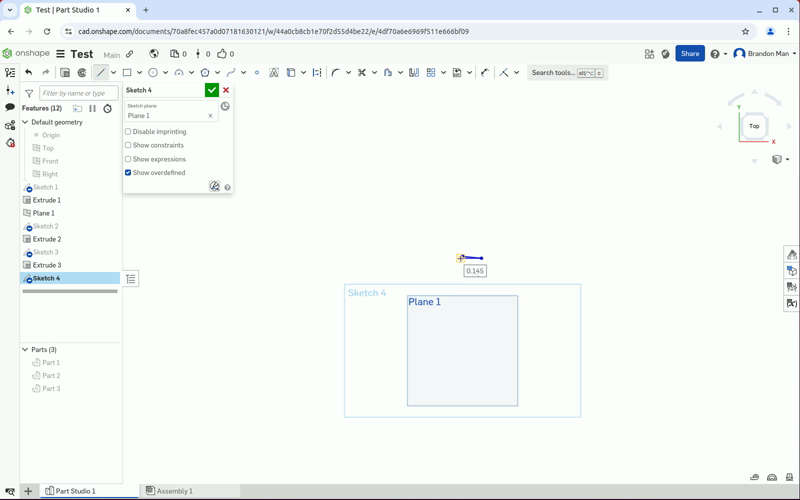
scroll(-6)
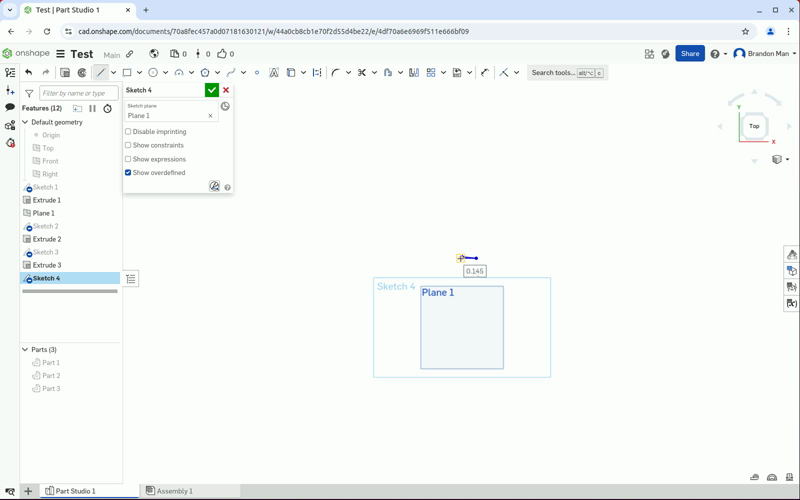
scroll(-6)
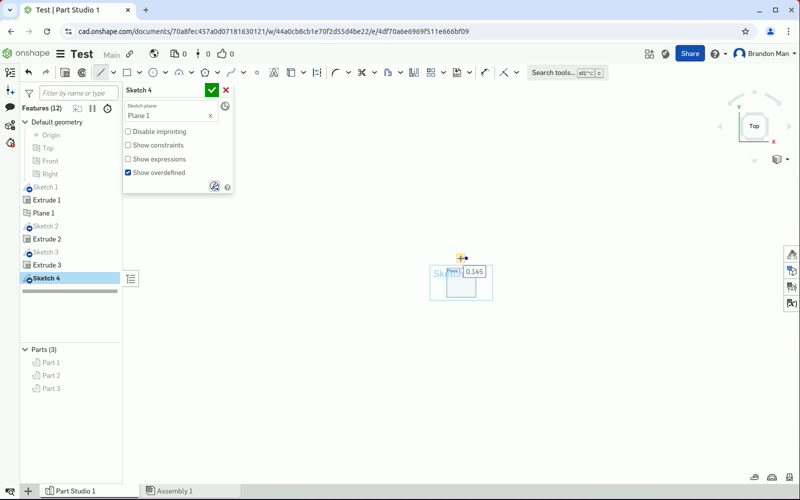
key(esc)
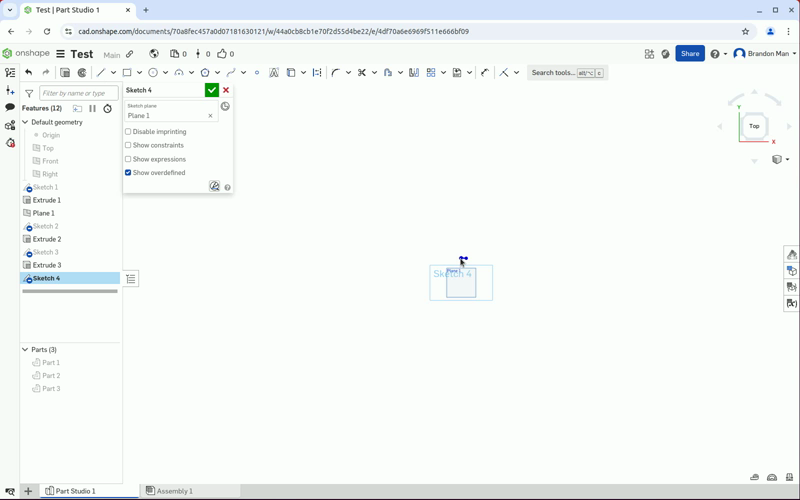
mouse_move(464, 258)
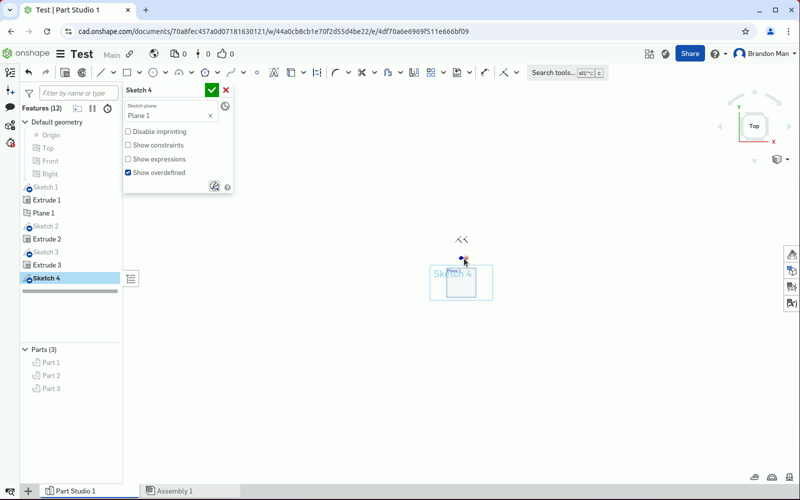
scroll(6)
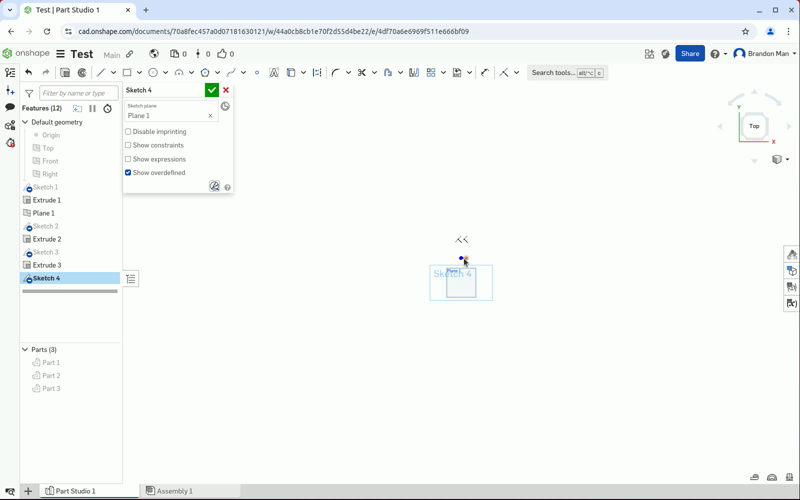
scroll(6)
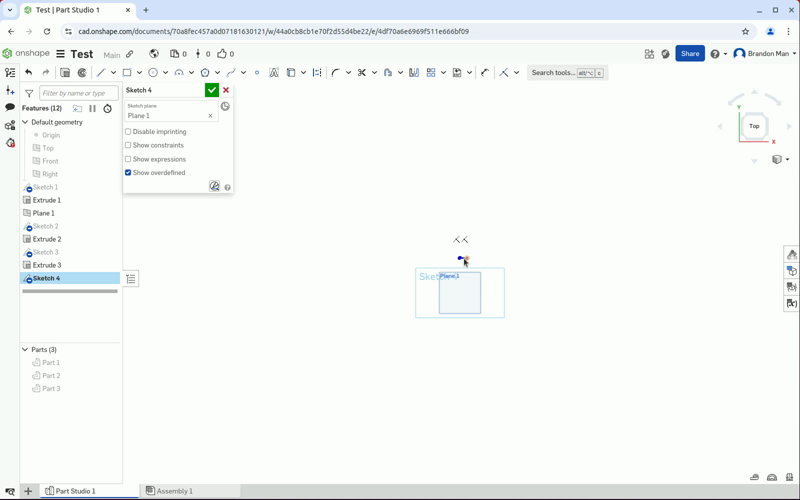
scroll(6)
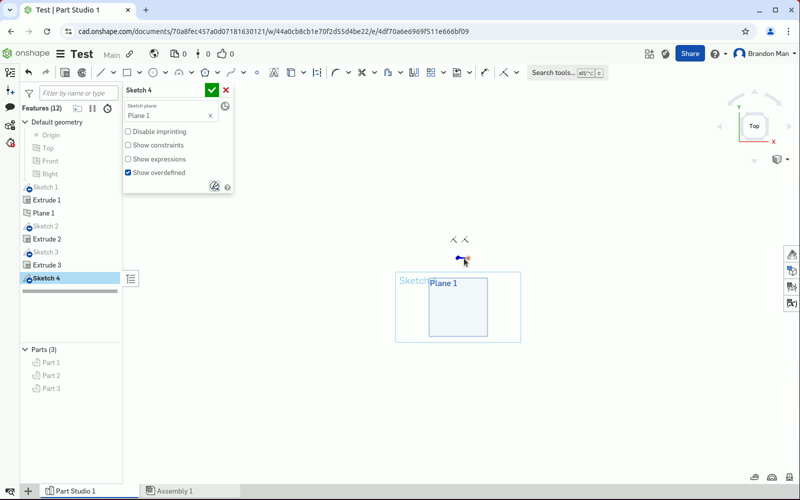
scroll(6)
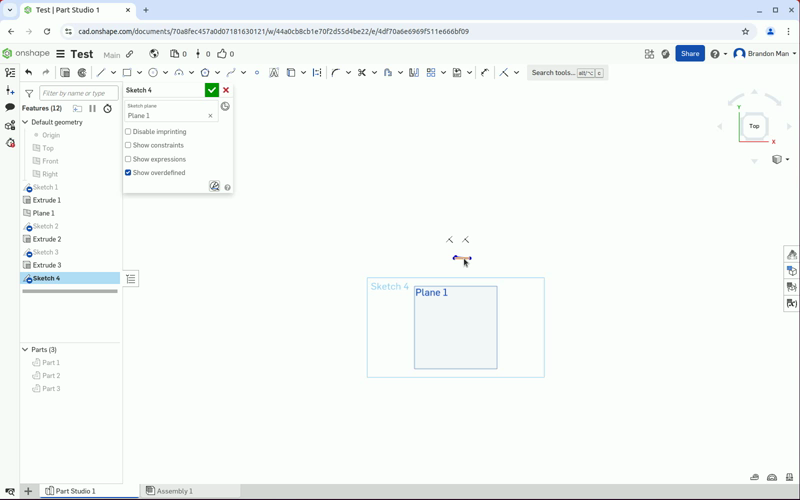
scroll(6)
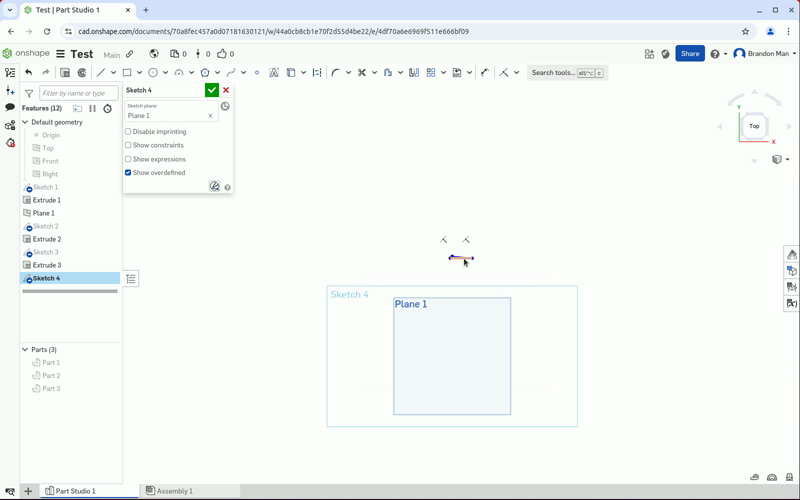
scroll(6)
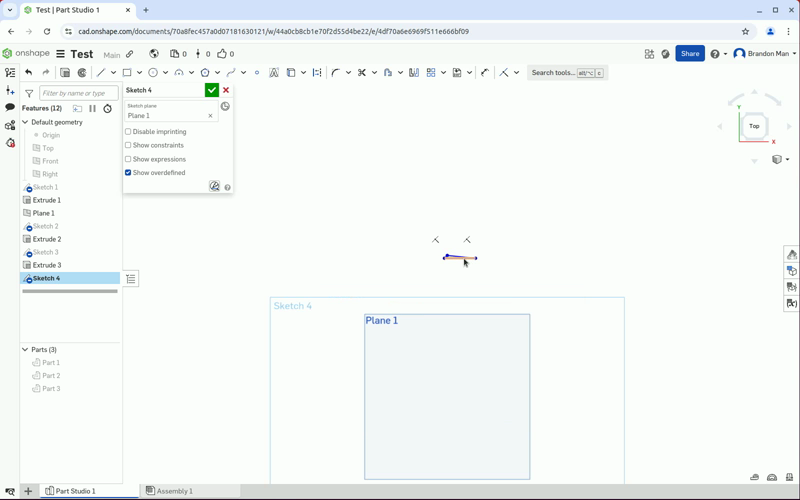
scroll(6)
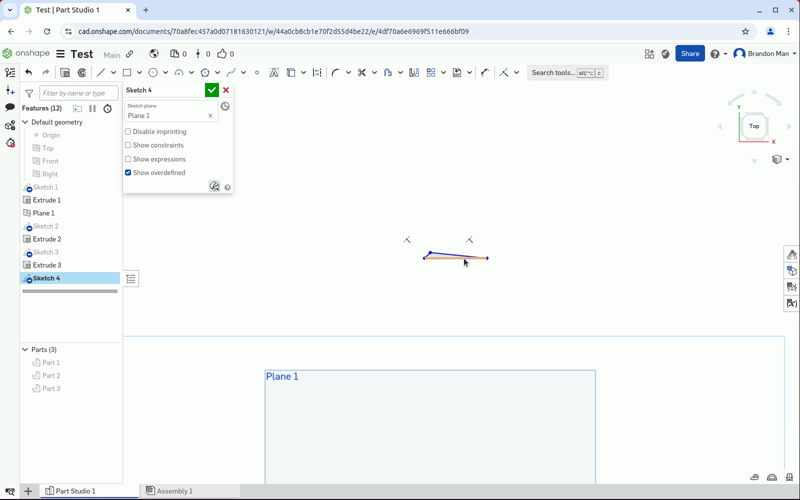
click(464, 258)
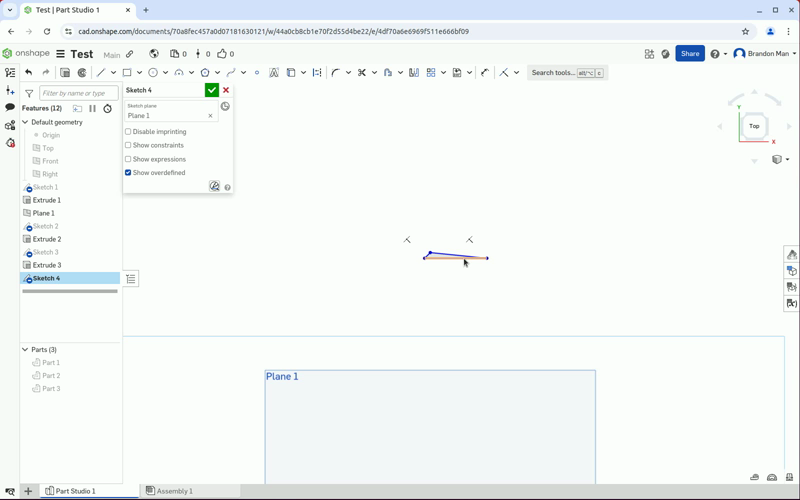
scroll(-6)
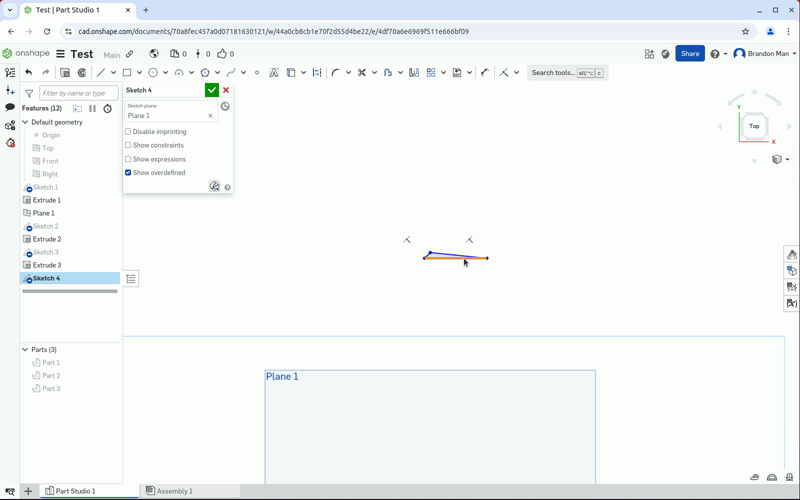
scroll(-6)
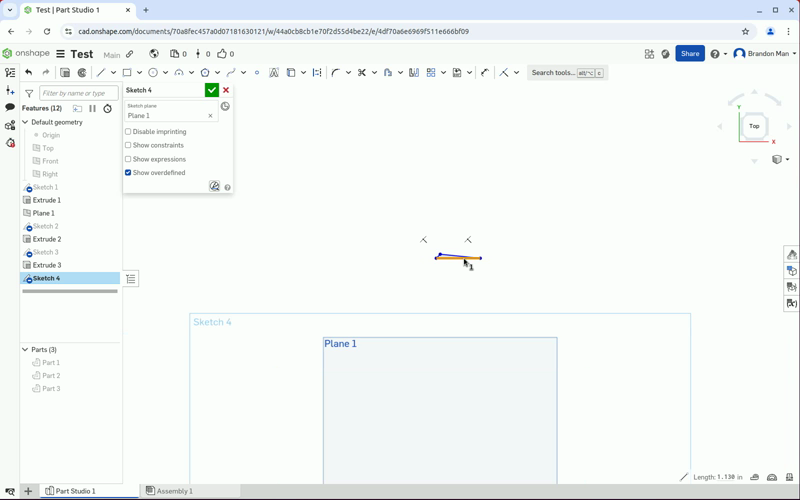
scroll(-6)
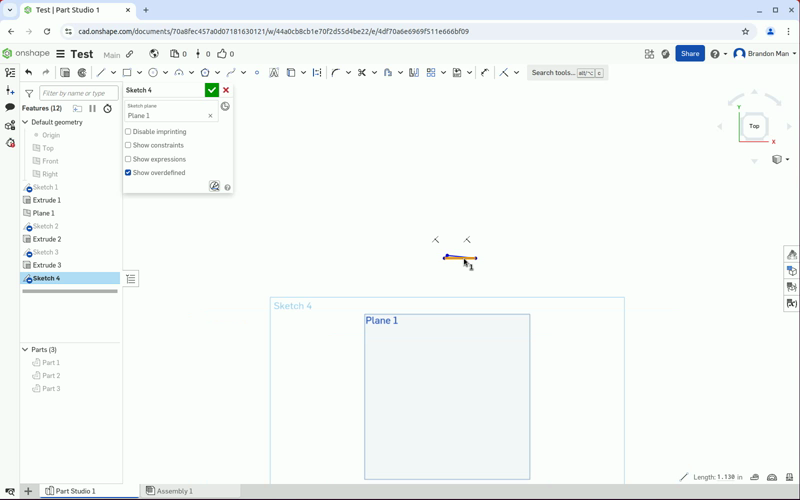
scroll(-6)
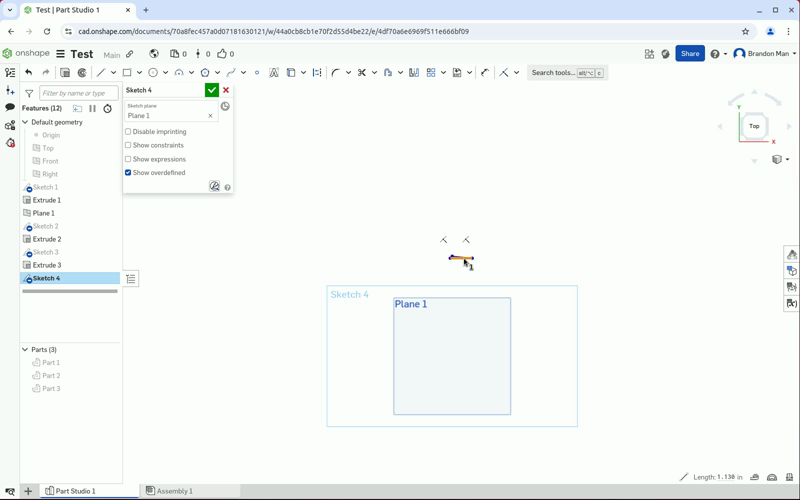
scroll(-6)
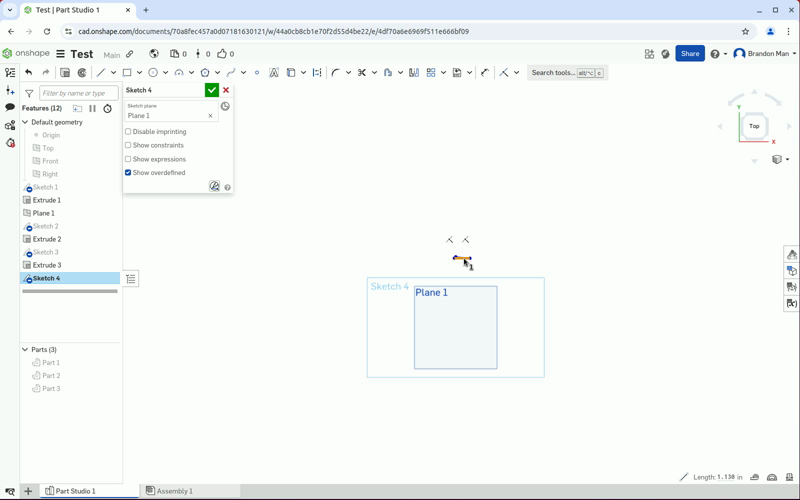
scroll(-6)
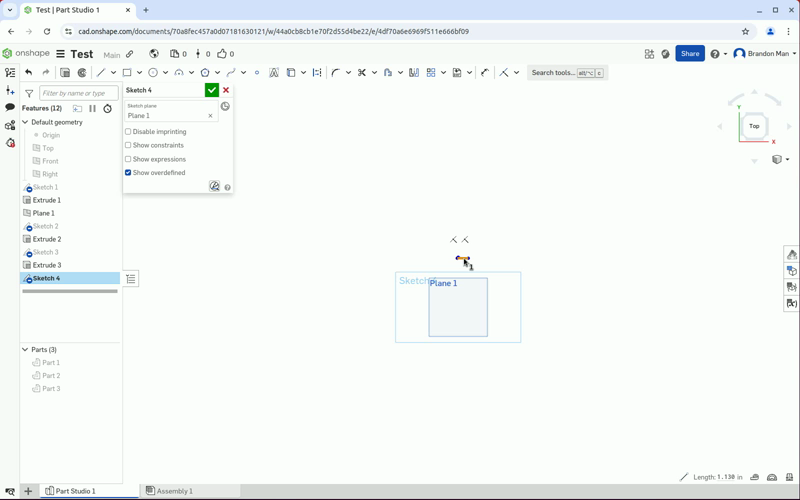
scroll(-6)
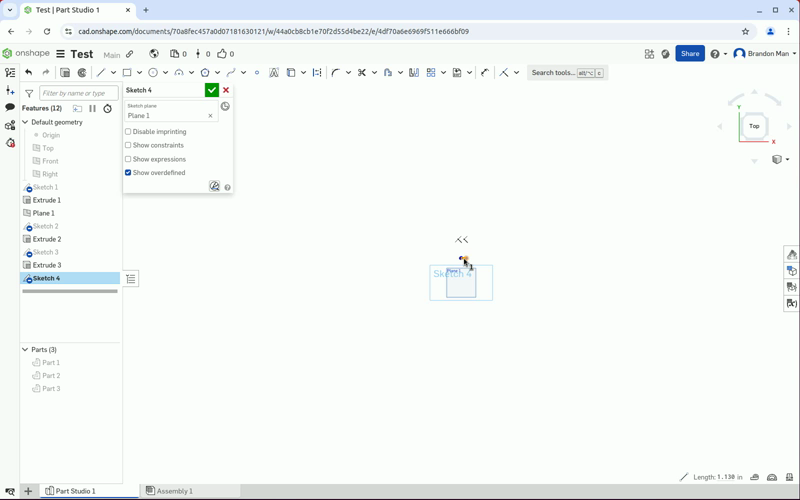
mouse_move(73, 352)
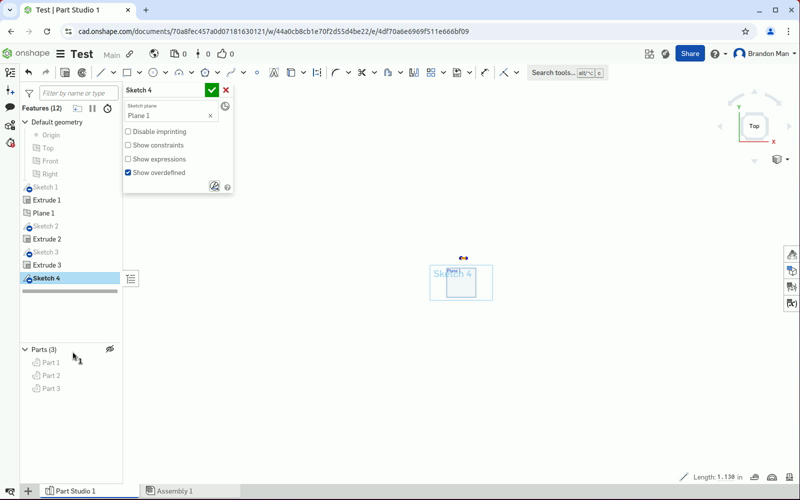
key(shift+y)
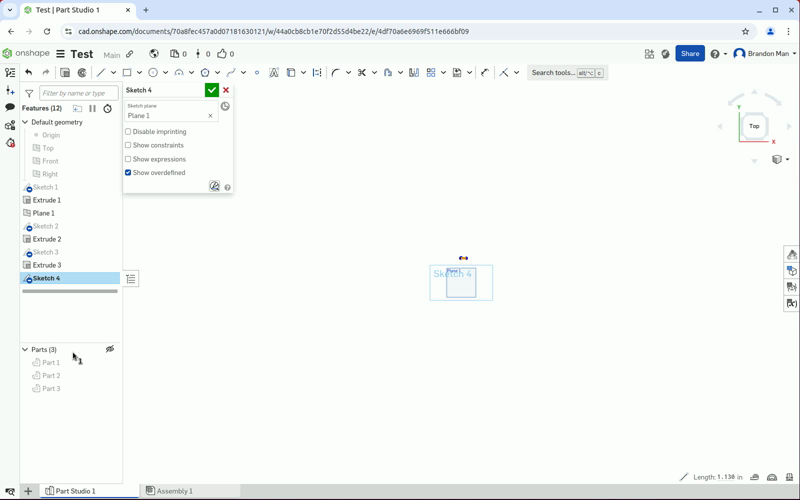
key(shift+e)
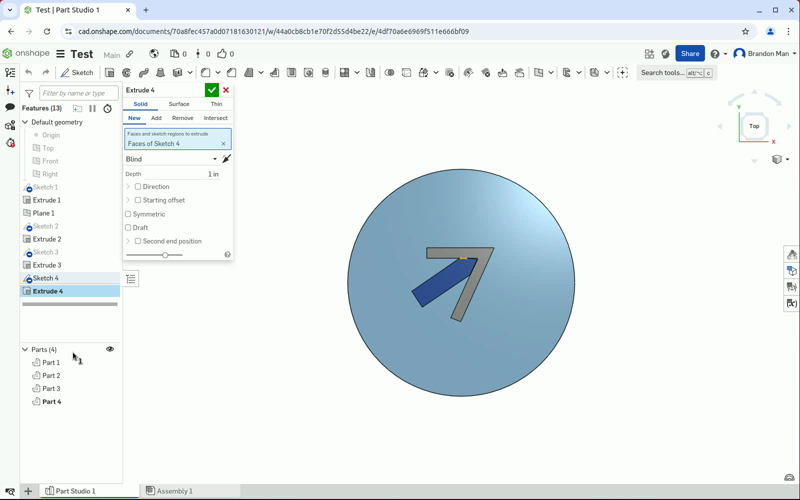
mouse_move(143, 106)
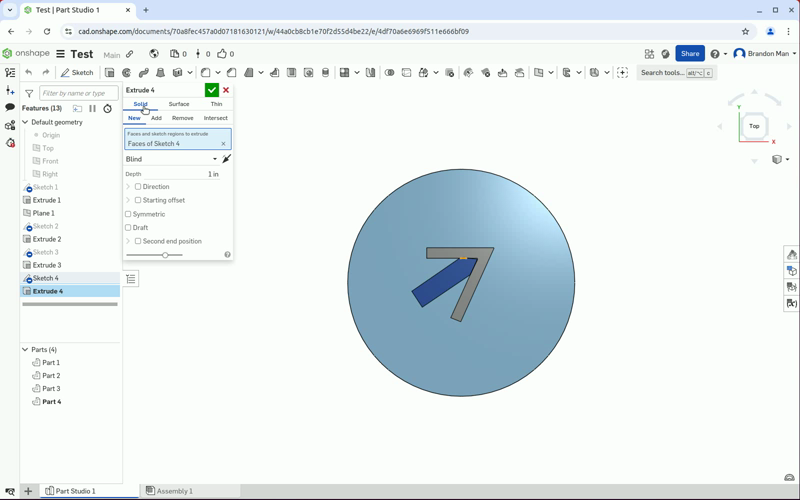
click(143, 106)
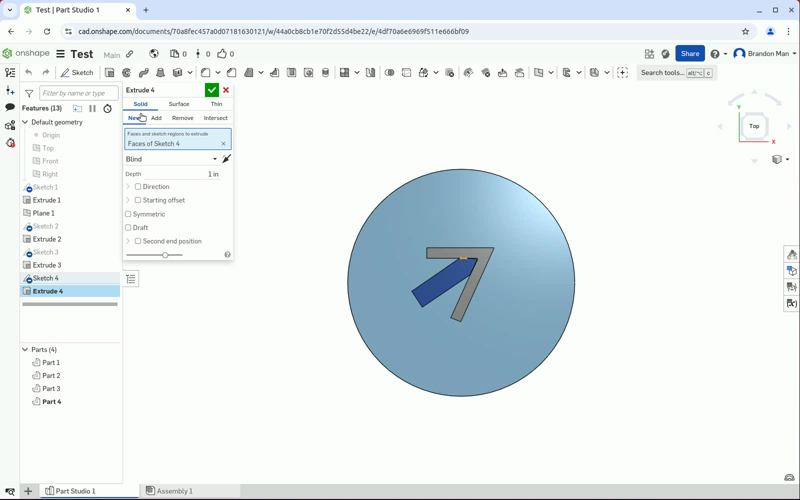
mouse_move(137, 120)
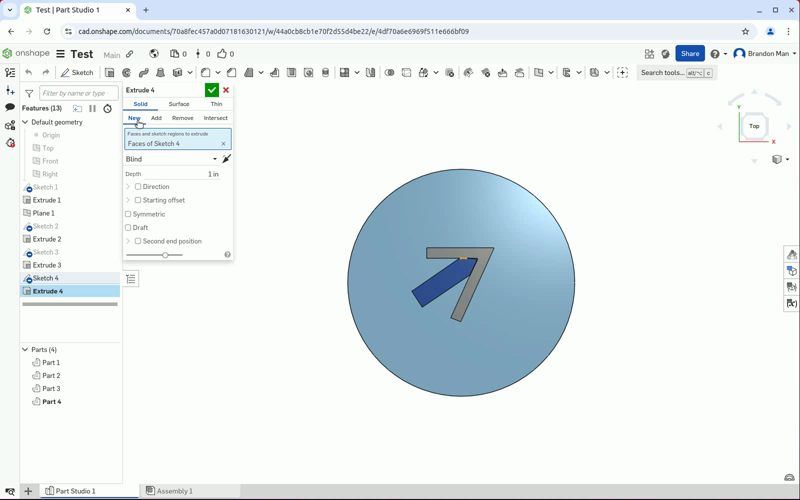
click(137, 120)
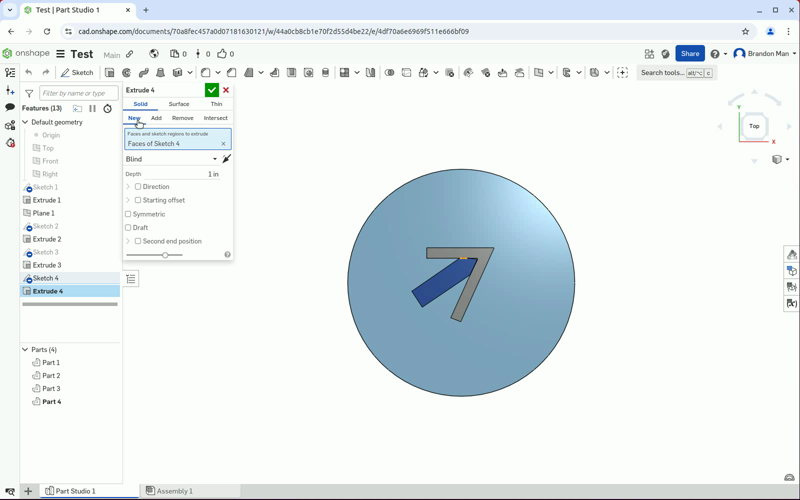
key(tab, 4)
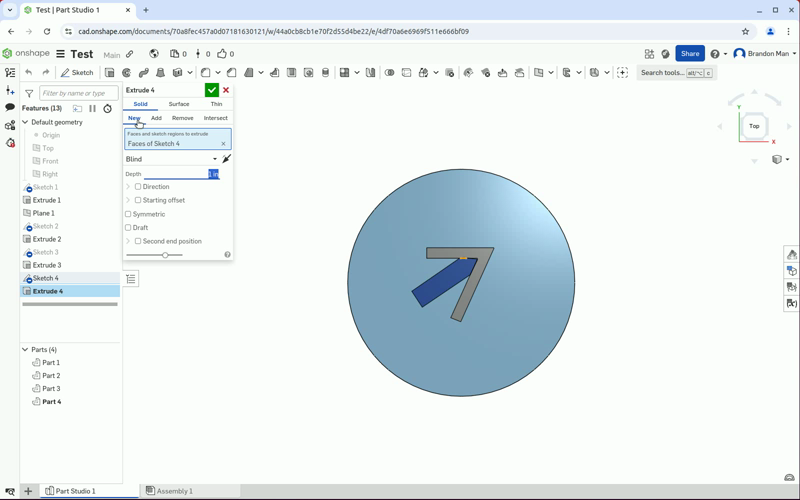
text(1.685)
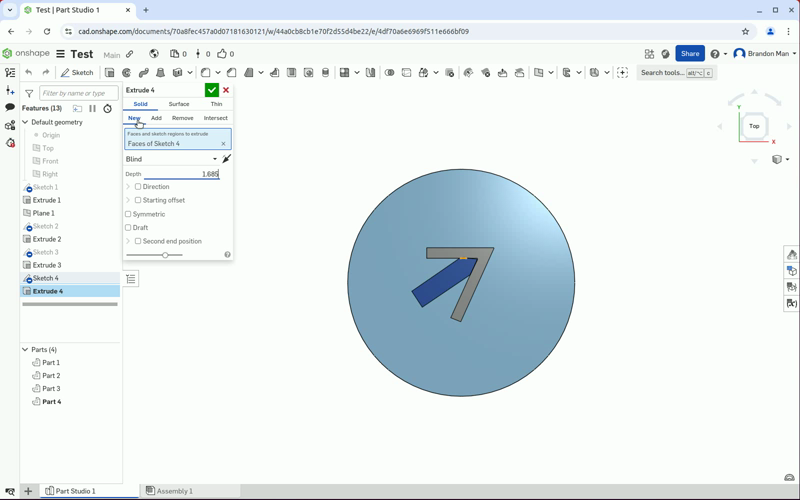
key(enter)
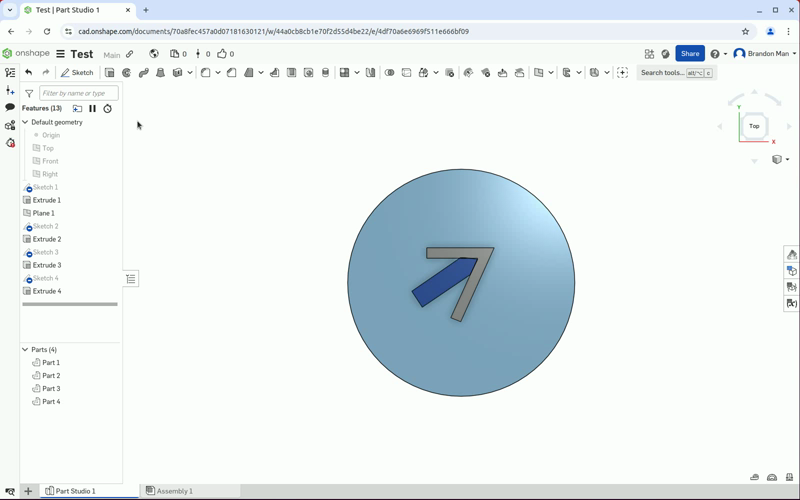
key(shift+h)
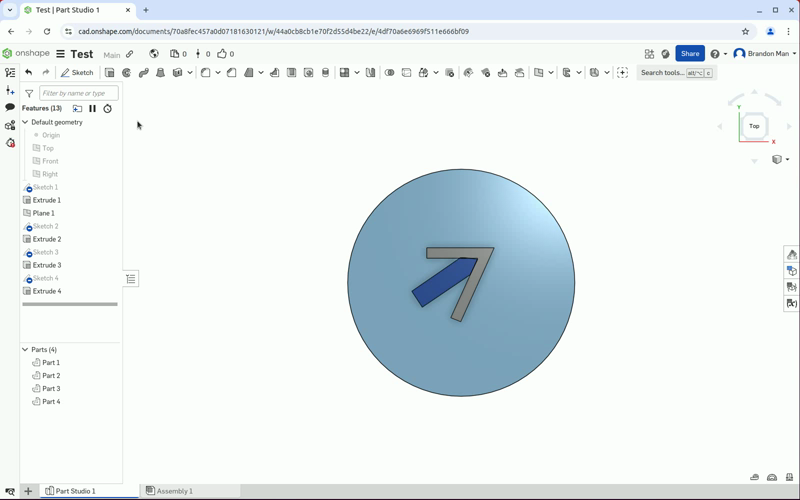
key(shift+h)
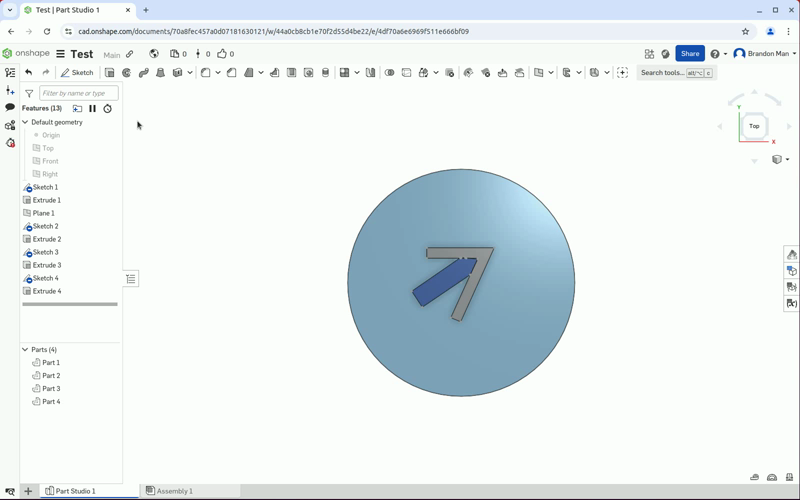
key(shift+7)
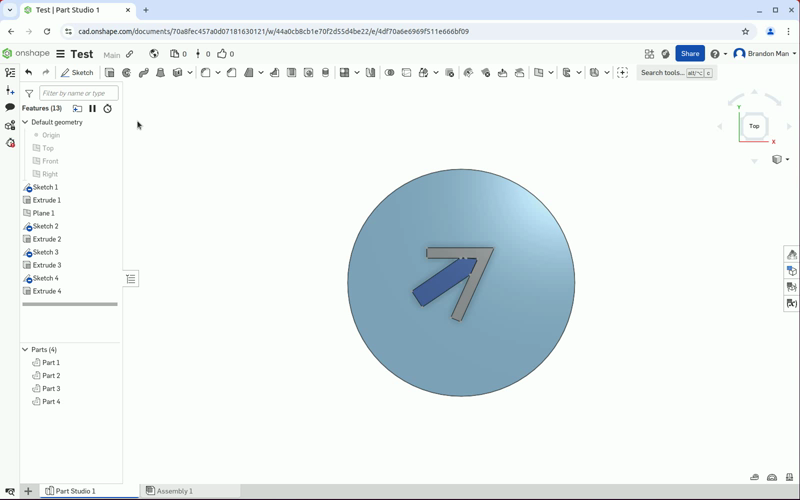
key(up, 3)
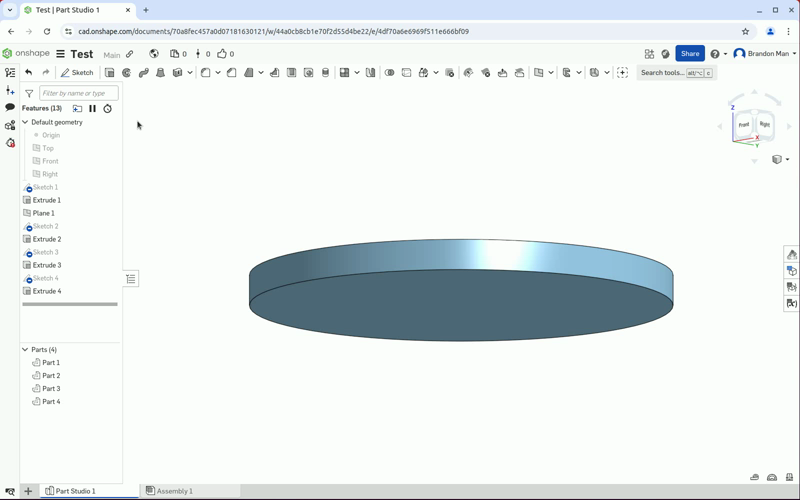
key(left, 3)
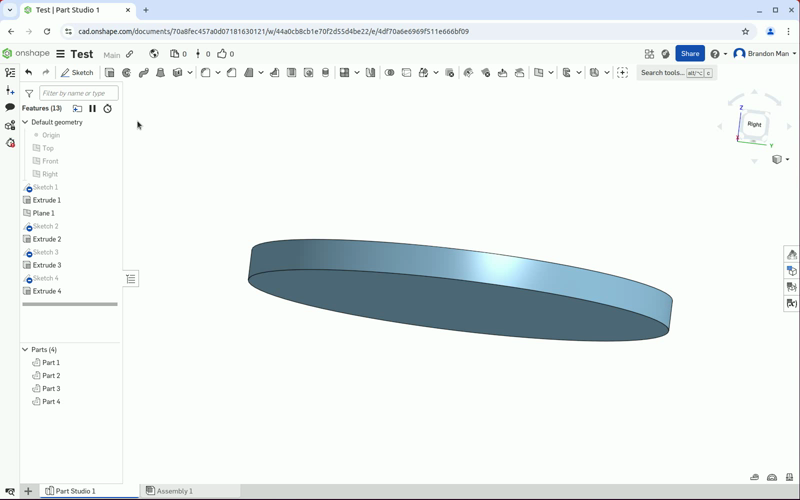
key(right, 3)
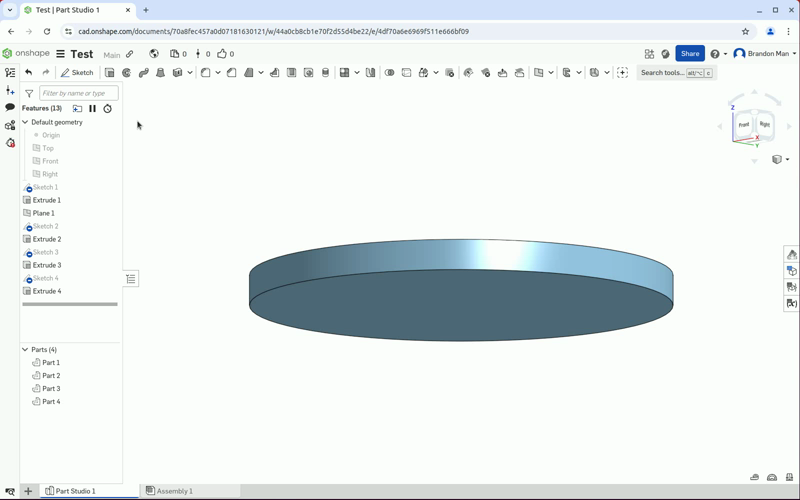
key(down, 3)
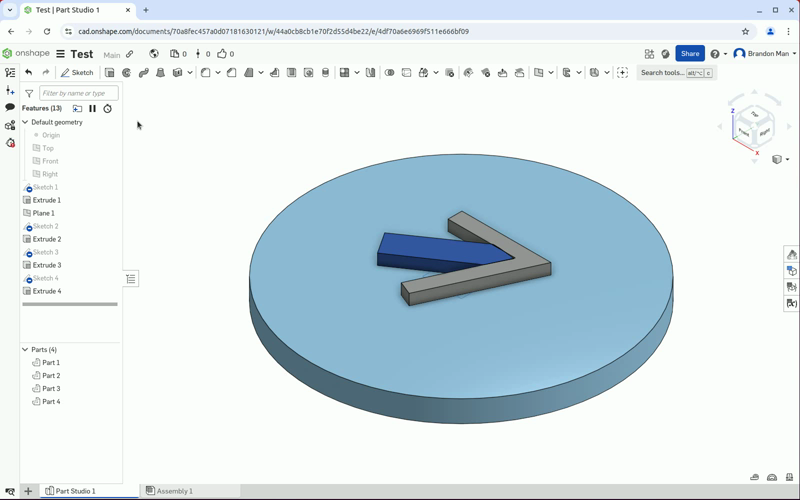
mouse_move(73, 189)
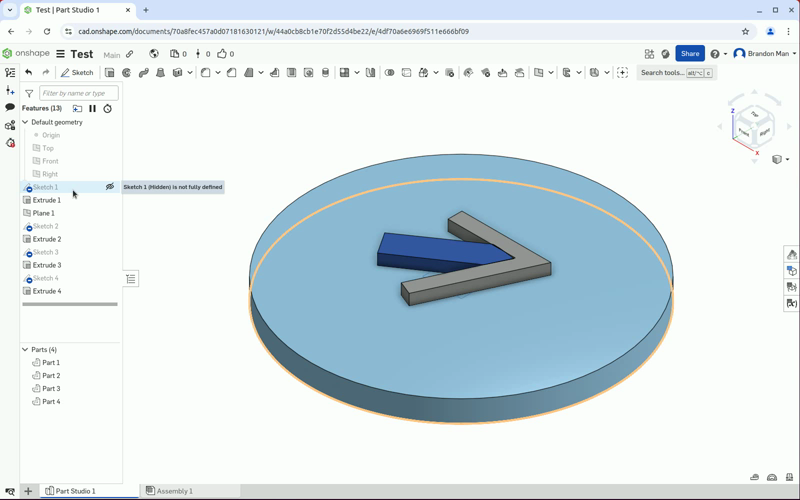
click(73, 189)